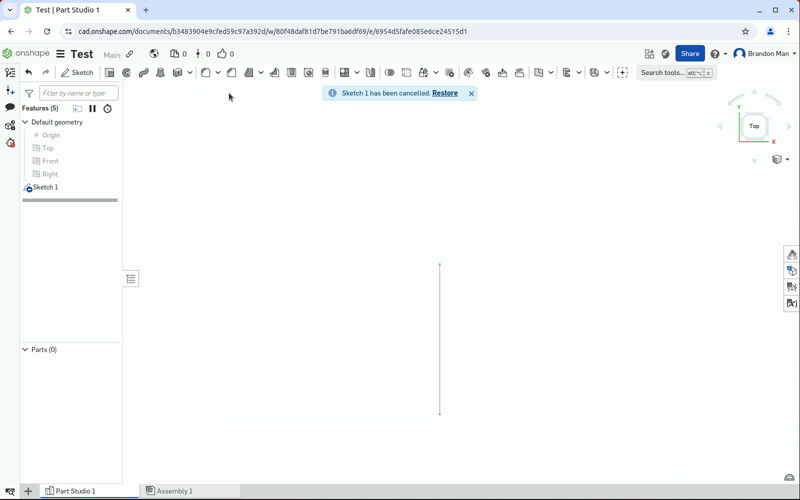
key(shift+h)
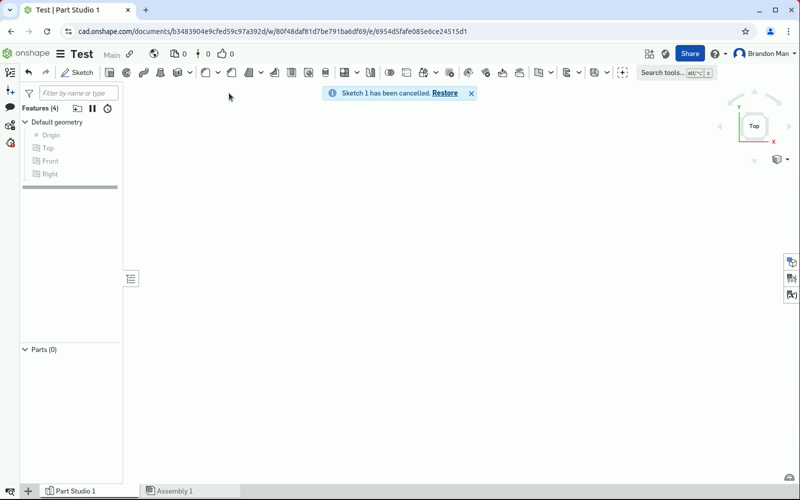
mouse_move(73, 352)
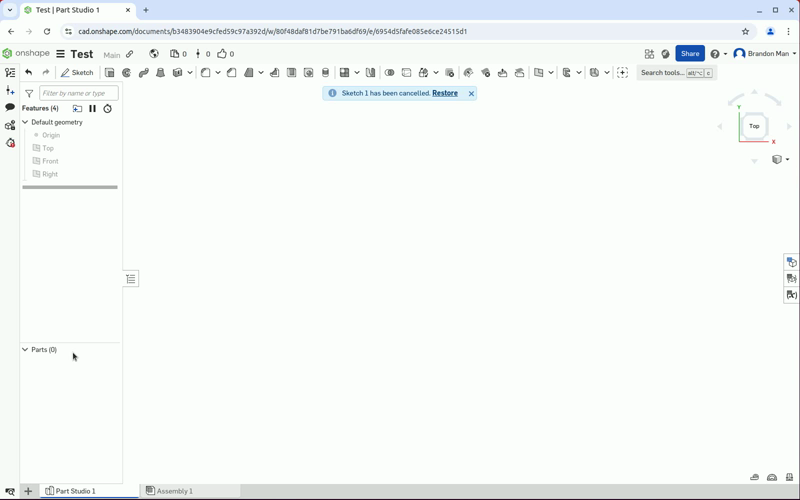
key(y)
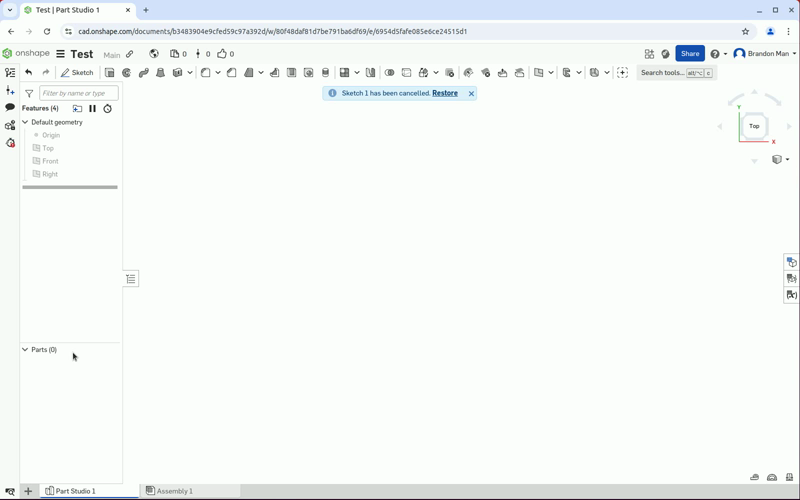
key(shift+p)
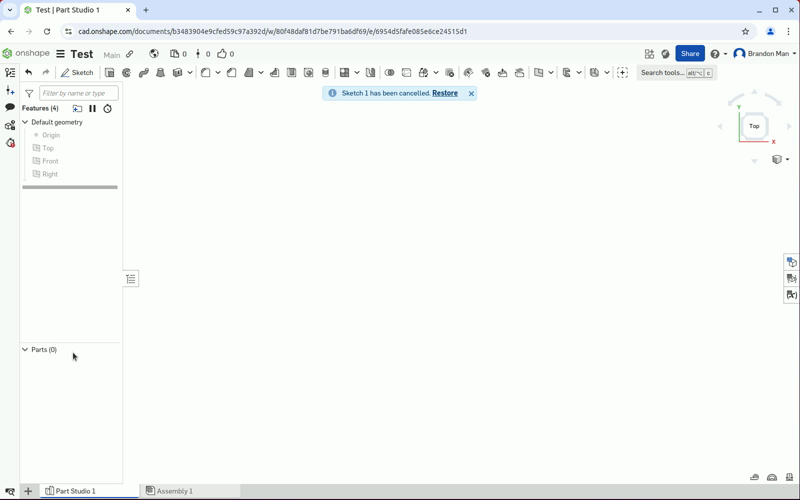
key(space)
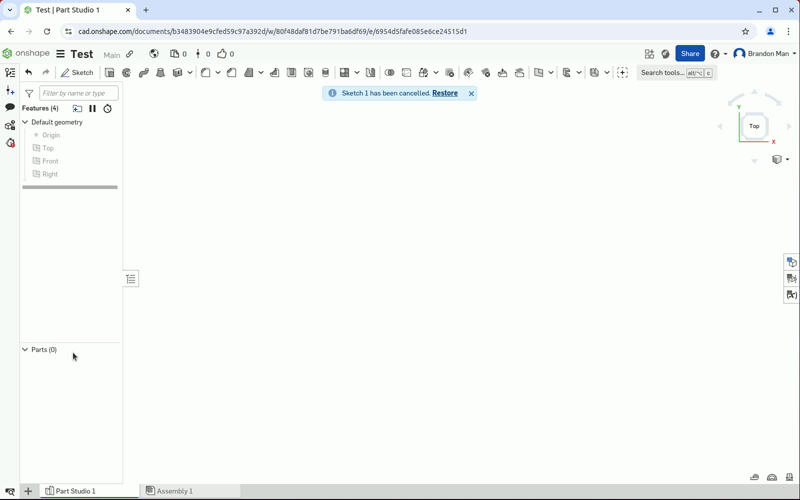
key_down(shift)
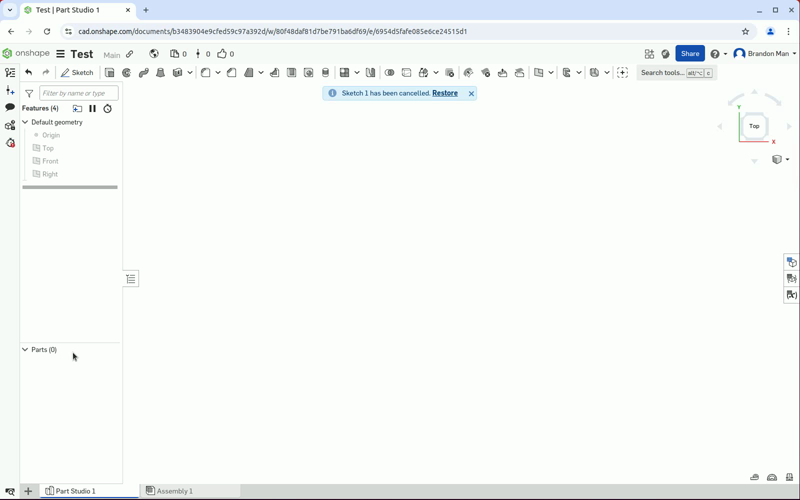
key(up)
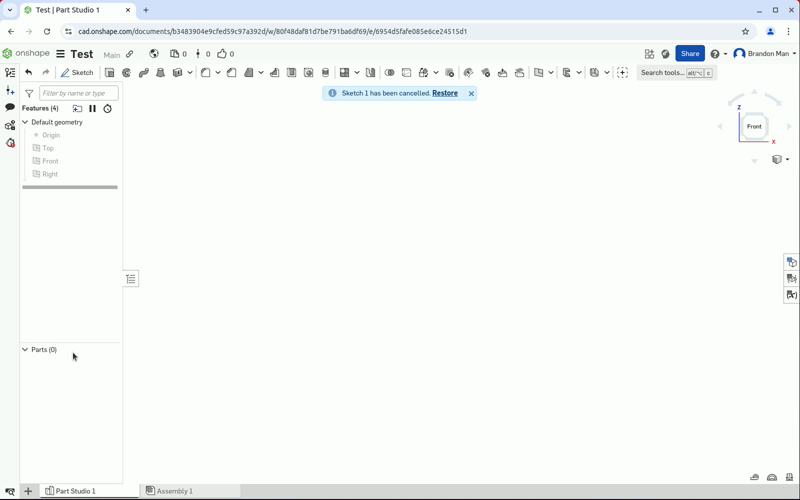
key_up(shift)
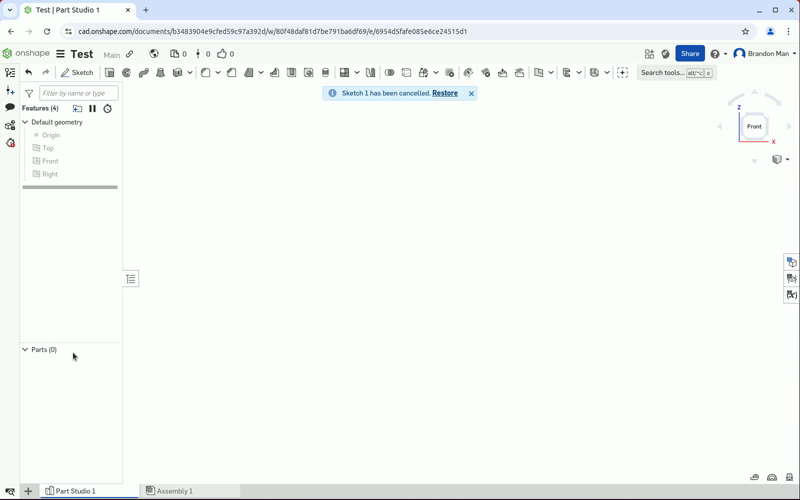
mouse_move(73, 352)
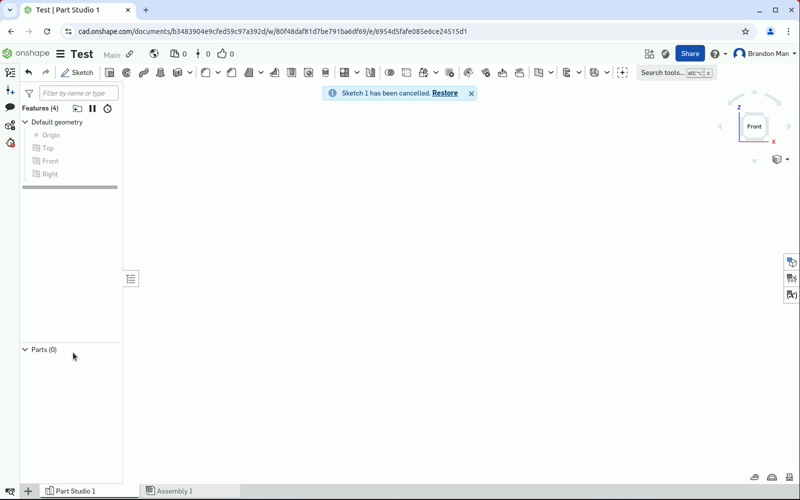
key(shift+y)
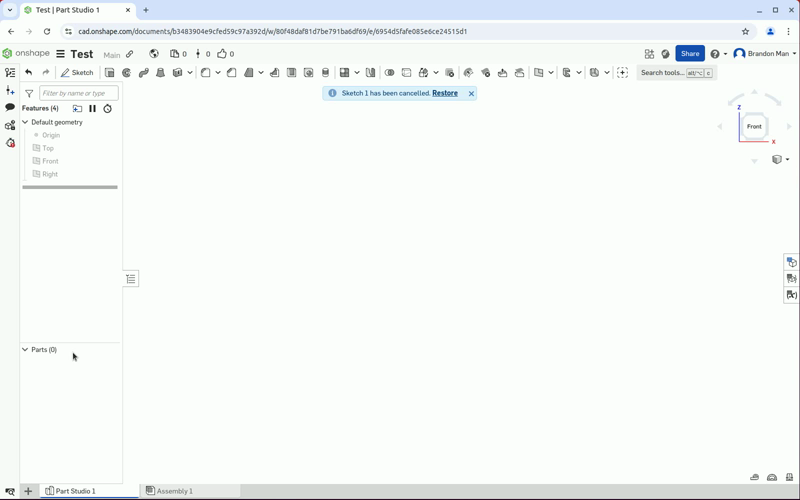
key(shift+s)
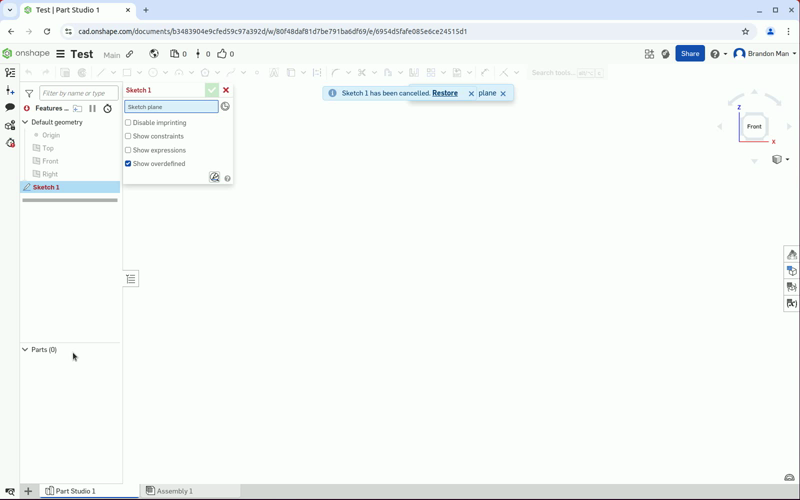
mouse_move(73, 163)
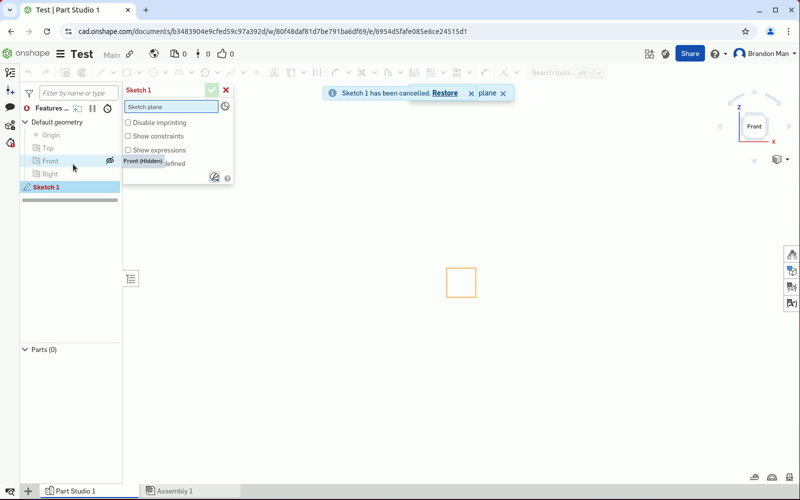
click(73, 163)
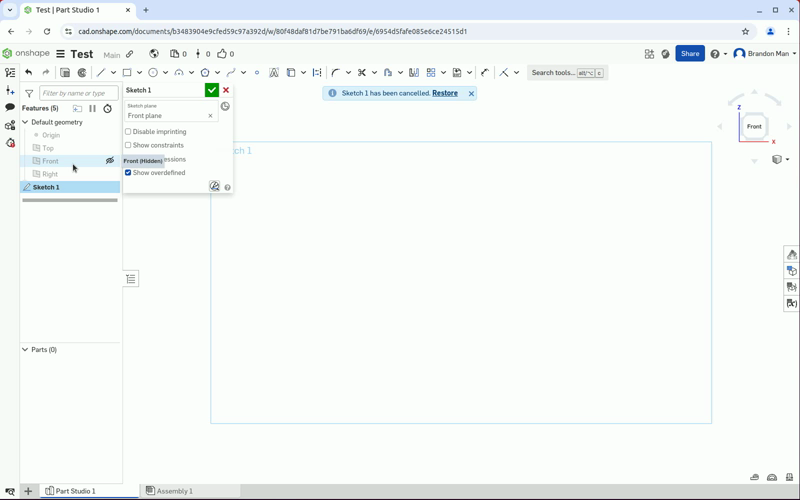
mouse_move(73, 352)
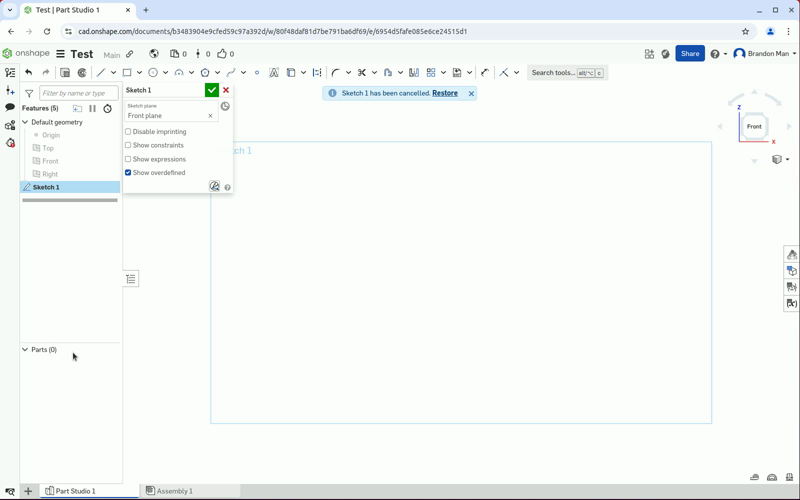
key(y)
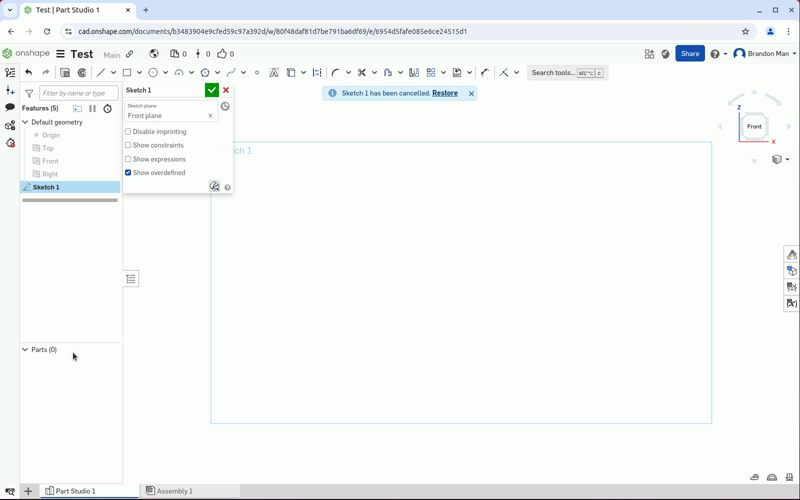
key(l)
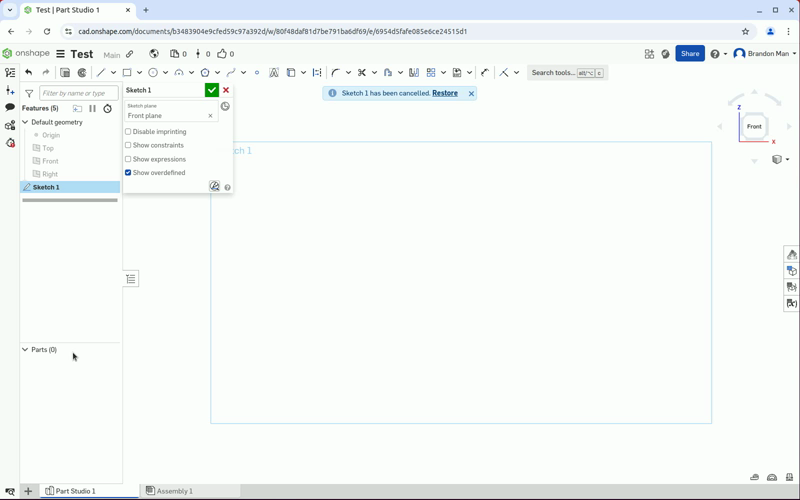
key_down(shift)
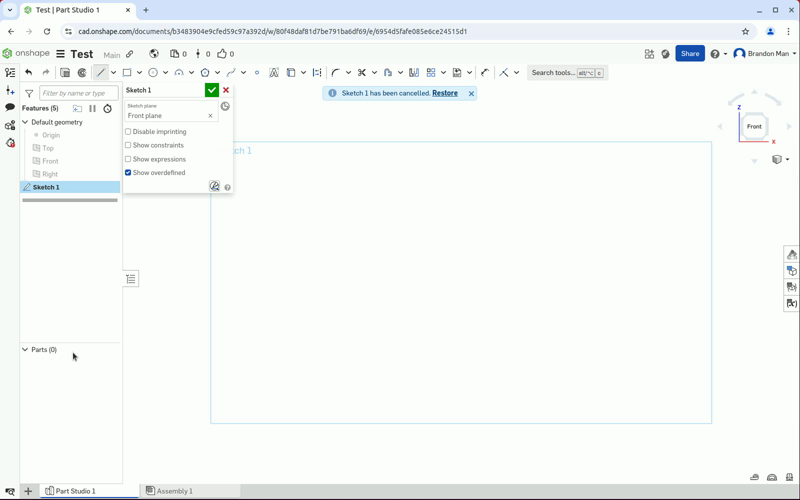
mouse_move(363, 226)
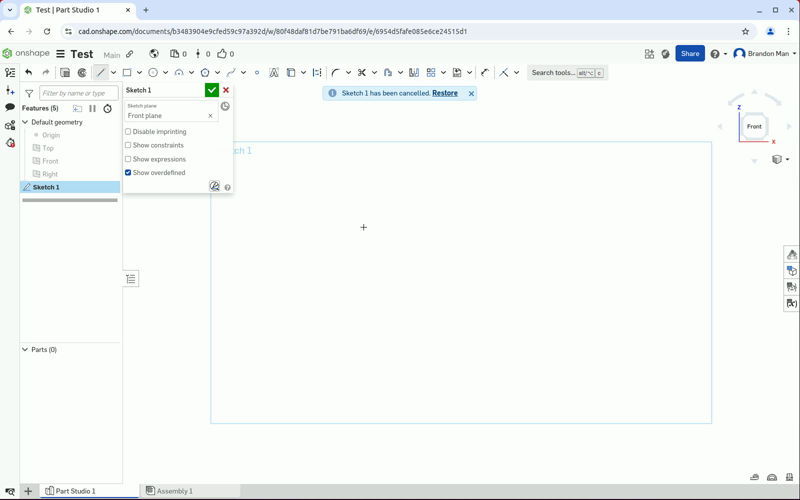
click(363, 226)
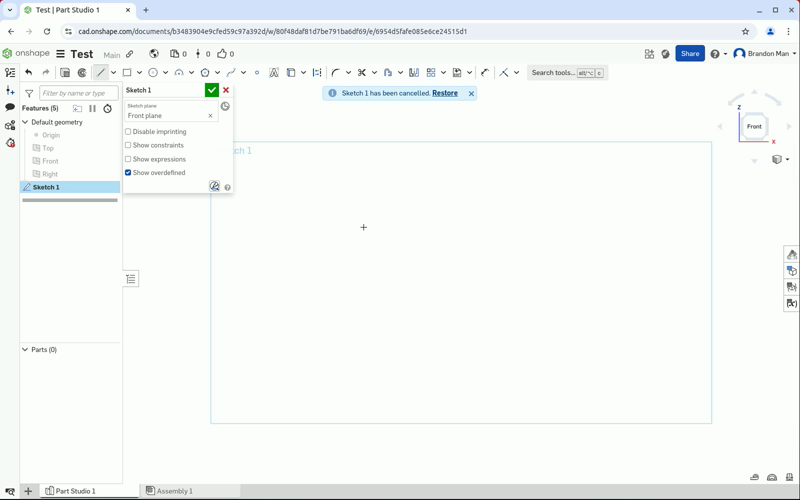
key_up(shift)
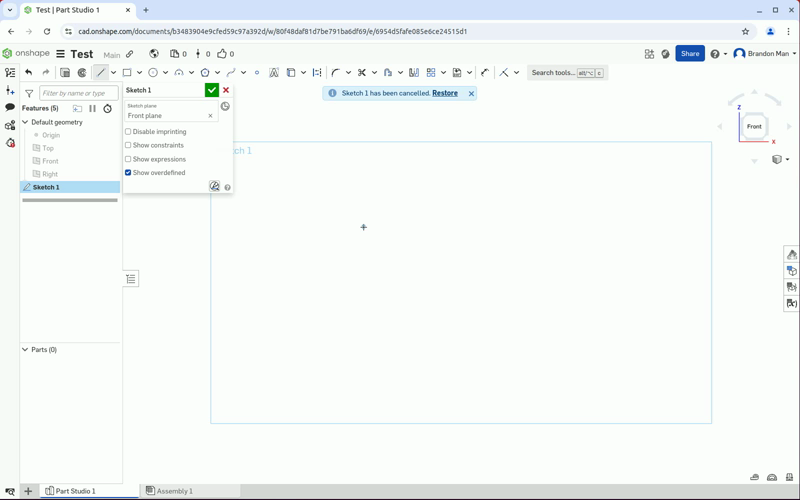
key_down(shift)
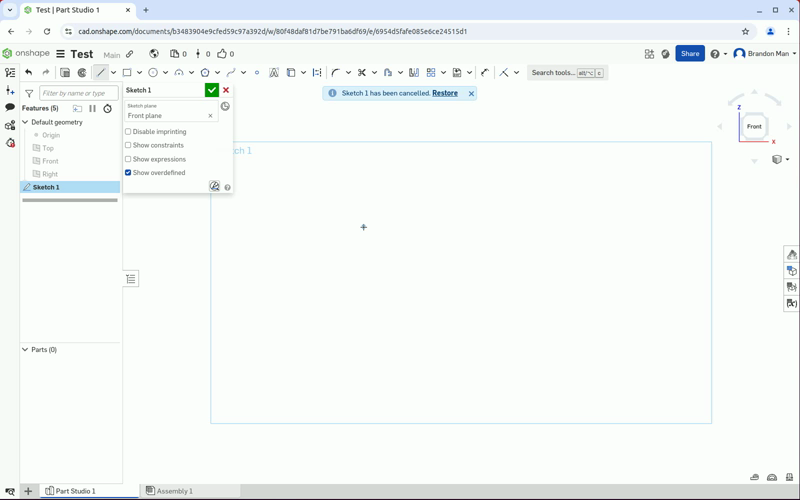
mouse_move(393, 226)
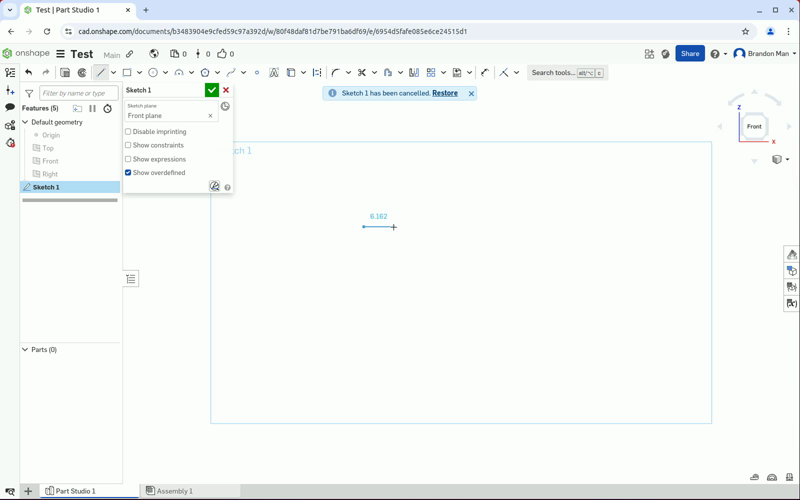
mouse_move(377, 234)
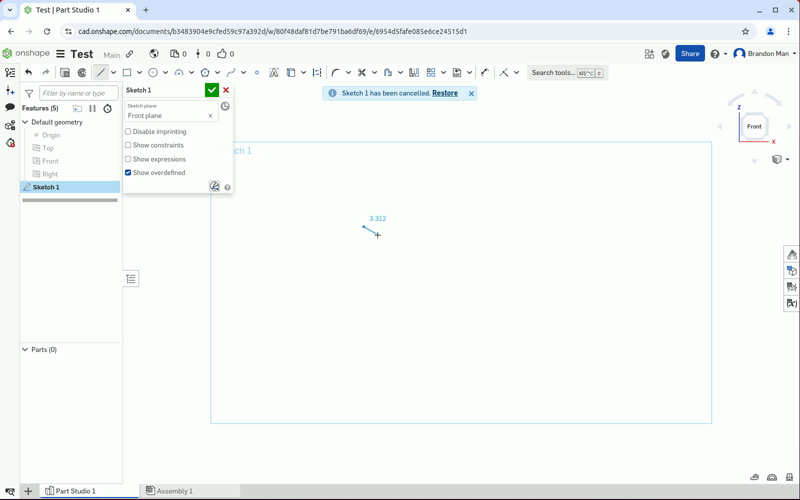
click(377, 234)
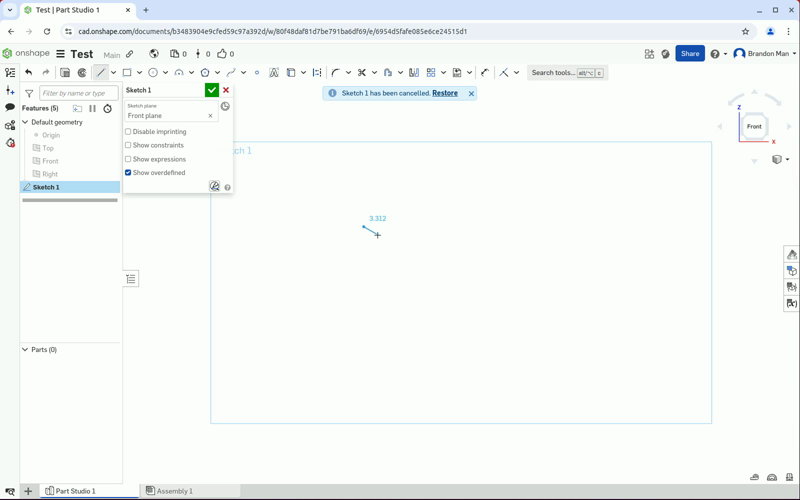
key_up(shift)
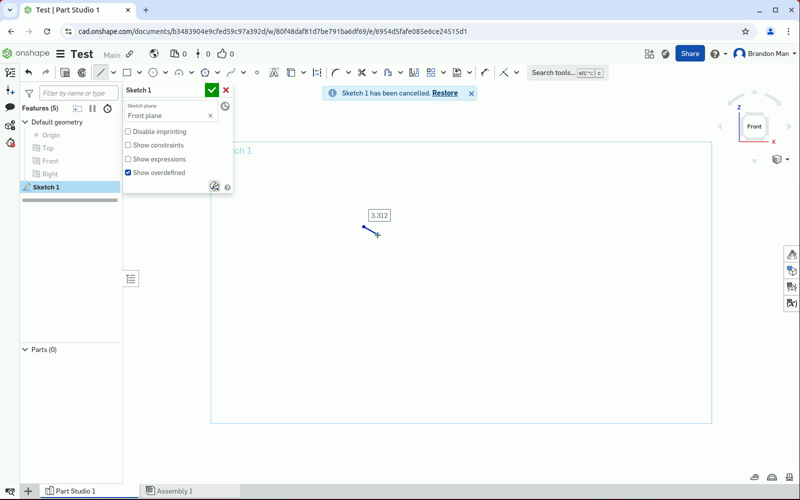
key(esc)
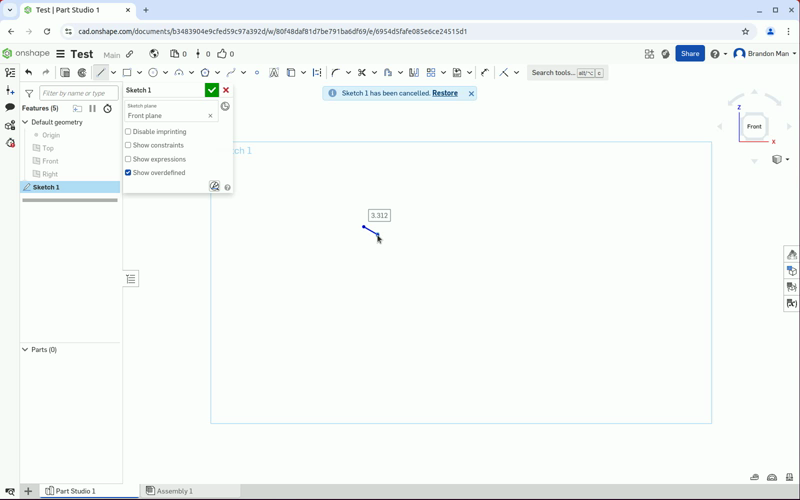
key(a)
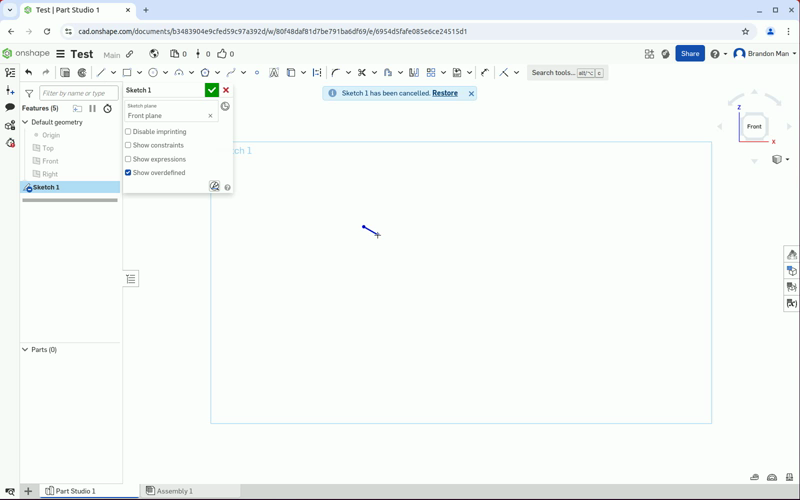
mouse_move(377, 234)
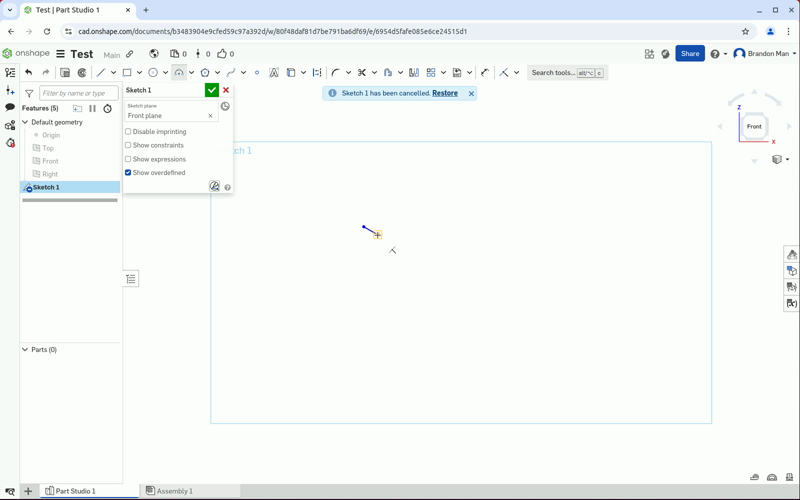
click(377, 234)
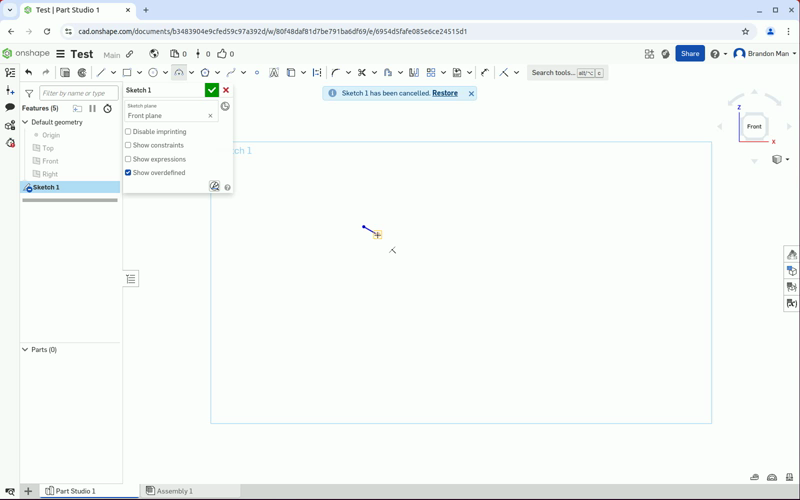
key_down(shift)
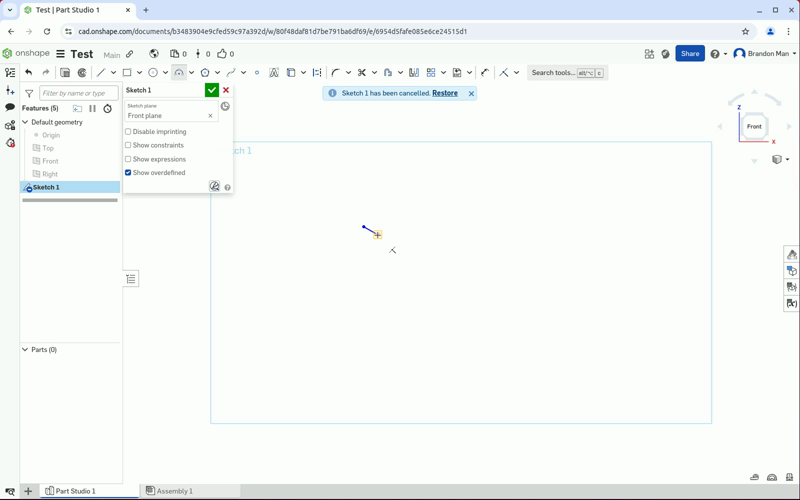
mouse_move(404, 251)
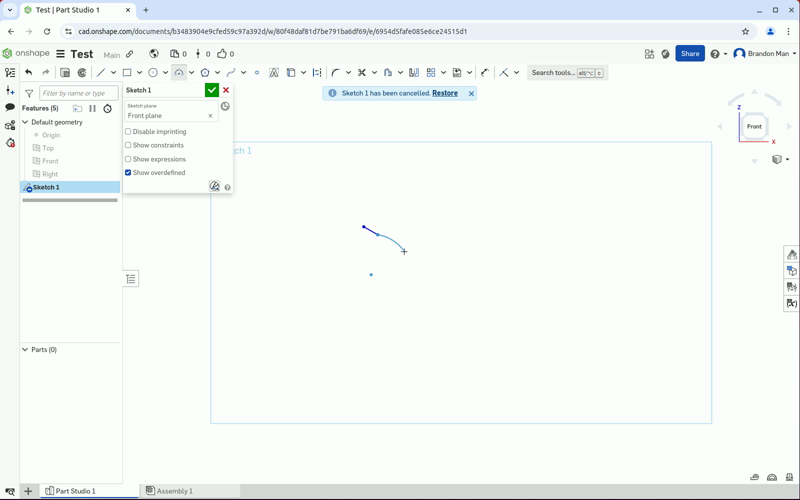
click(404, 251)
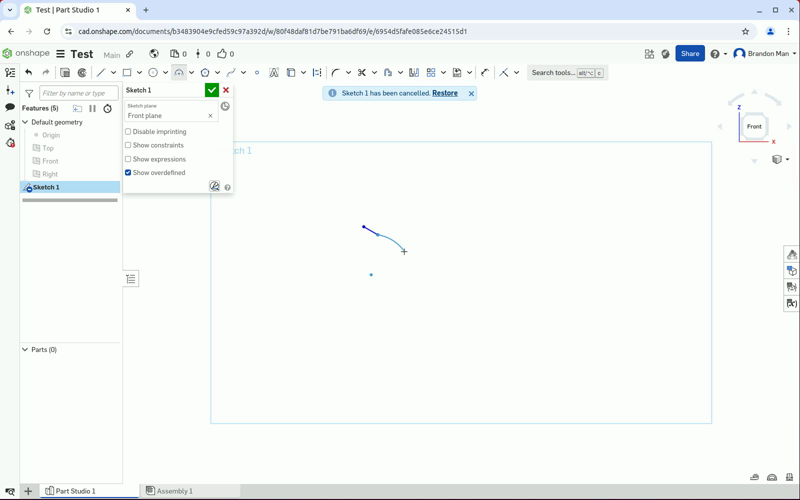
mouse_move(399, 229)
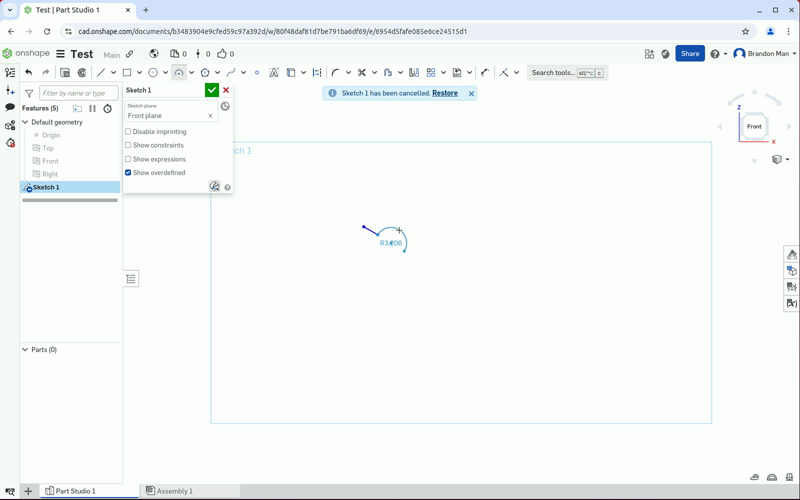
click(399, 229)
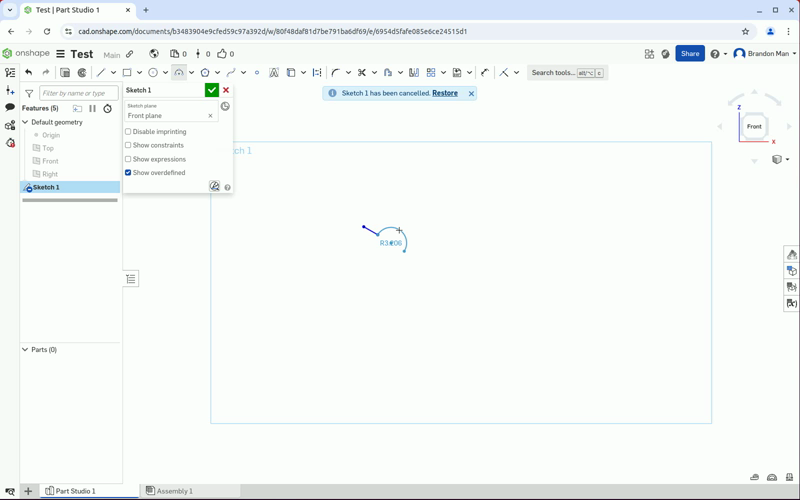
key_up(shift)
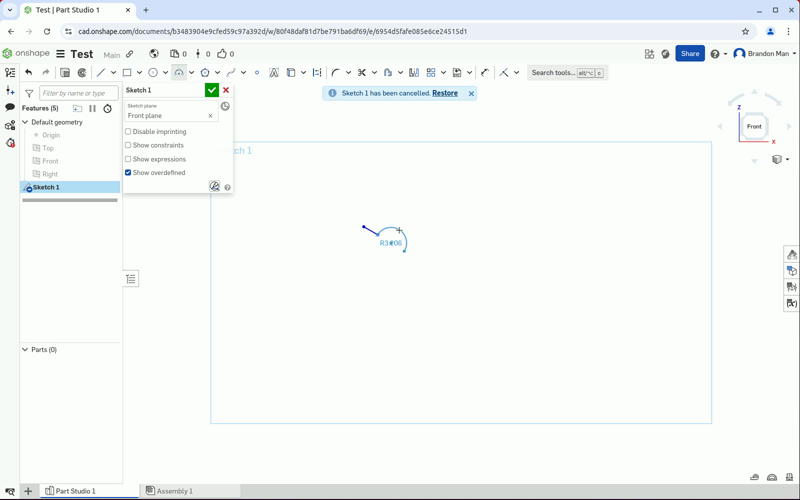
key(esc)
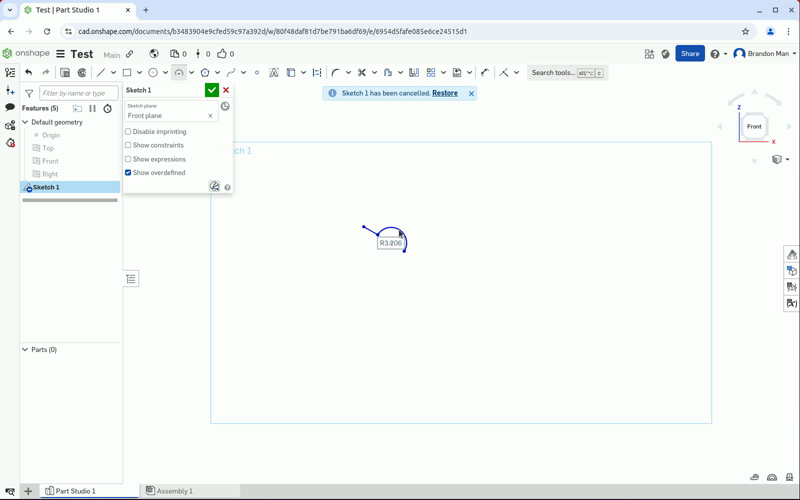
key(l)
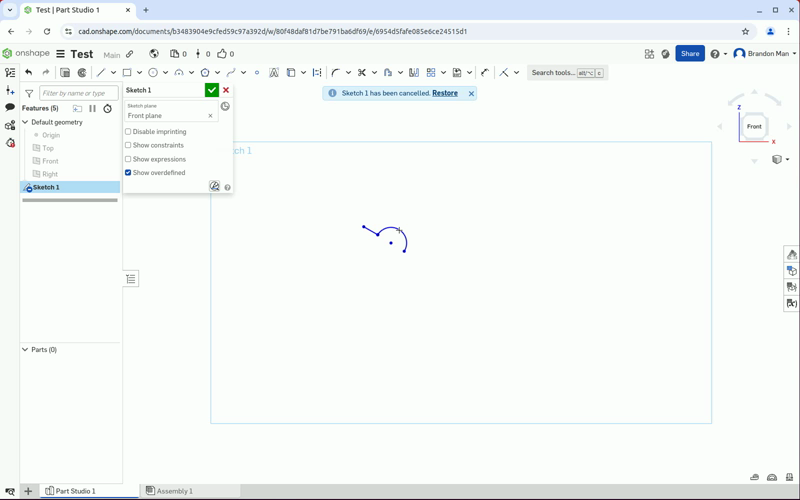
mouse_move(404, 251)
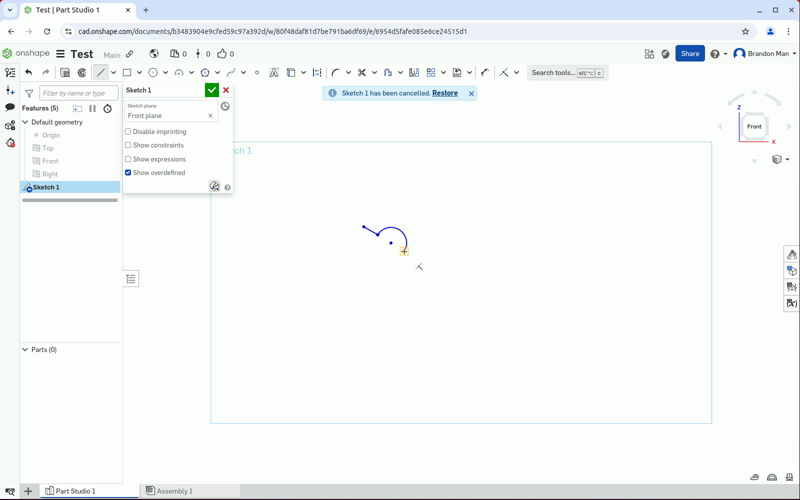
click(404, 251)
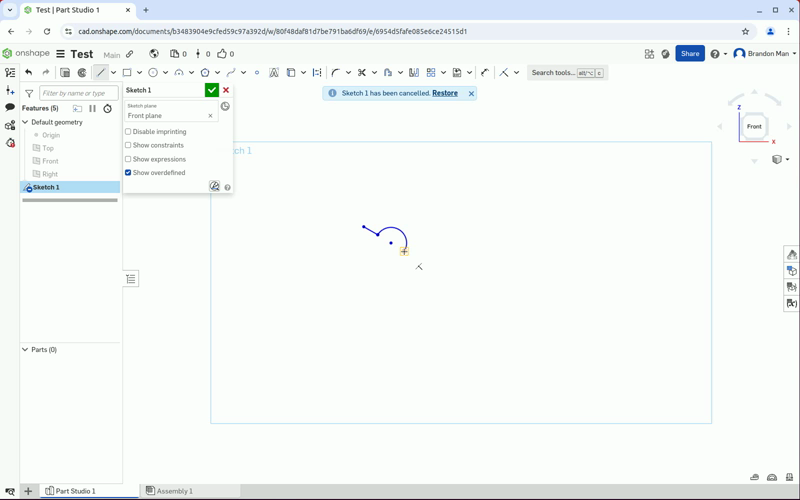
key_down(shift)
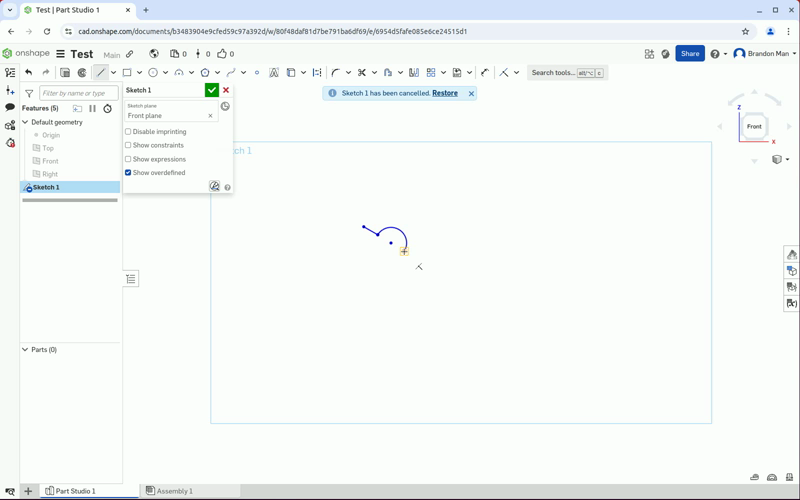
mouse_move(434, 251)
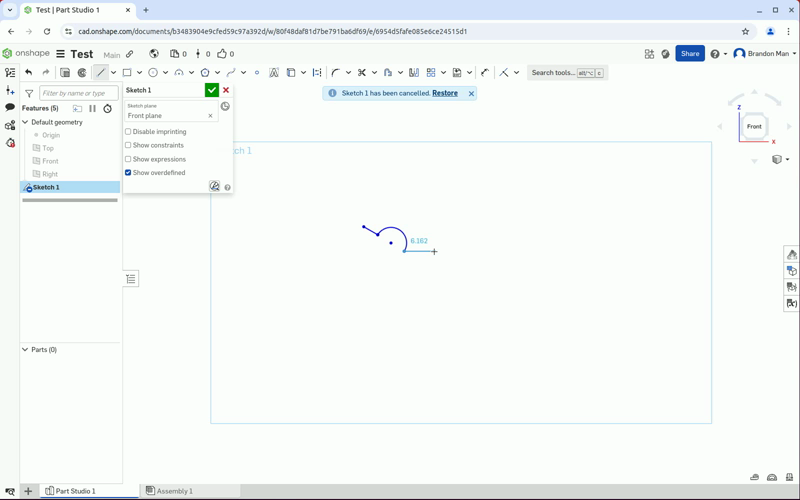
mouse_move(422, 261)
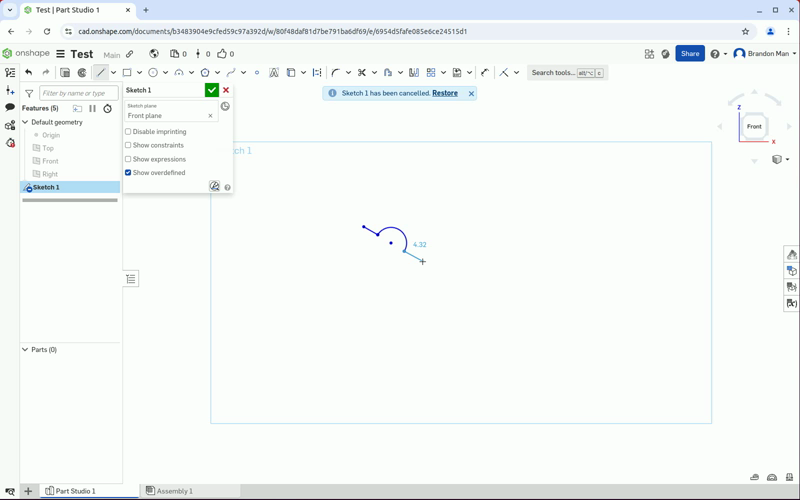
click(422, 261)
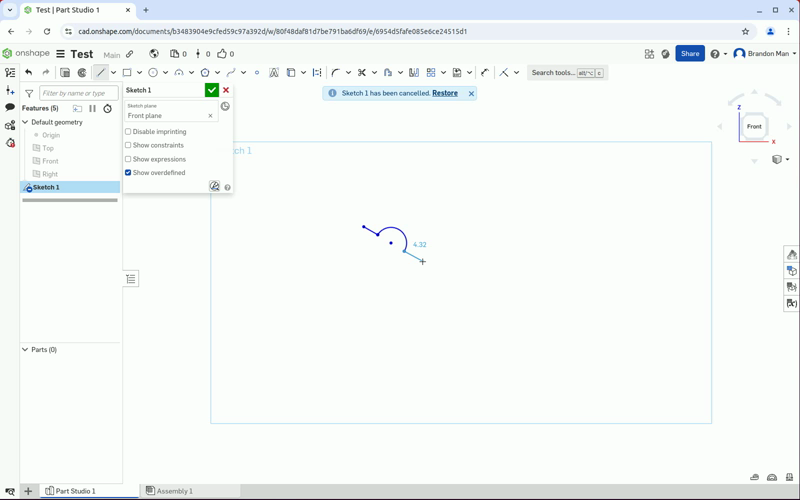
key_up(shift)
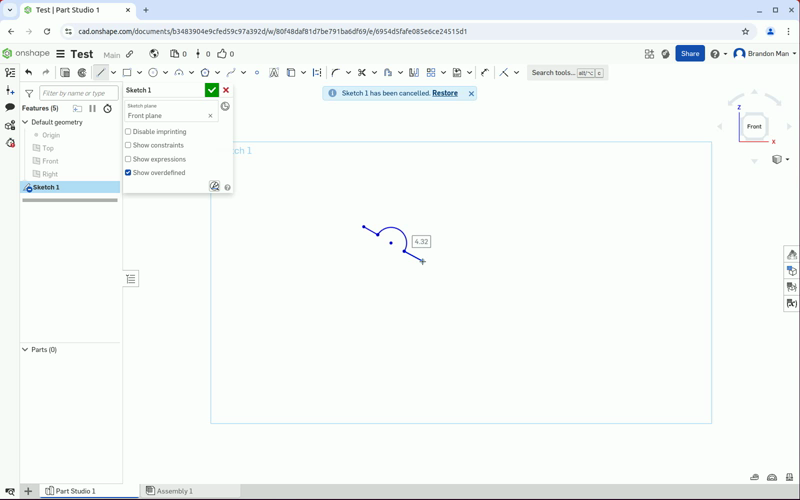
key(esc)
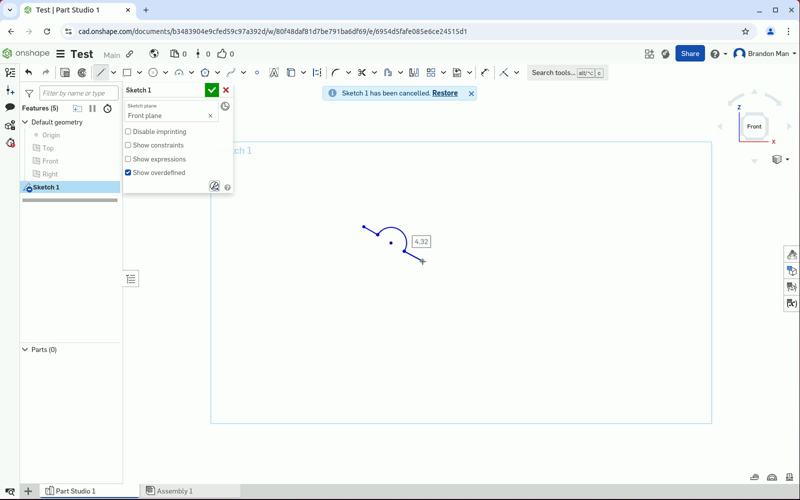
key(a)
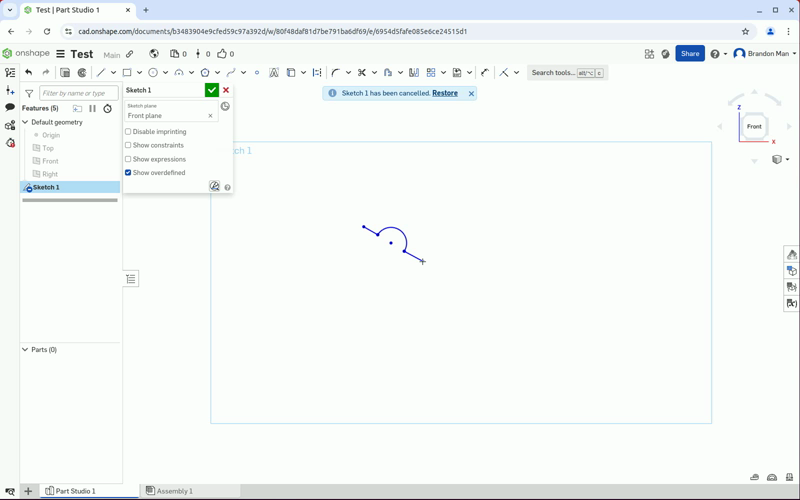
mouse_move(422, 261)
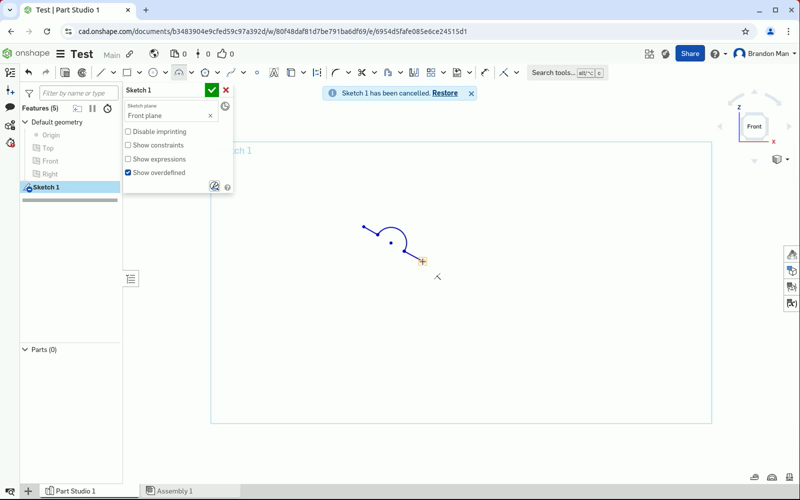
click(422, 261)
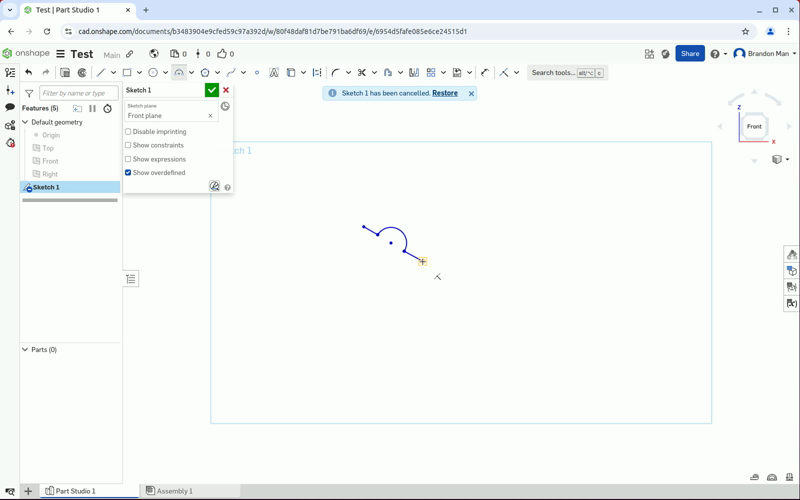
key_down(shift)
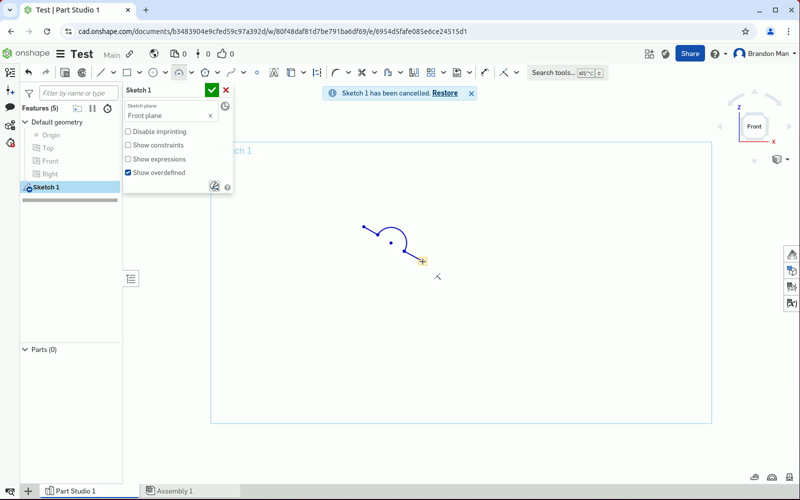
mouse_move(498, 261)
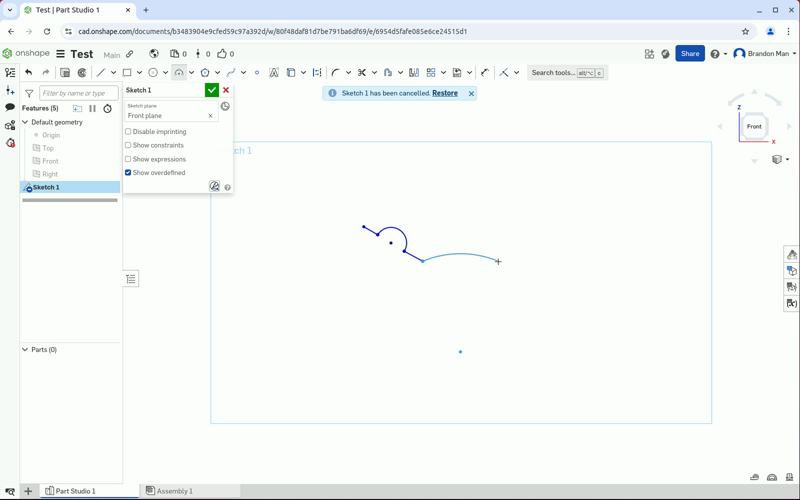
click(498, 261)
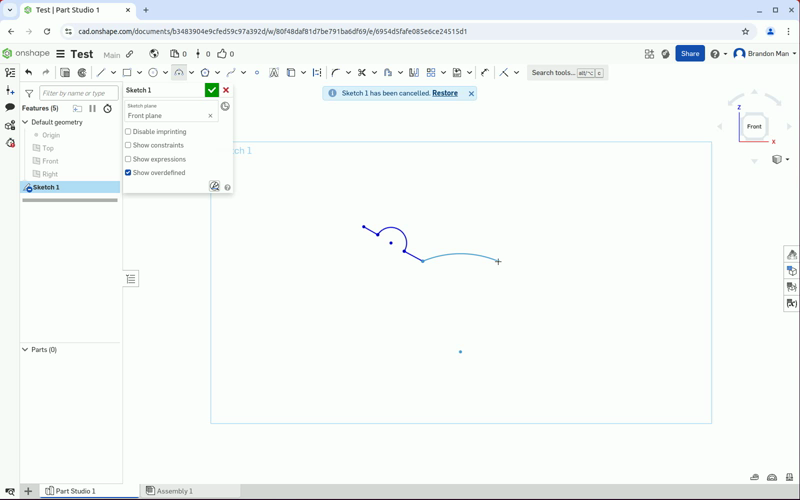
mouse_move(460, 239)
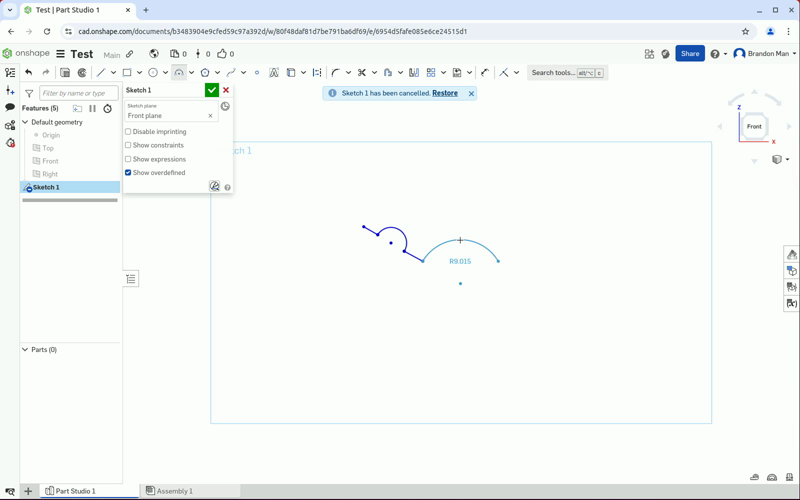
click(460, 239)
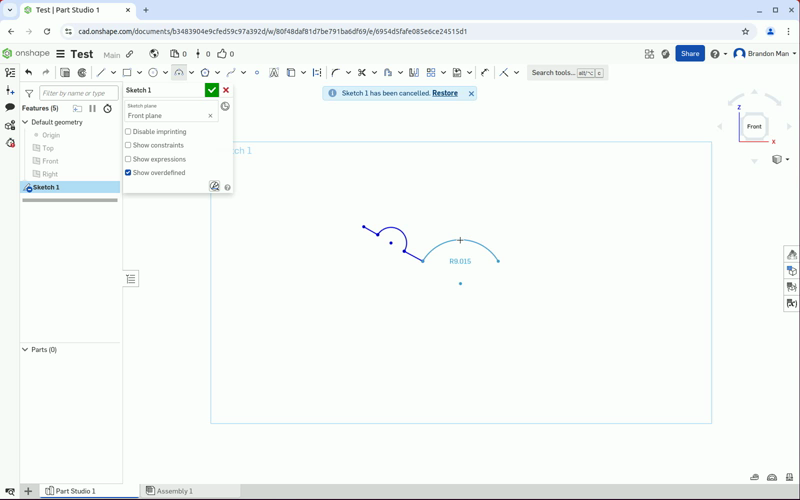
key_up(shift)
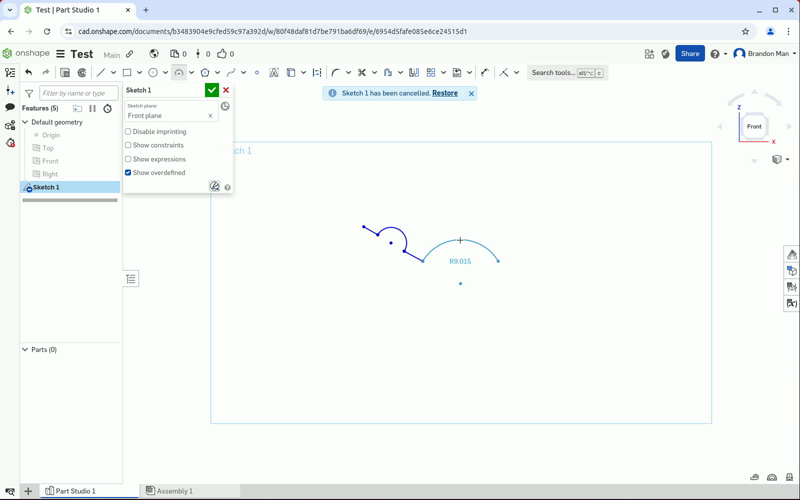
key(esc)
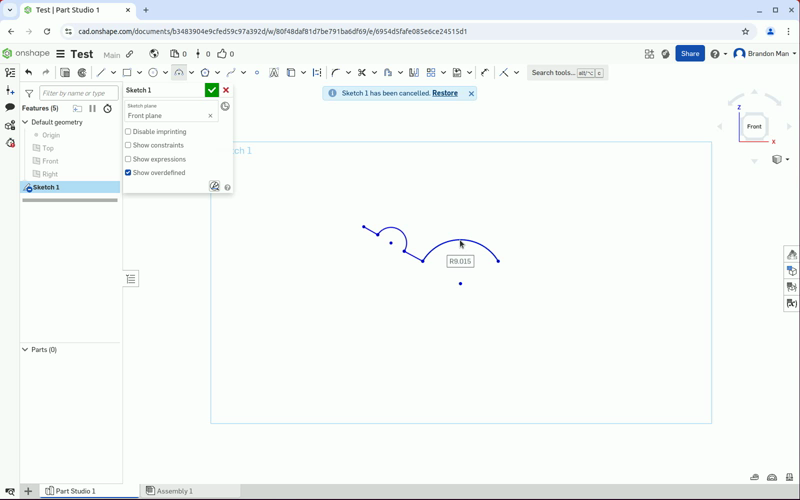
key(l)
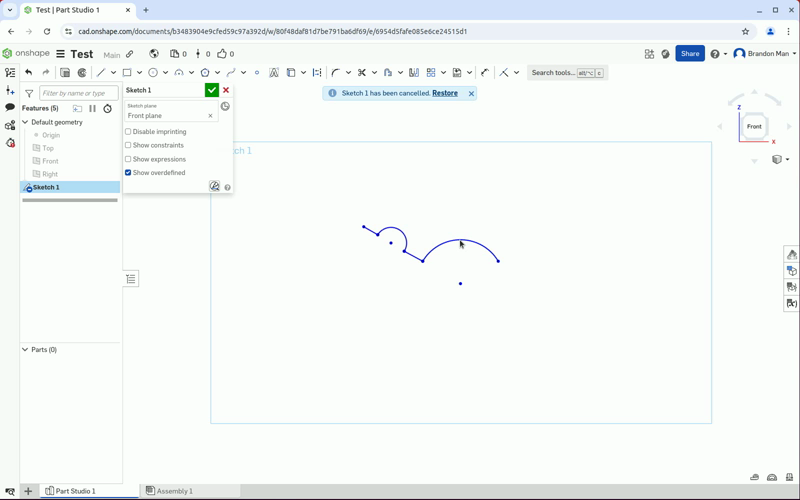
mouse_move(498, 261)
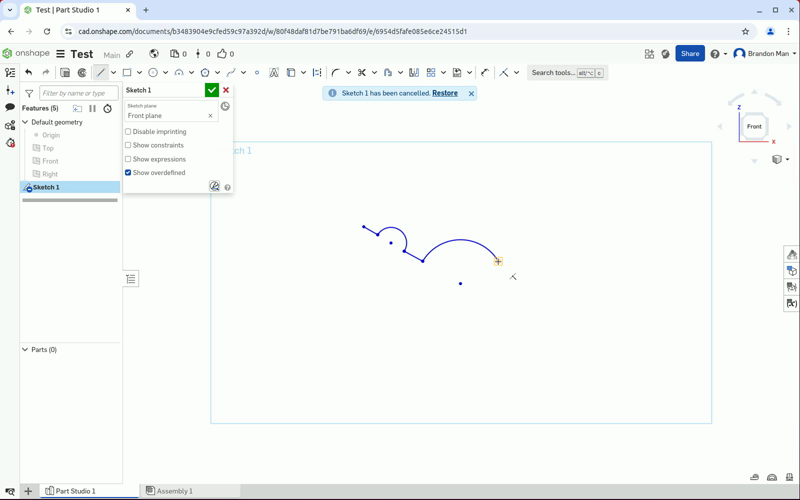
click(498, 261)
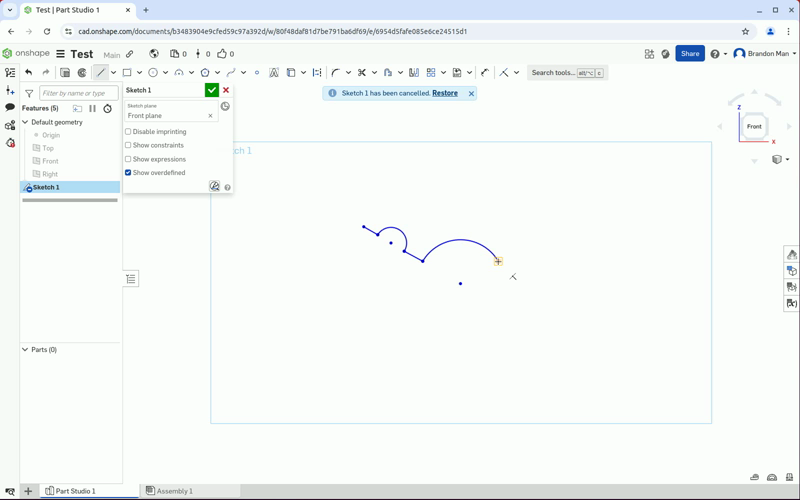
key_down(shift)
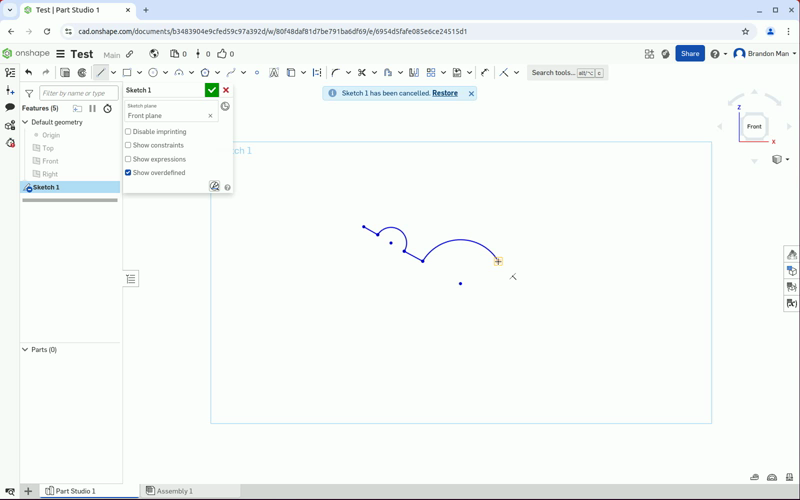
mouse_move(528, 261)
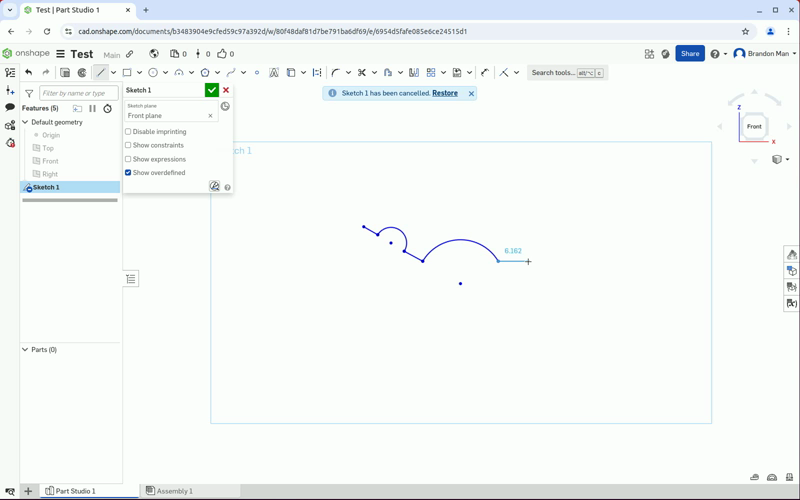
mouse_move(516, 251)
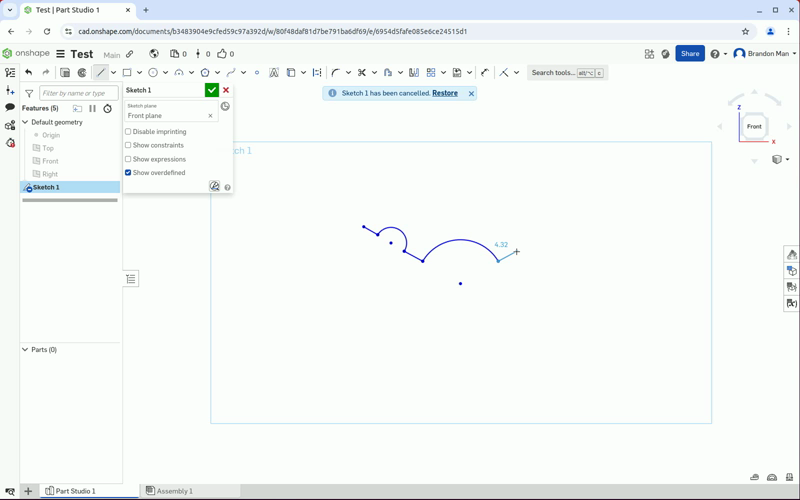
click(516, 251)
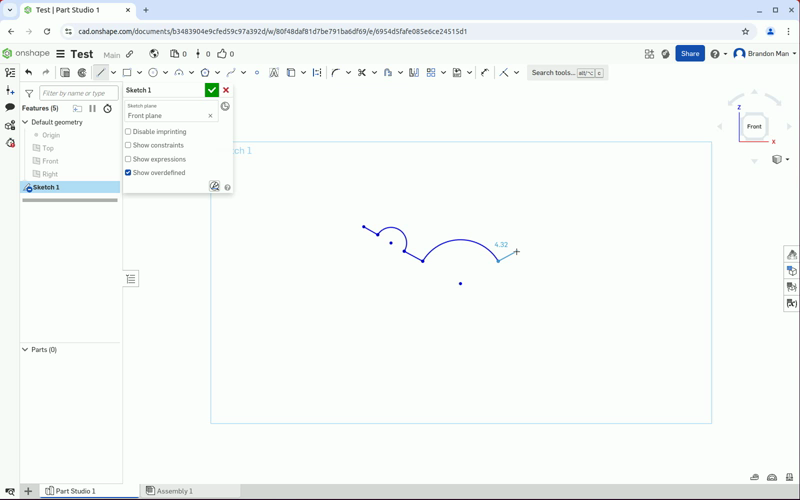
key_up(shift)
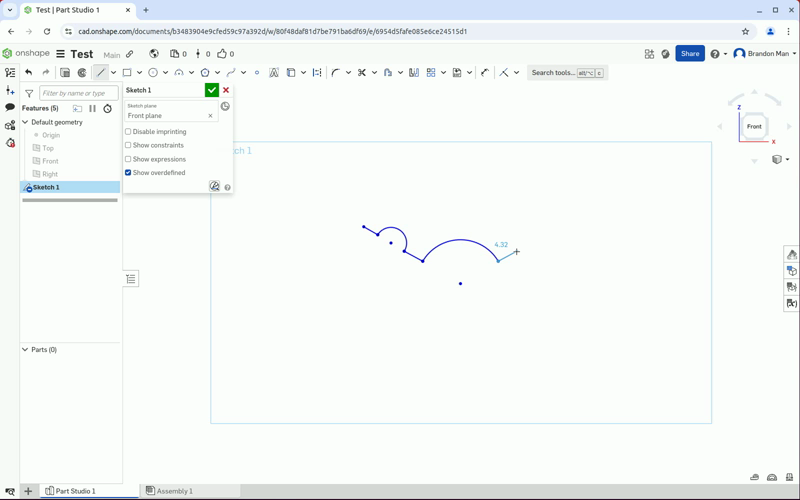
key(esc)
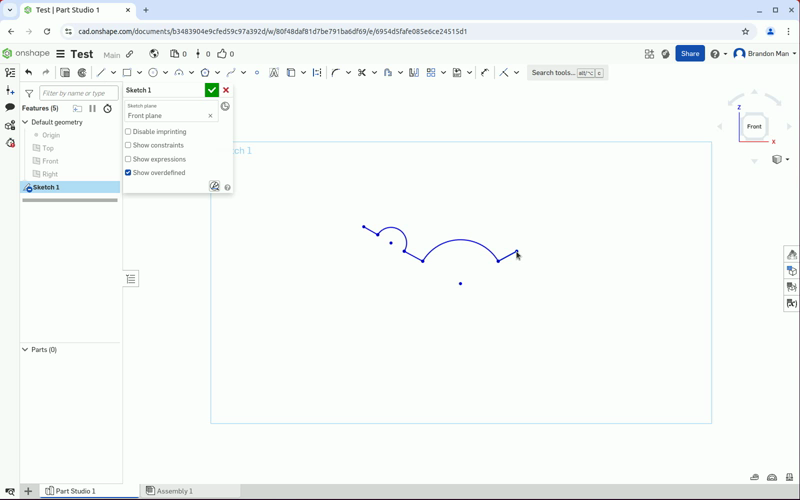
key(a)
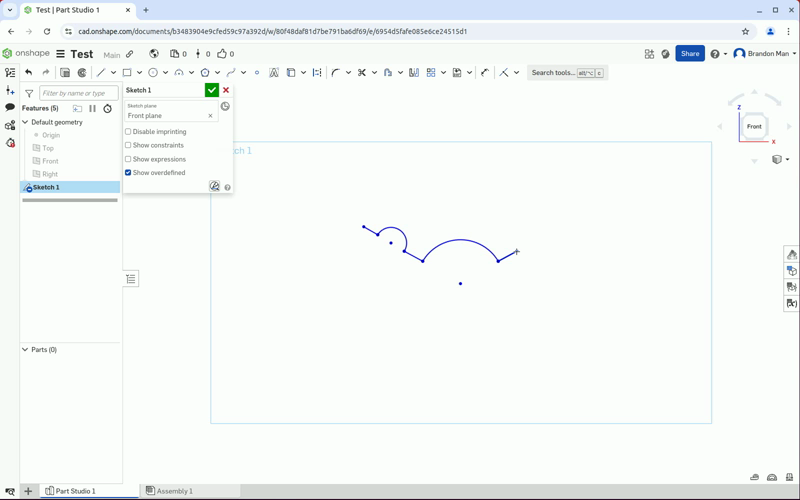
mouse_move(516, 251)
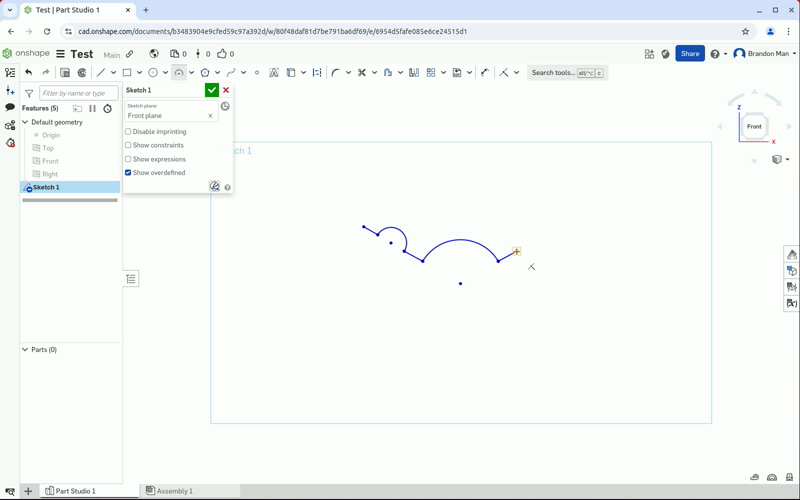
click(516, 251)
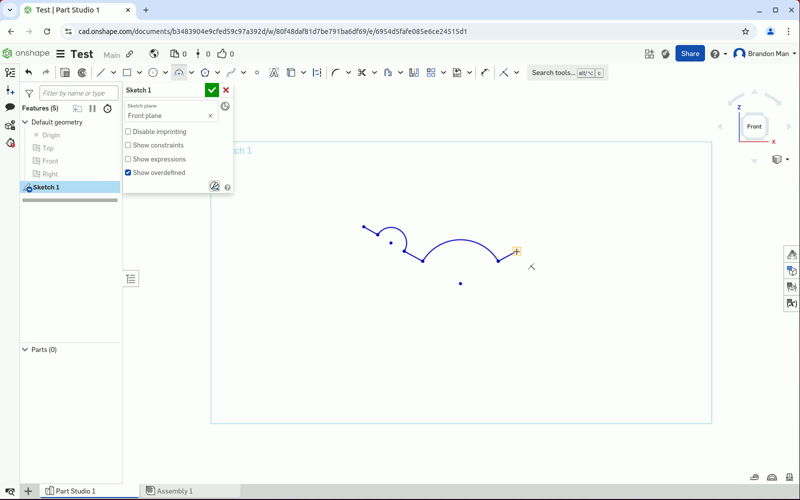
key_down(shift)
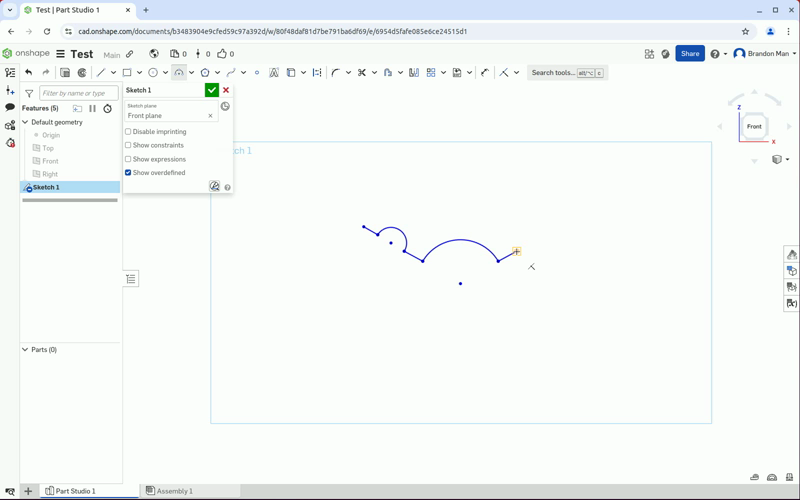
mouse_move(543, 234)
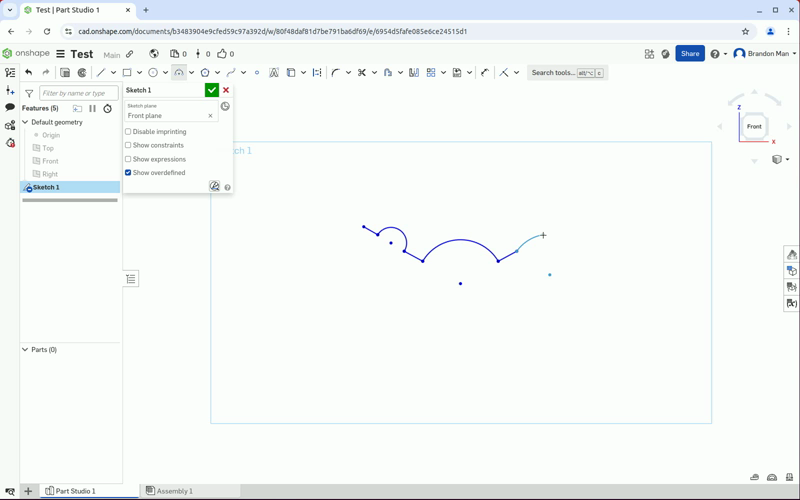
click(543, 234)
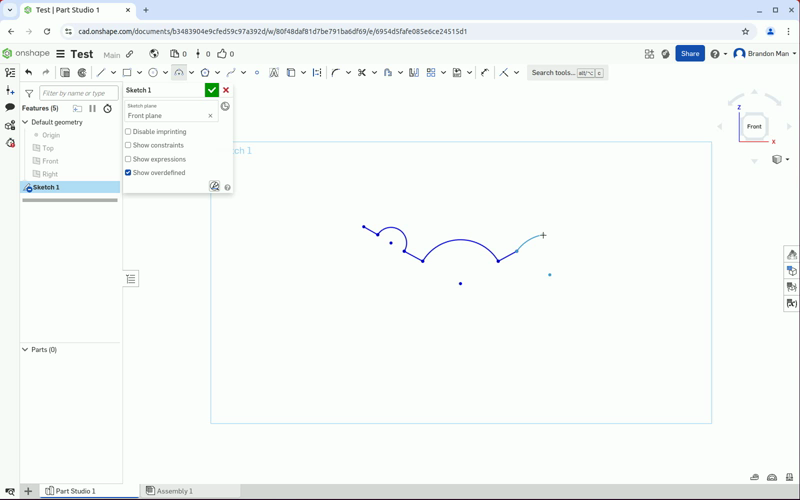
mouse_move(521, 229)
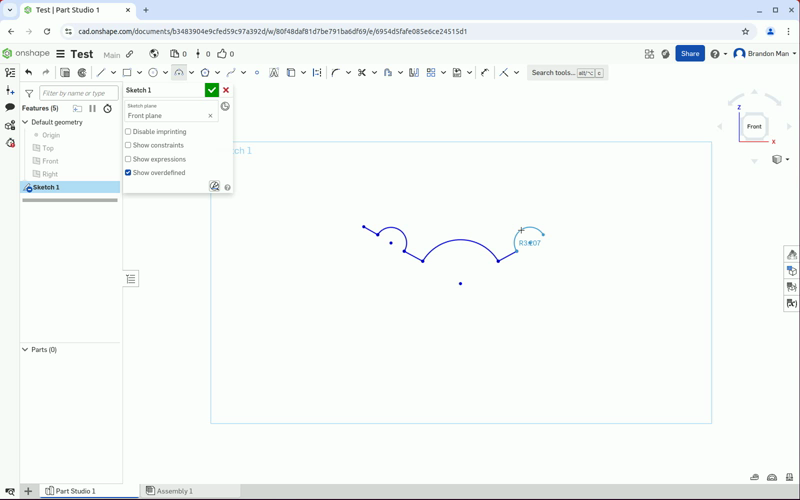
click(521, 229)
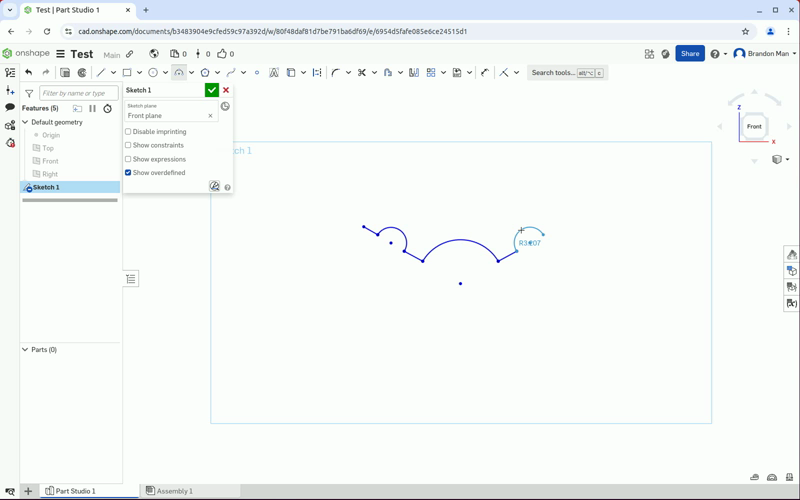
key_up(shift)
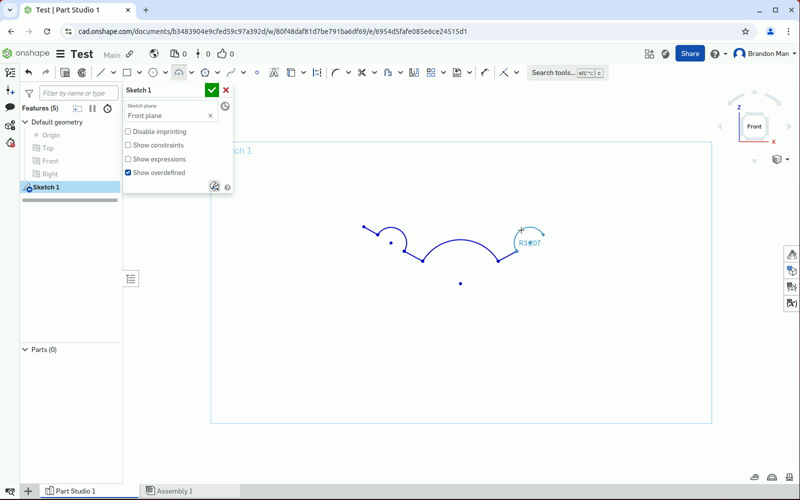
key(esc)
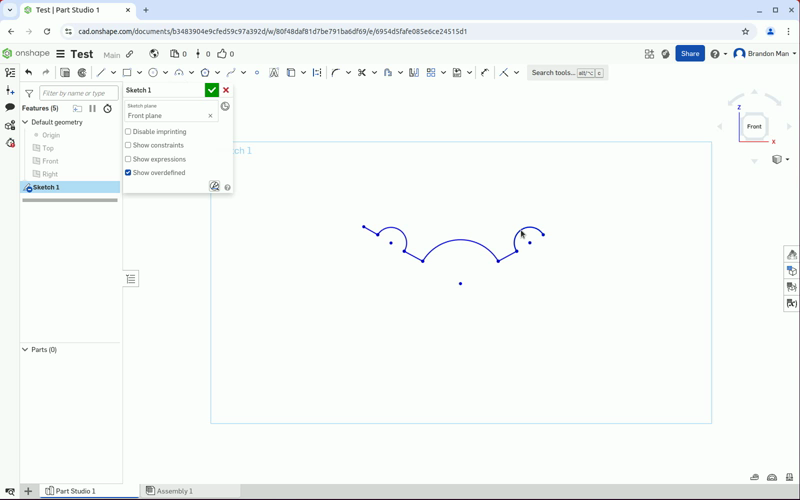
key(l)
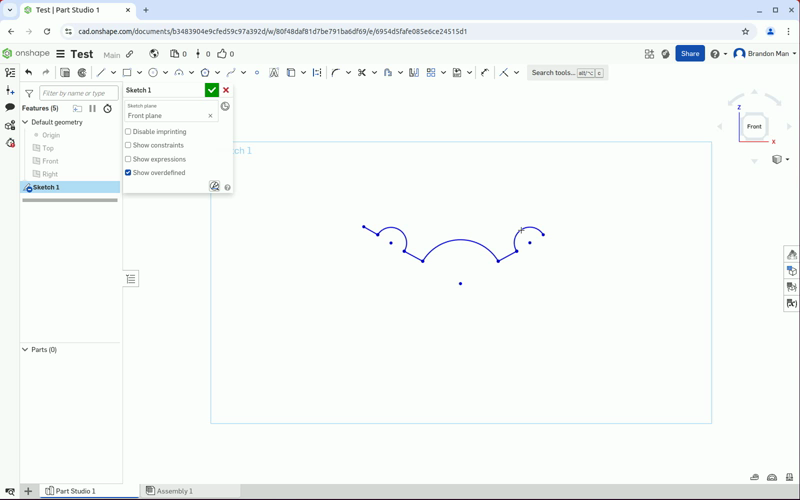
mouse_move(543, 234)
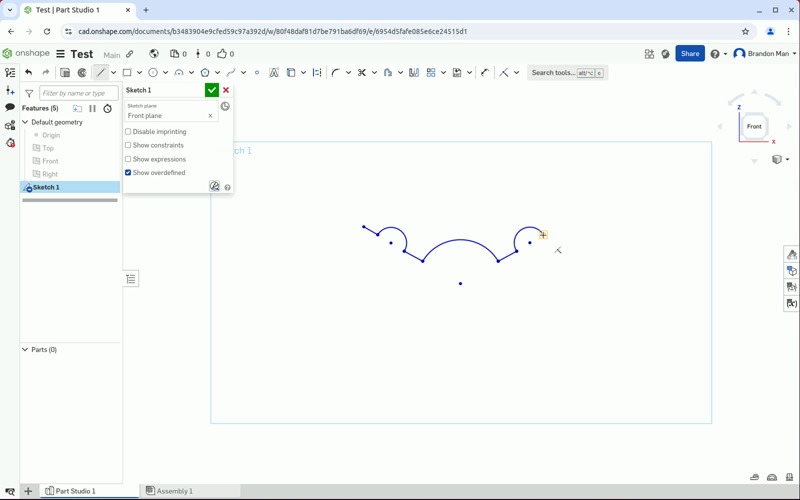
click(543, 234)
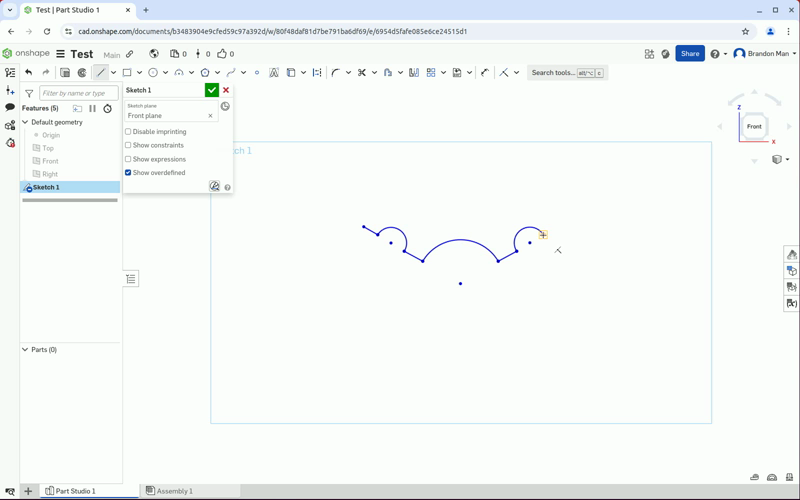
key_down(shift)
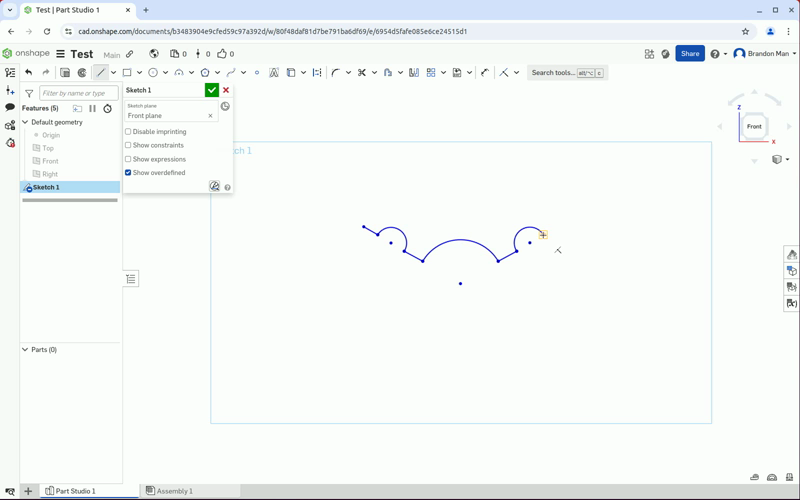
mouse_move(573, 234)
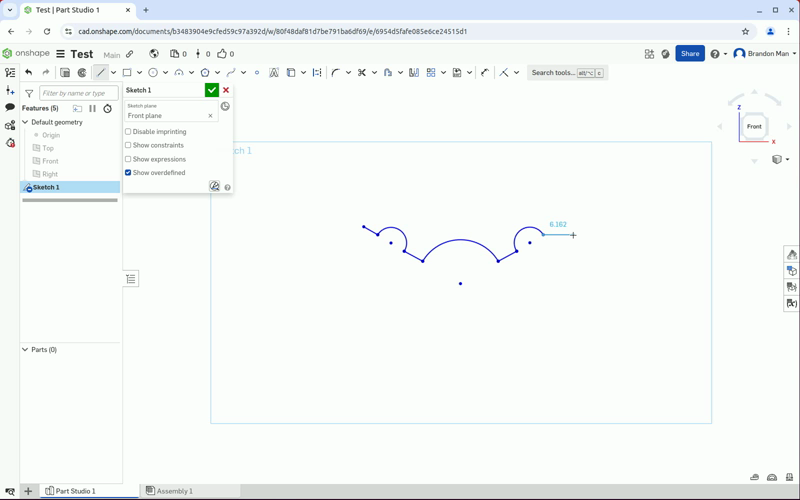
mouse_move(557, 226)
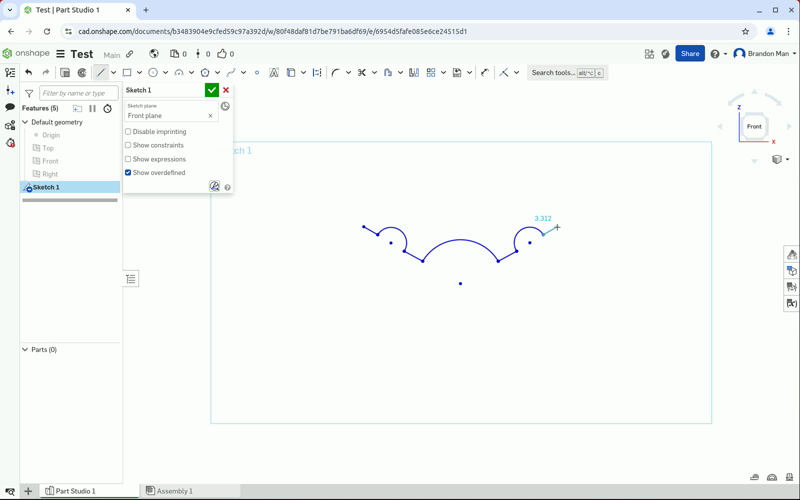
click(557, 226)
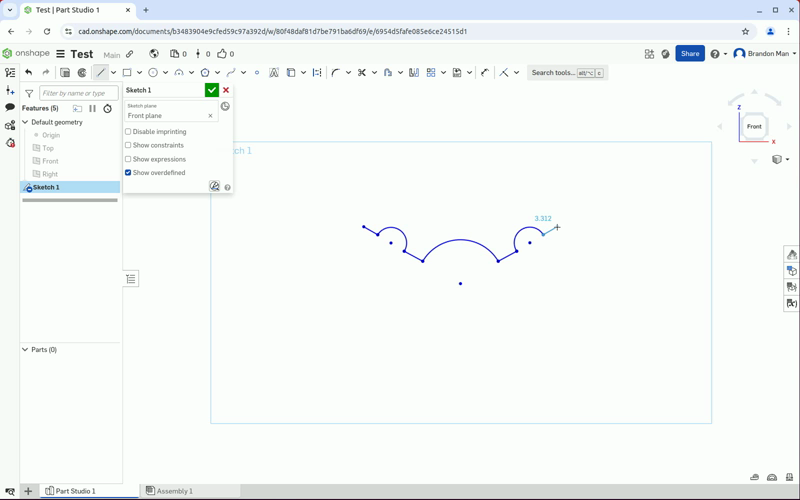
key_up(shift)
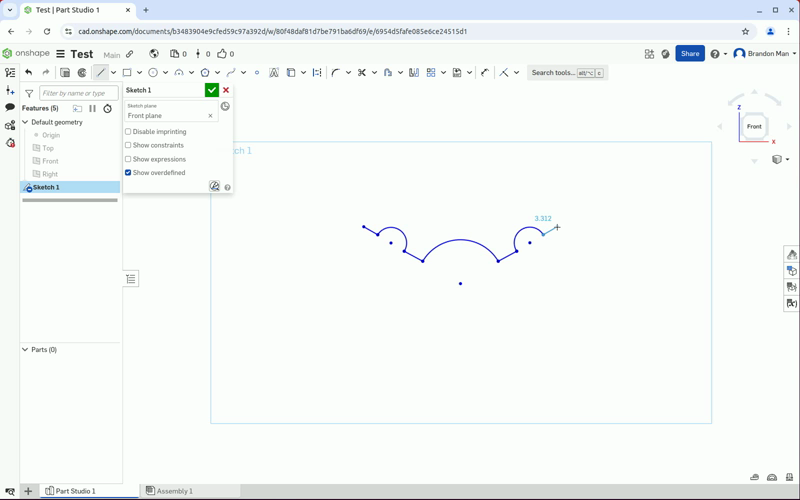
key(esc)
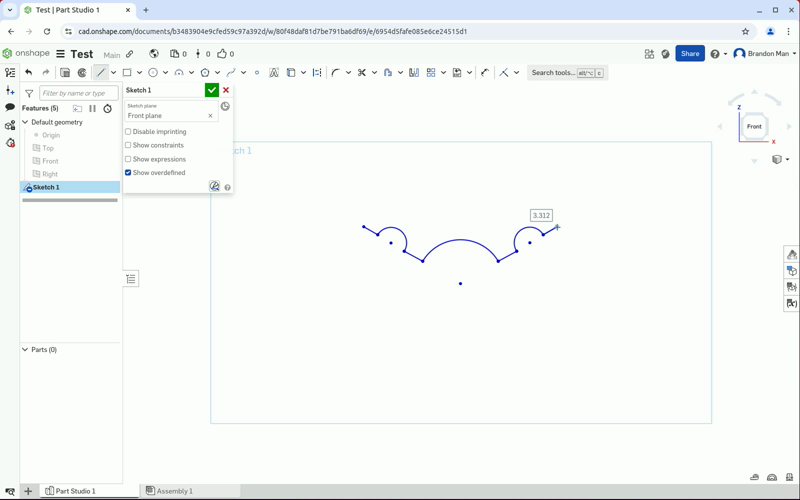
key(a)
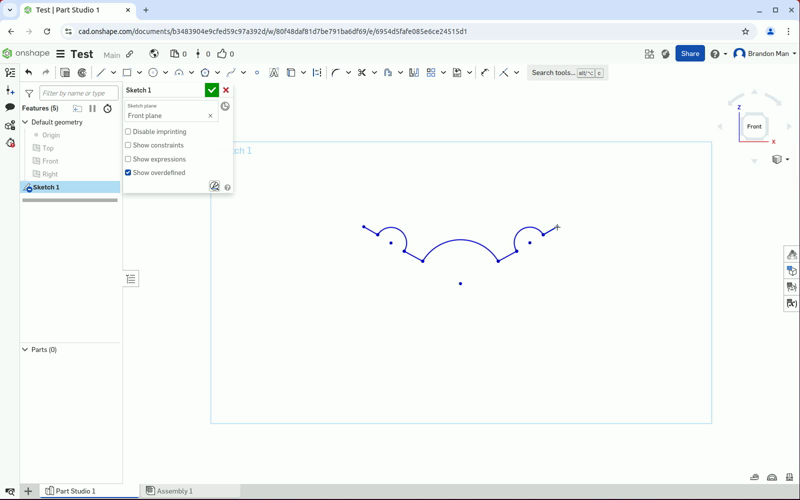
mouse_move(557, 226)
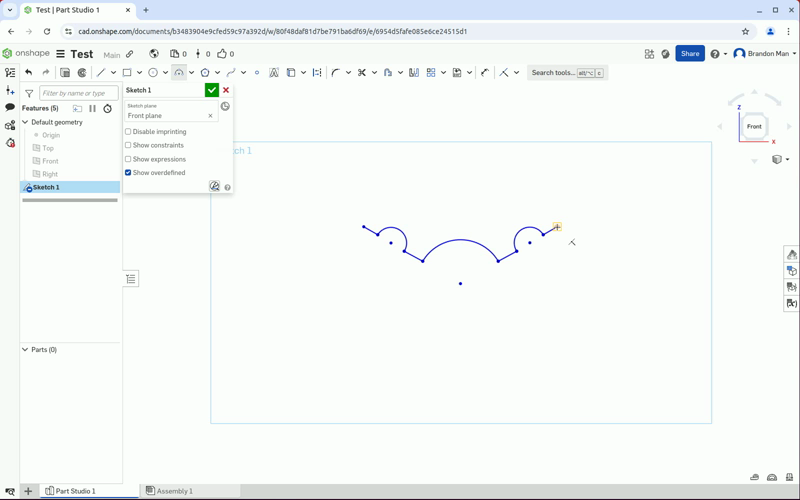
click(557, 226)
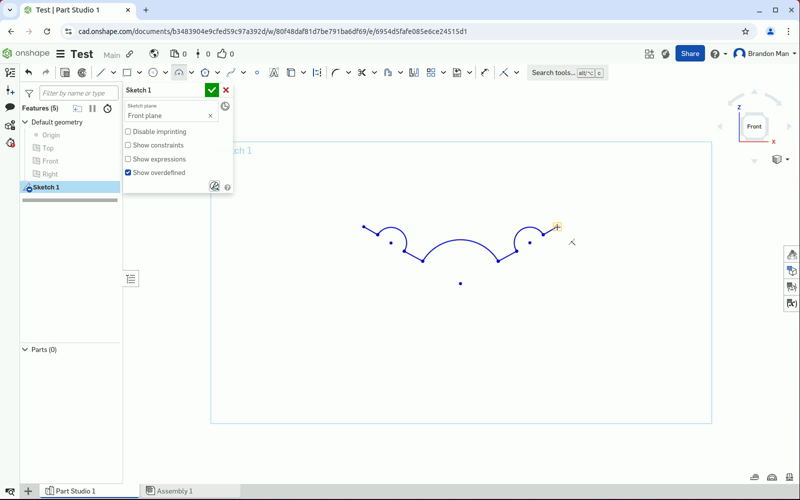
mouse_move(363, 226)
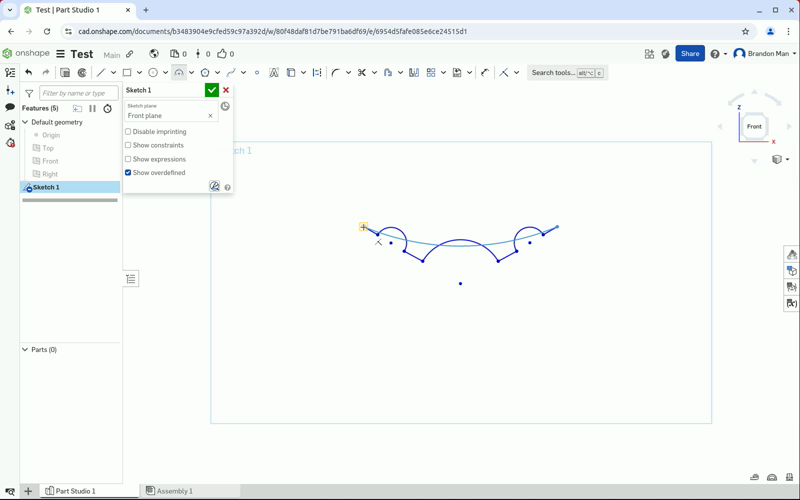
click(363, 226)
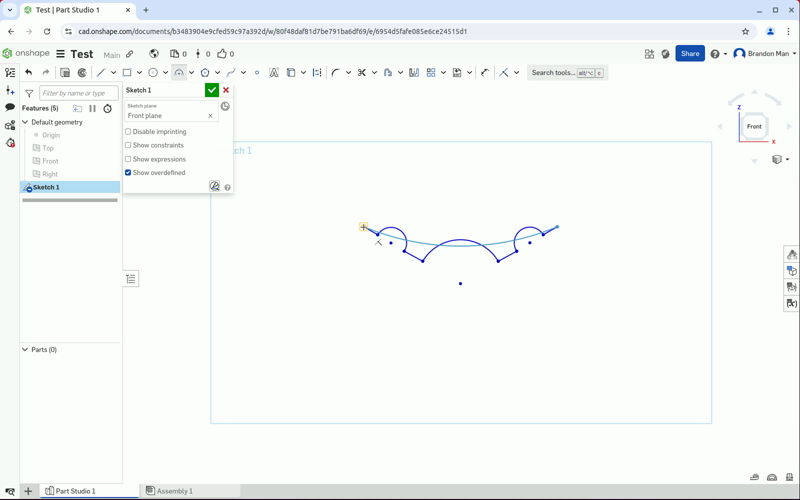
key_down(shift)
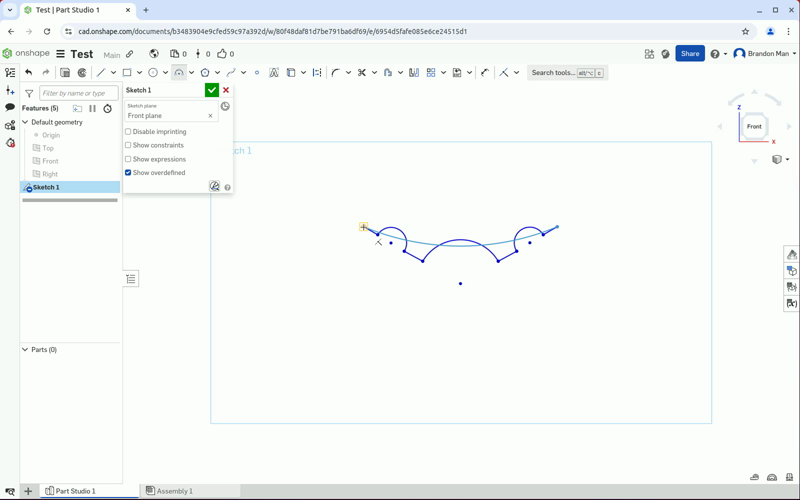
mouse_move(460, 170)
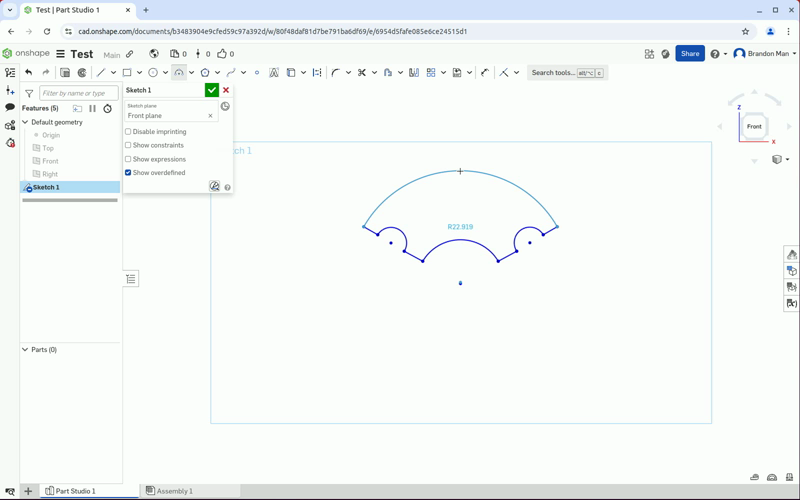
click(460, 170)
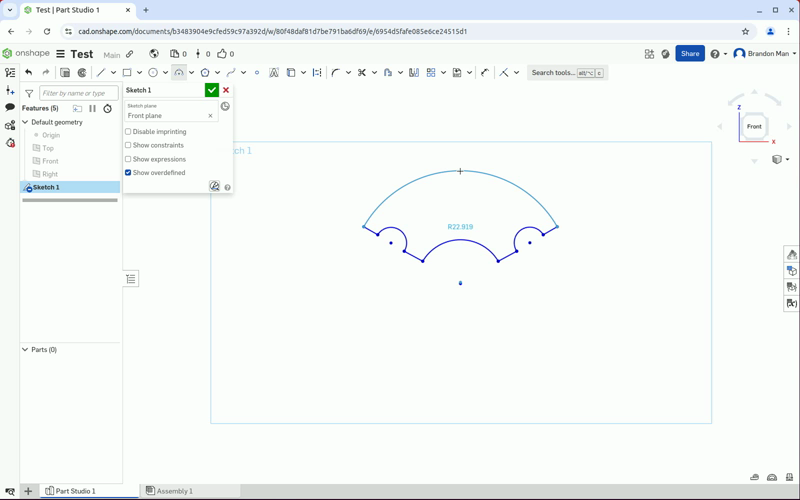
key_up(shift)
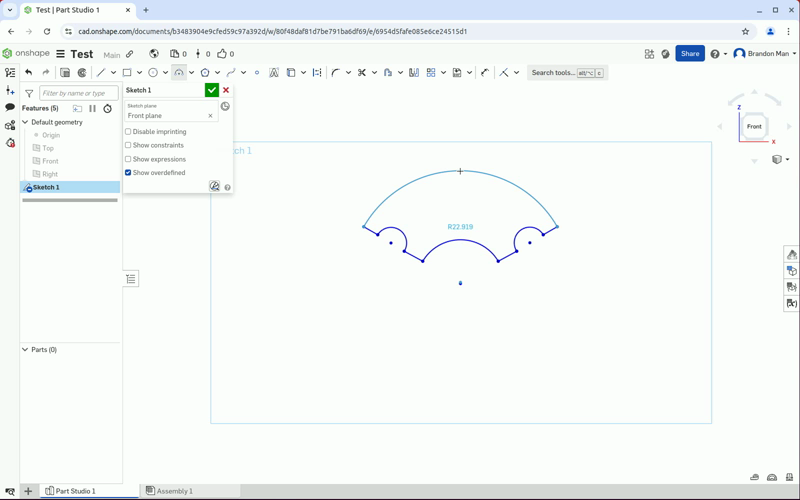
key(esc)
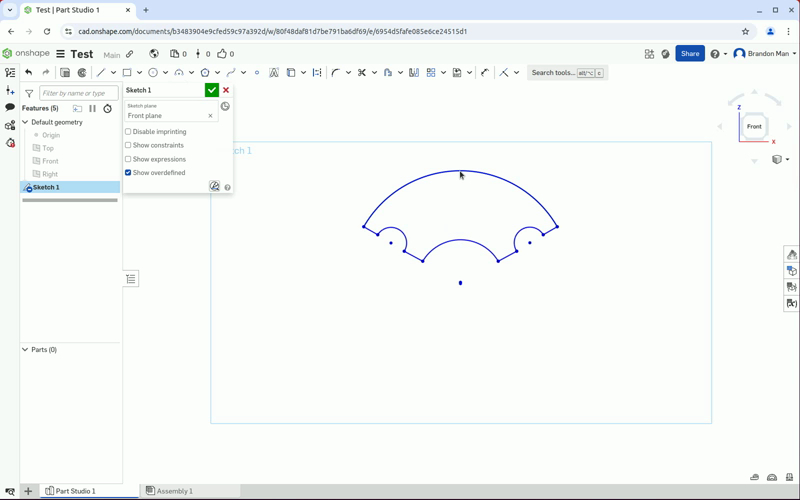
mouse_move(491, 184)
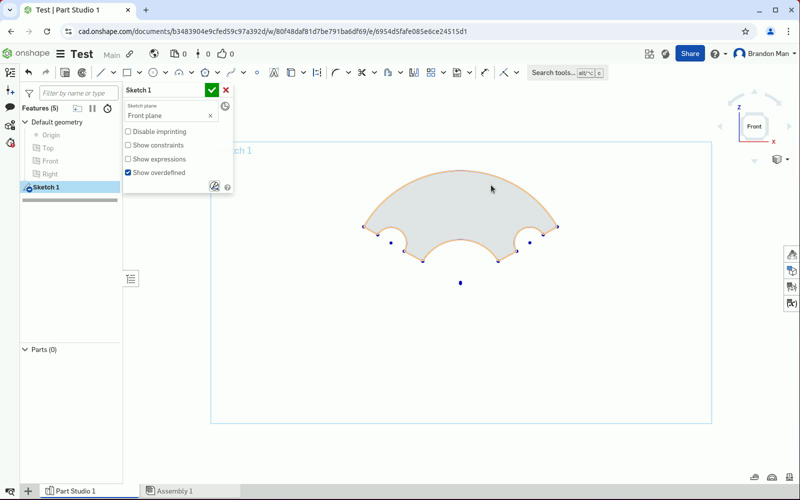
click(491, 184)
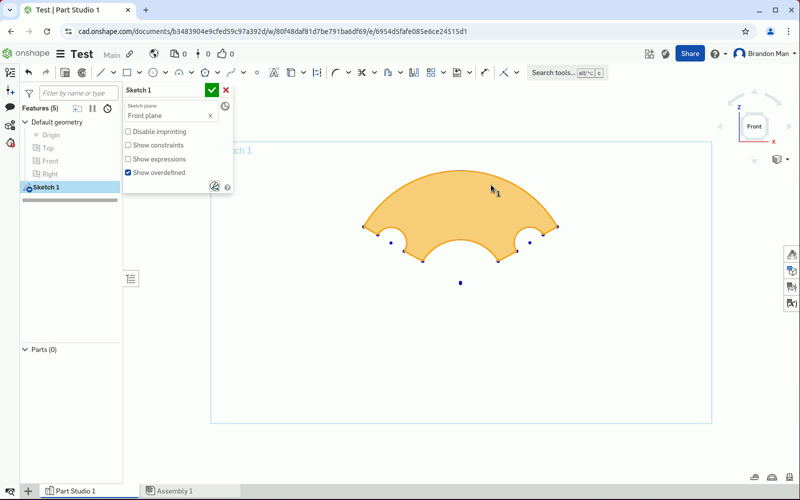
mouse_move(73, 352)
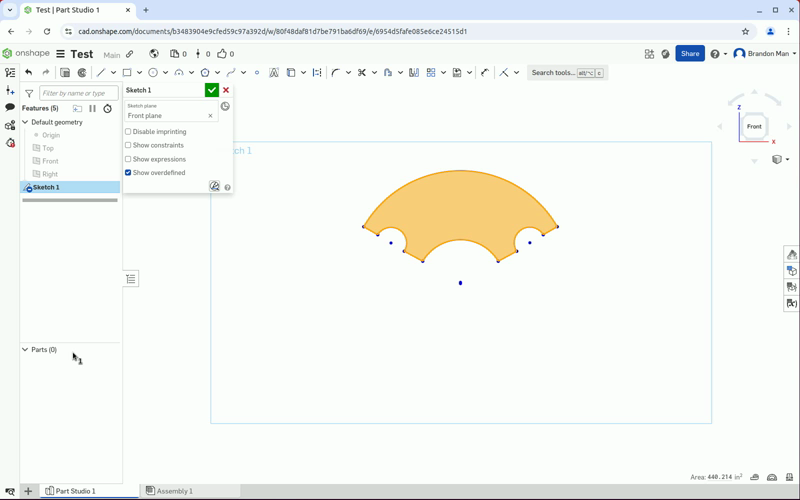
key(shift+y)
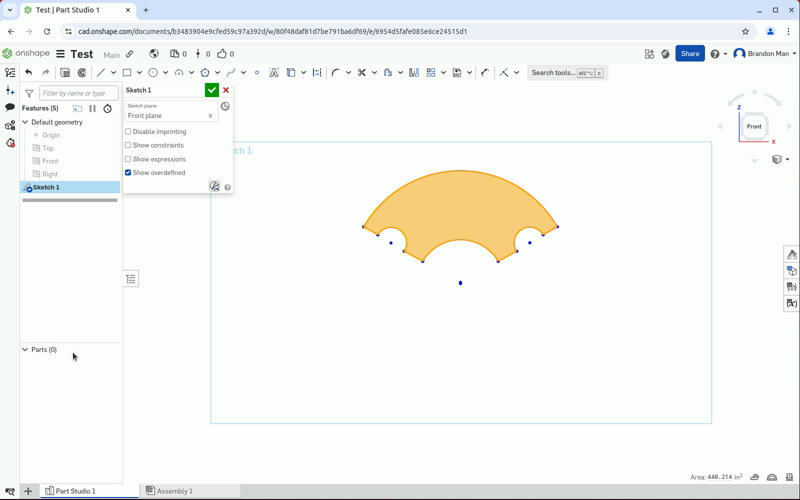
key(shift+e)
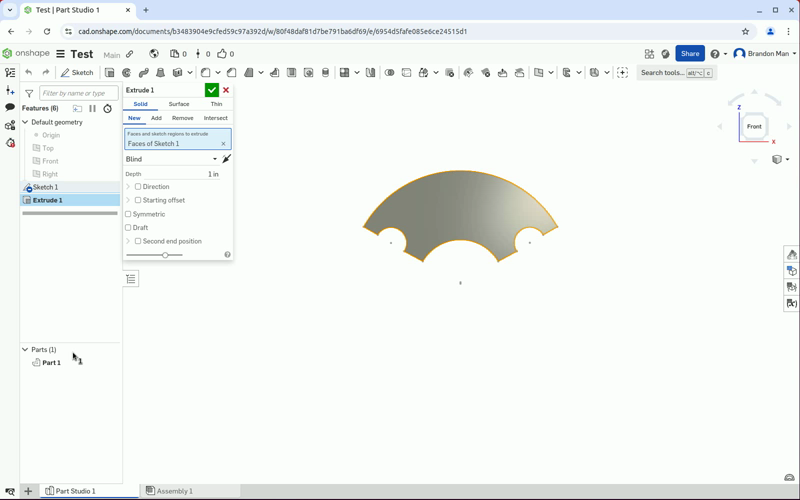
mouse_move(143, 106)
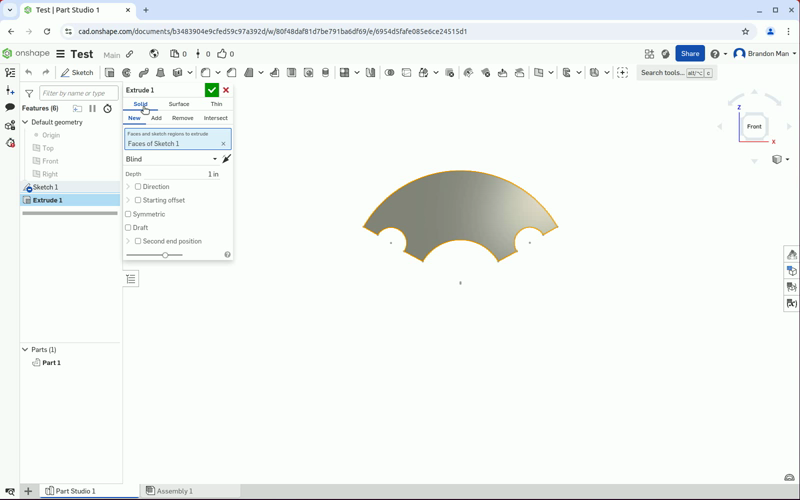
click(143, 106)
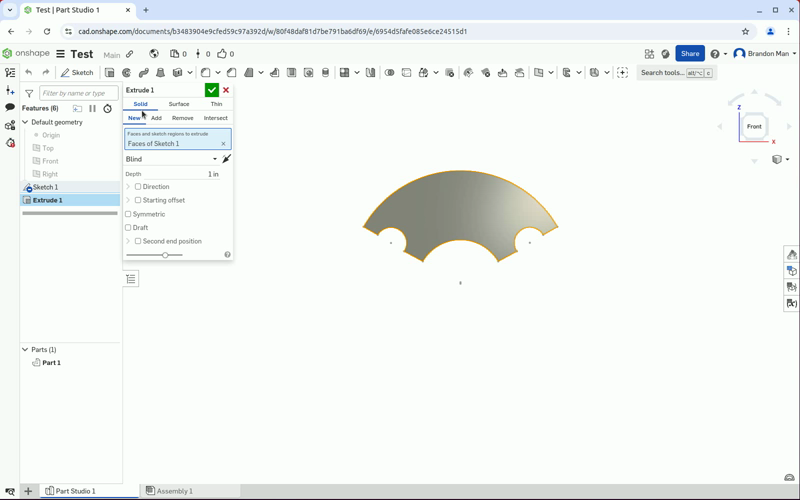
mouse_move(137, 120)
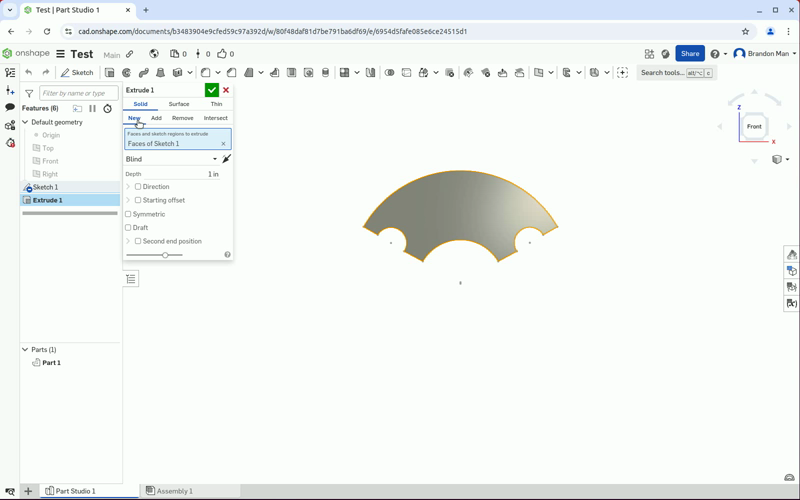
click(137, 120)
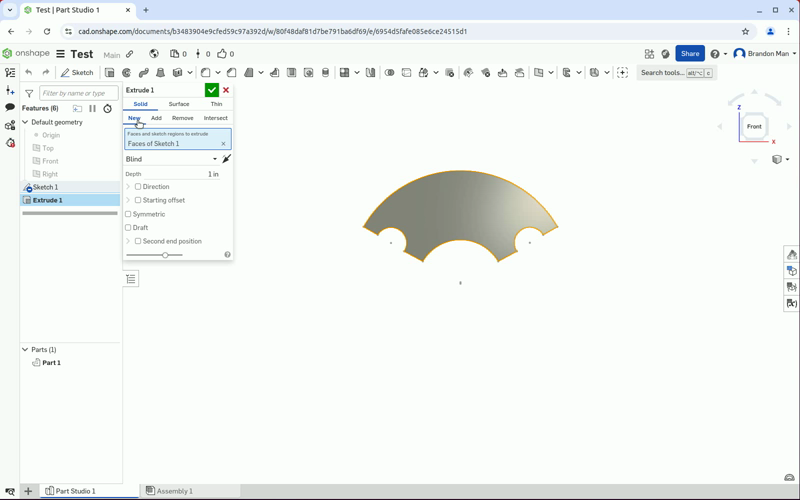
key(tab, 4)
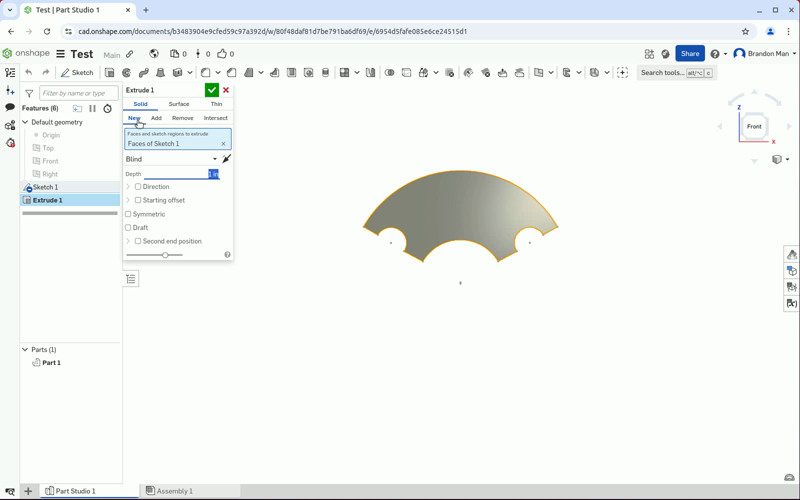
text(1.685)
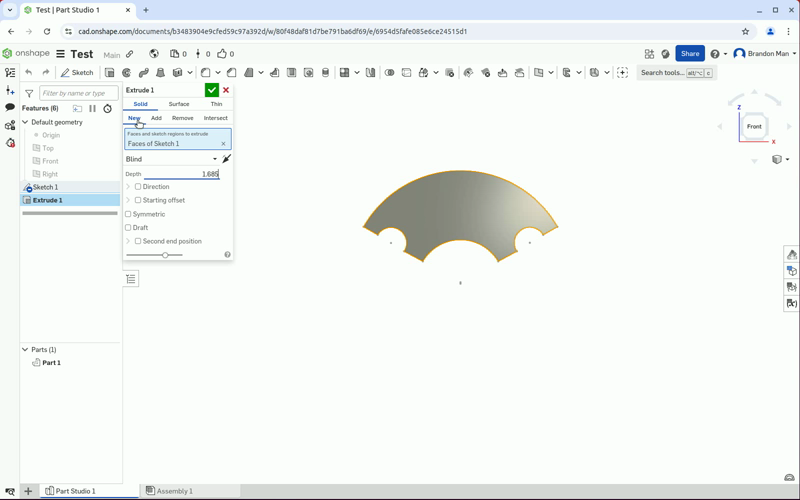
key(enter)
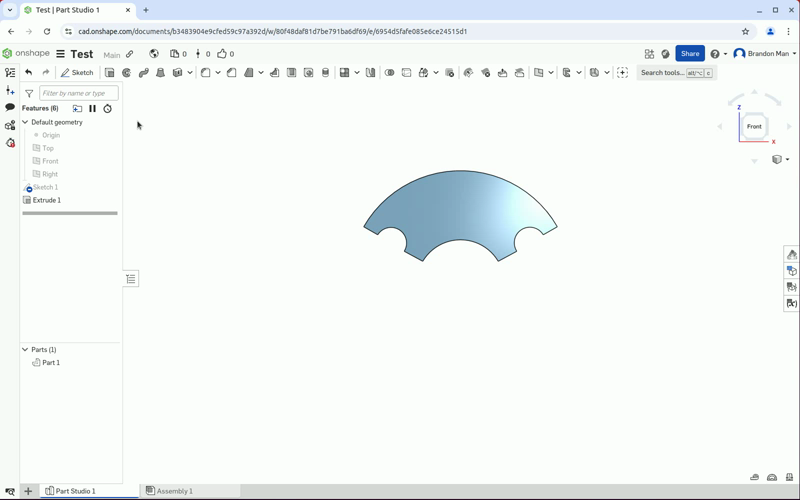
key(shift+h)
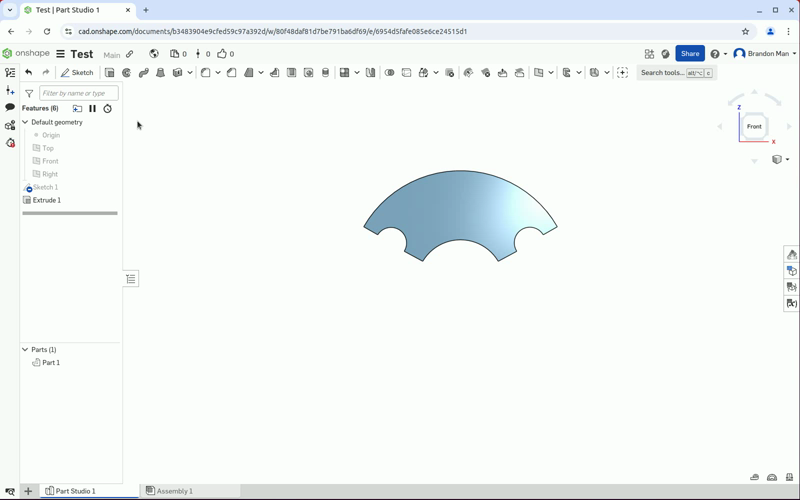
key(shift+h)
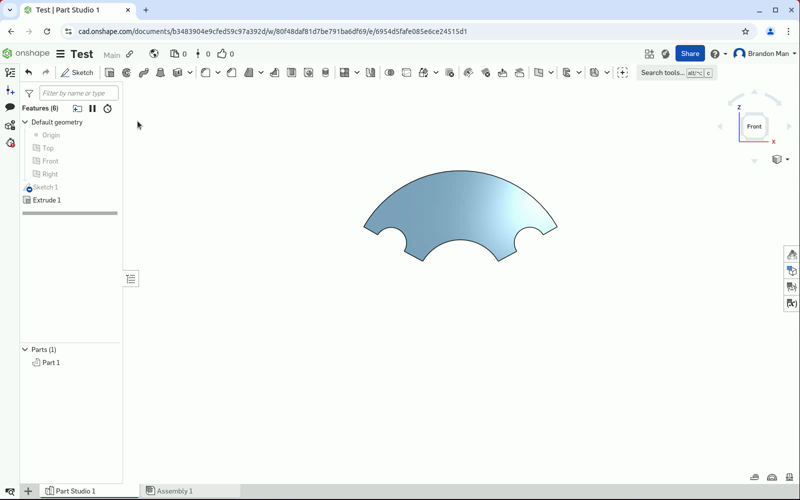
mouse_move(73, 189)
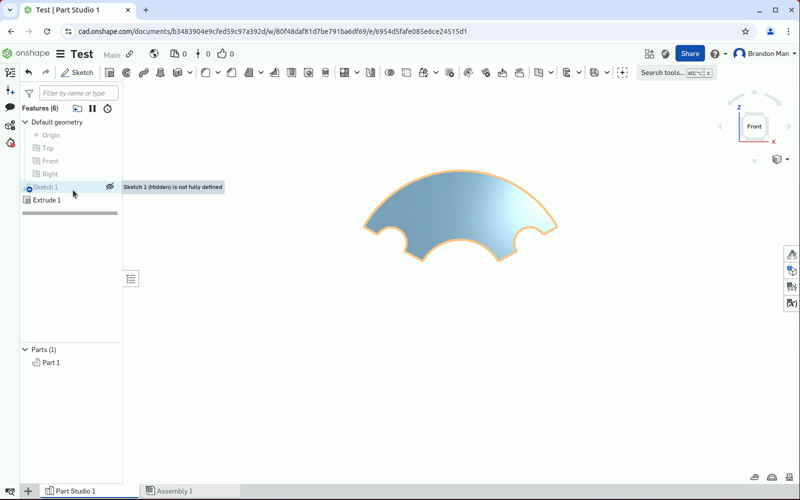
click(73, 189)
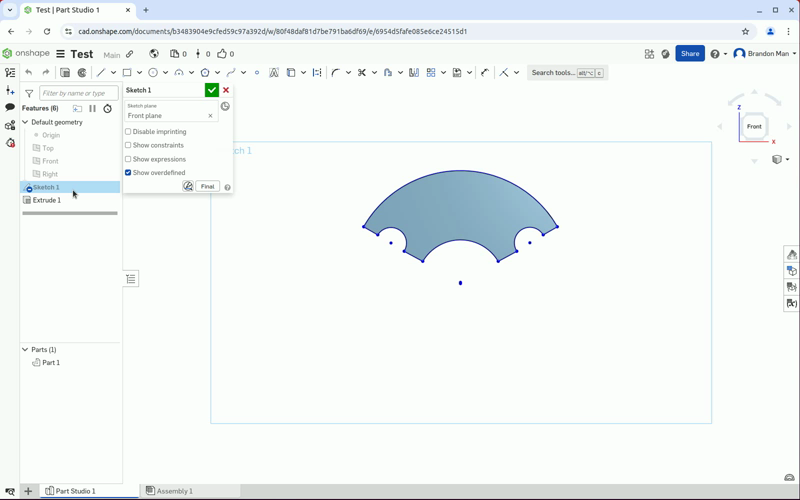
mouse_move(229, 92)
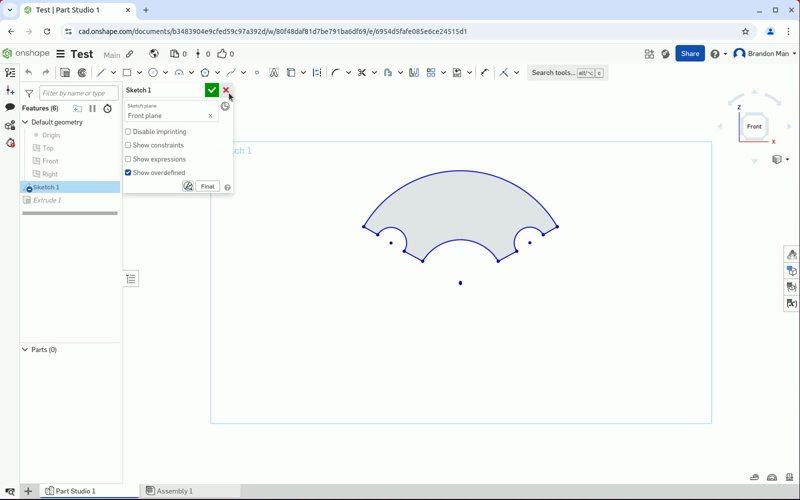
click(229, 92)
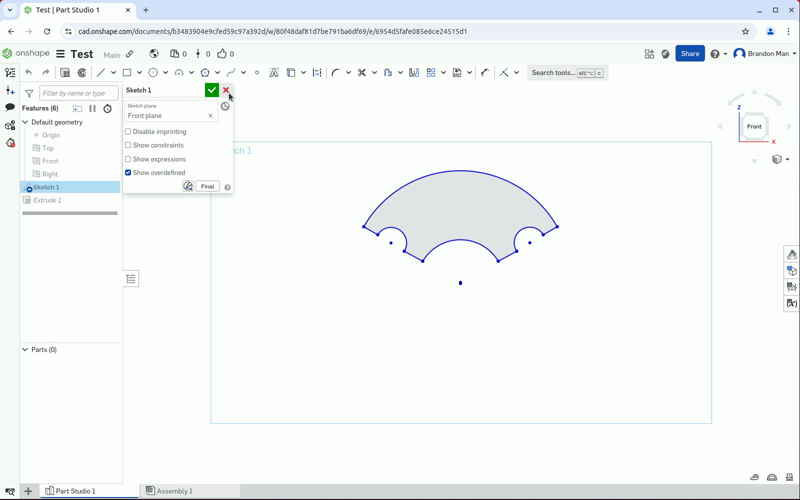
key(shift+s)
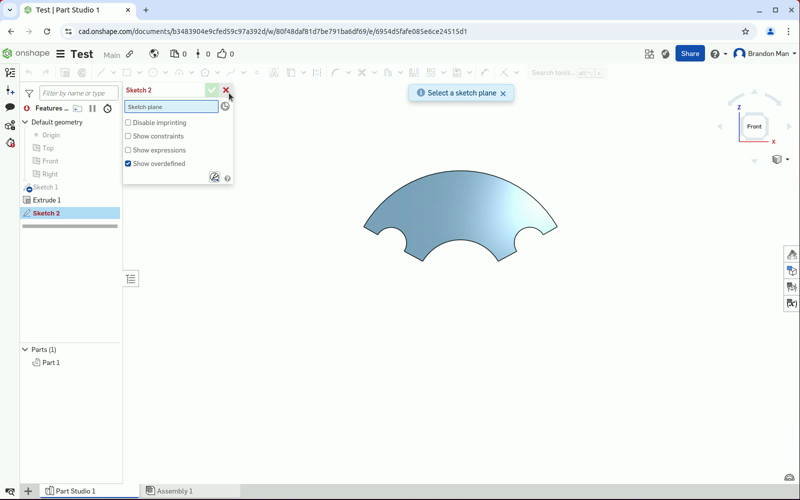
mouse_move(73, 163)
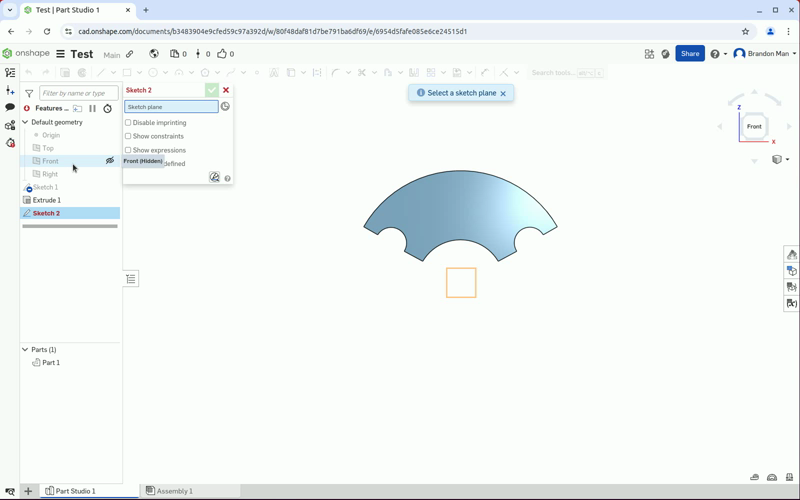
click(73, 163)
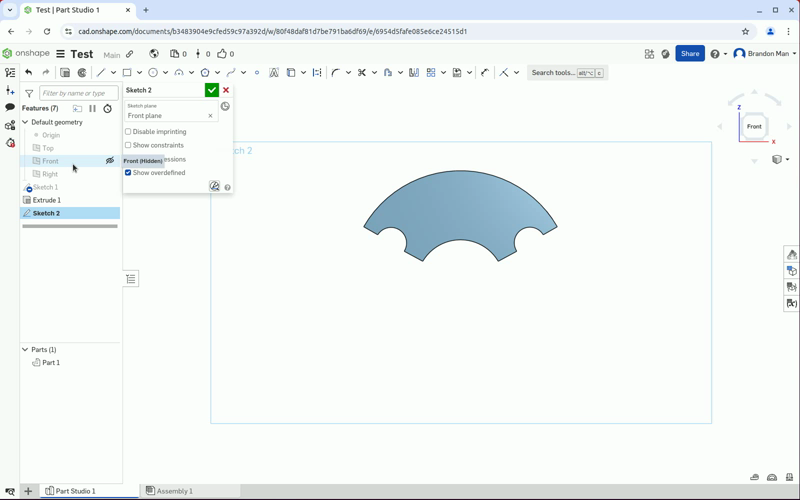
mouse_move(73, 352)
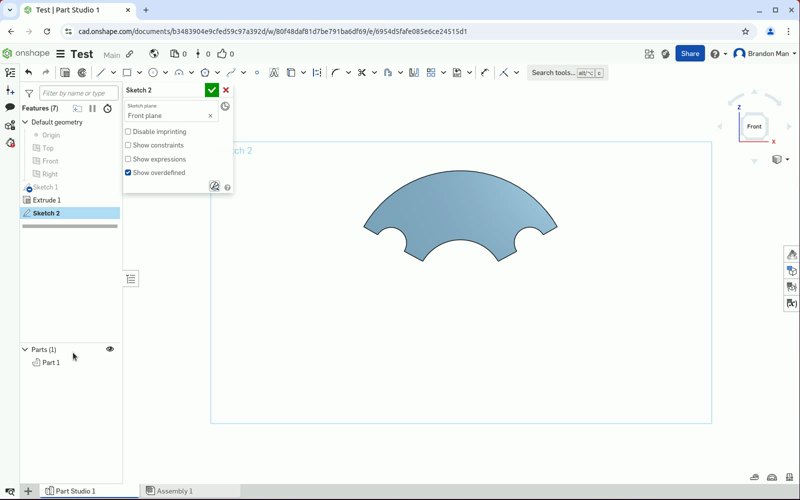
key(y)
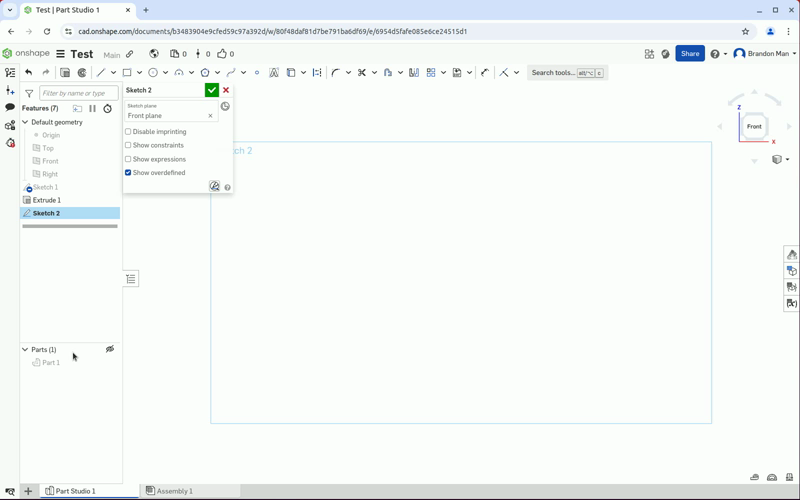
key(a)
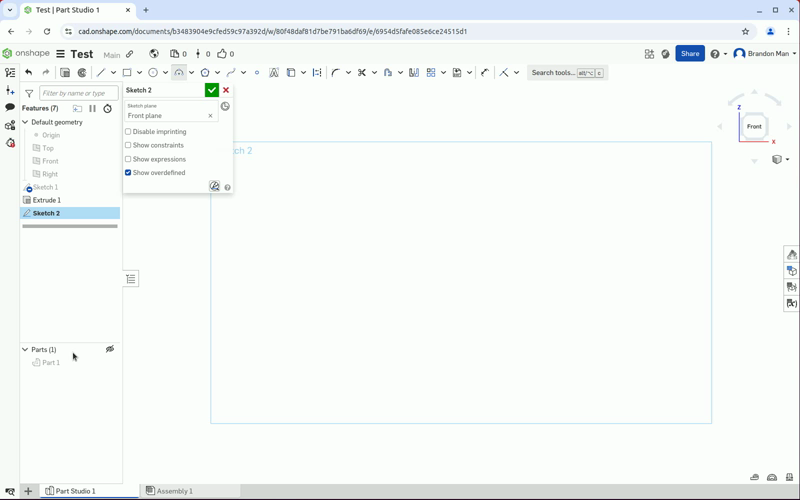
key_down(shift)
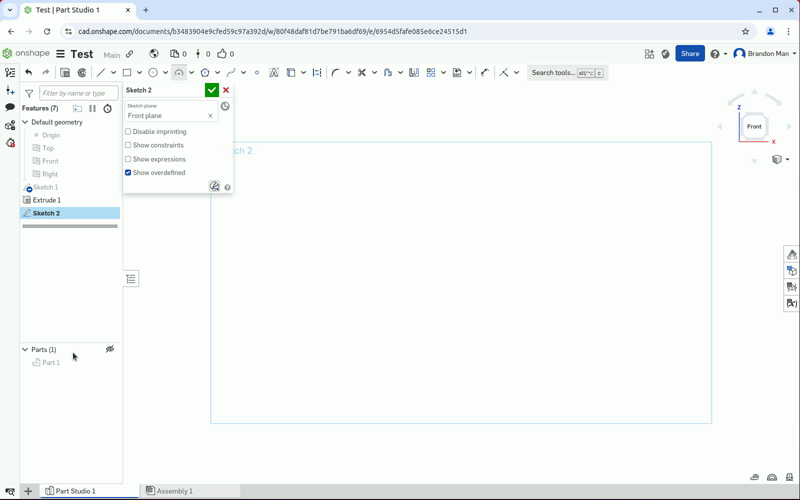
mouse_move(363, 226)
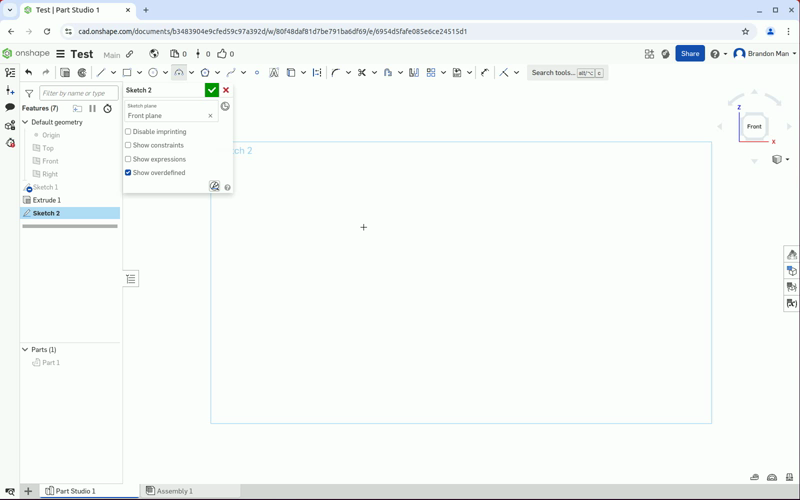
click(363, 226)
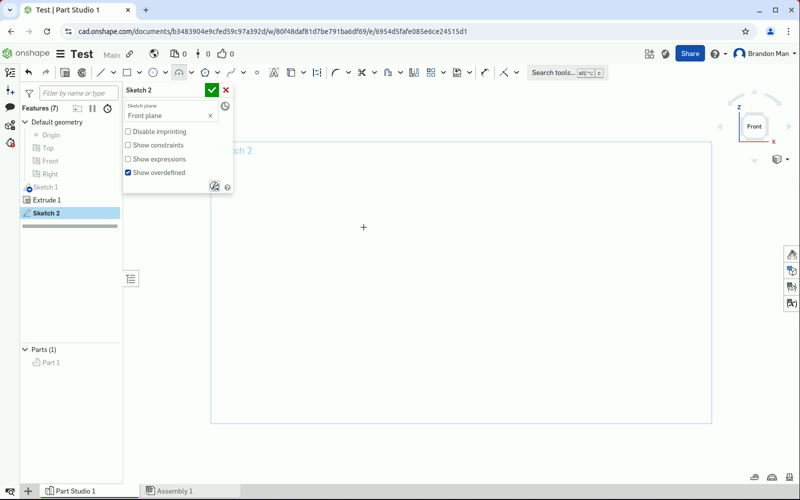
key_up(shift)
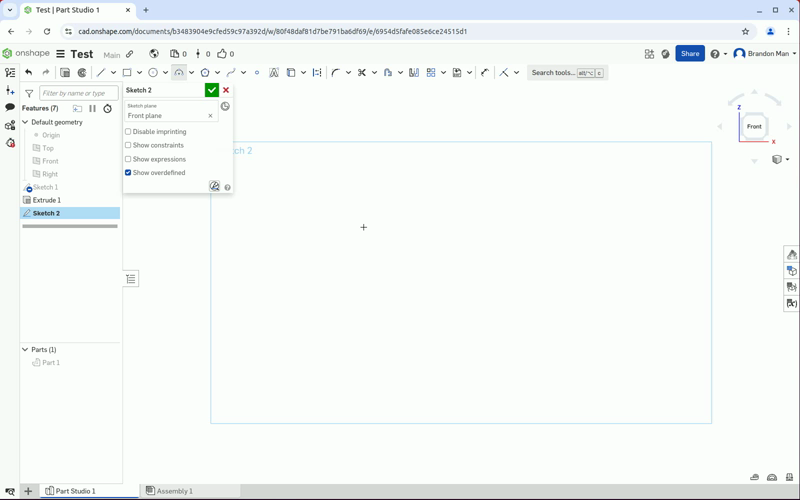
key_down(shift)
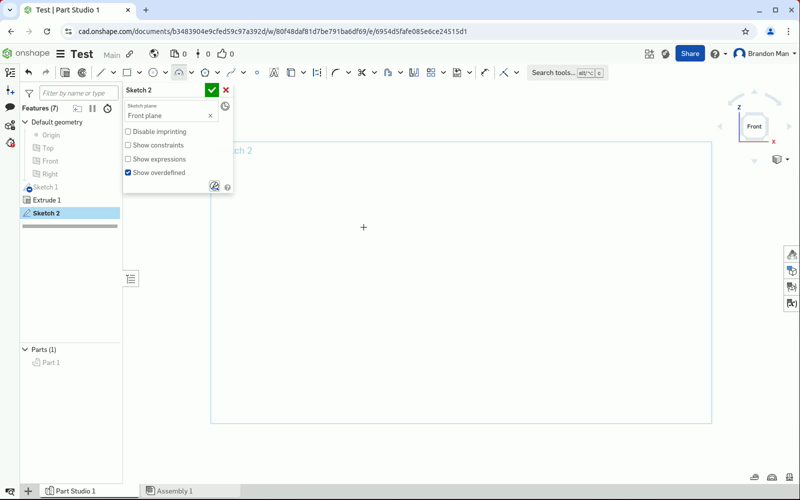
mouse_move(557, 226)
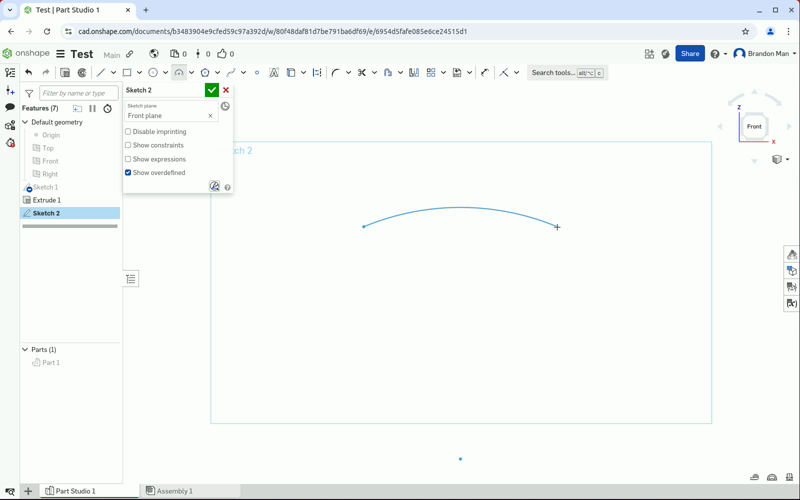
click(557, 226)
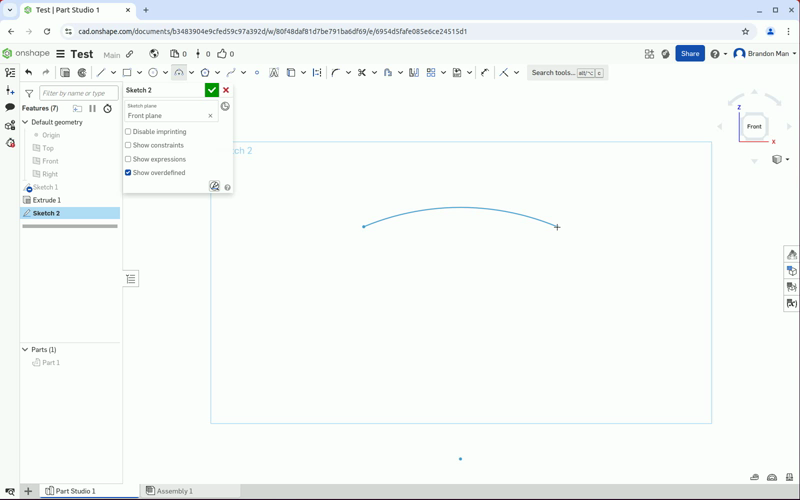
mouse_move(460, 394)
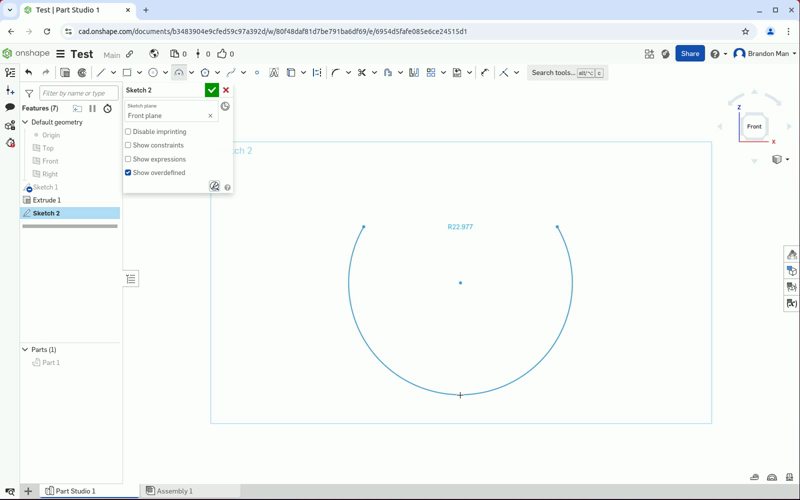
click(460, 394)
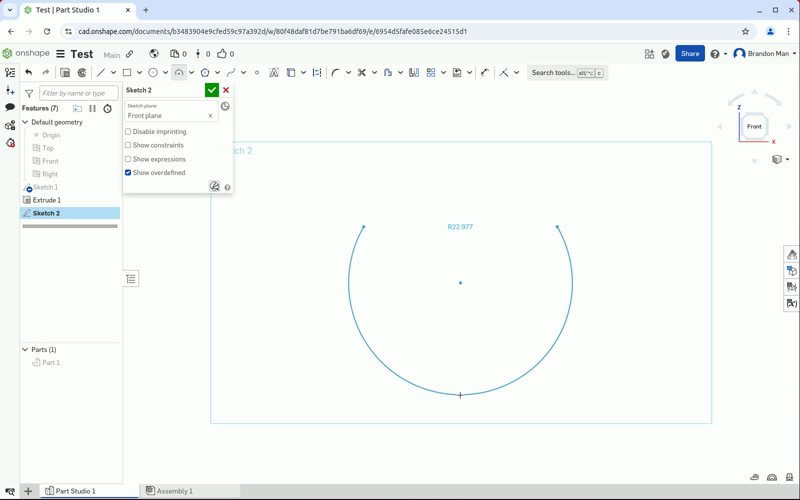
key_up(shift)
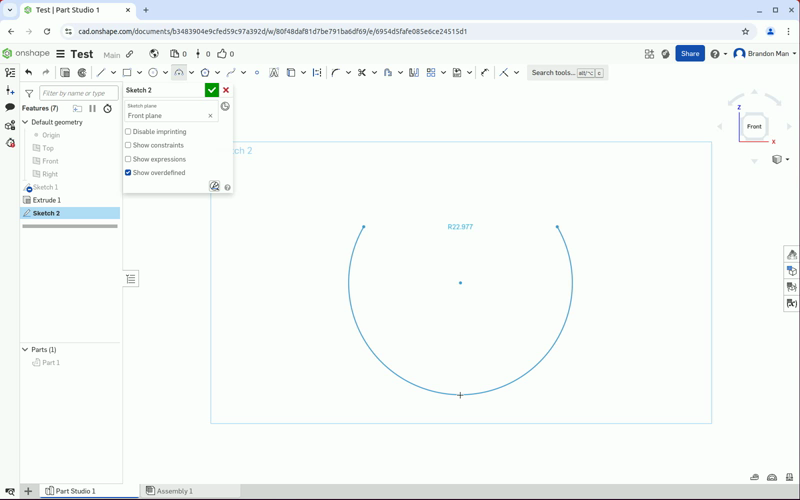
key(esc)
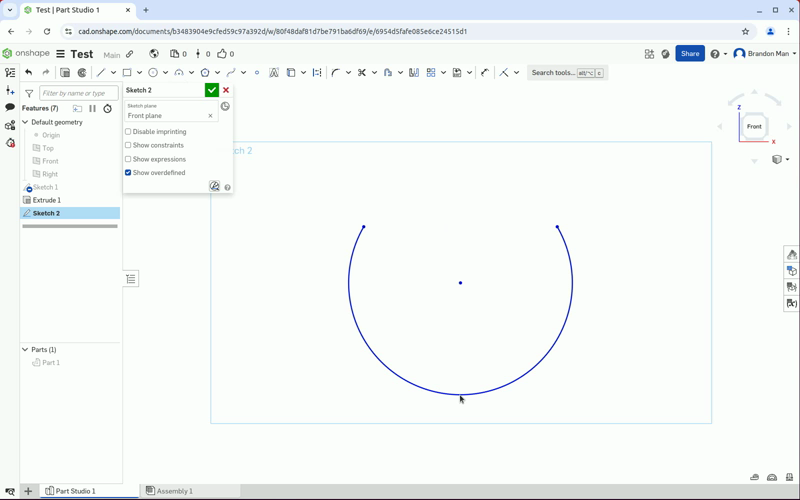
key(l)
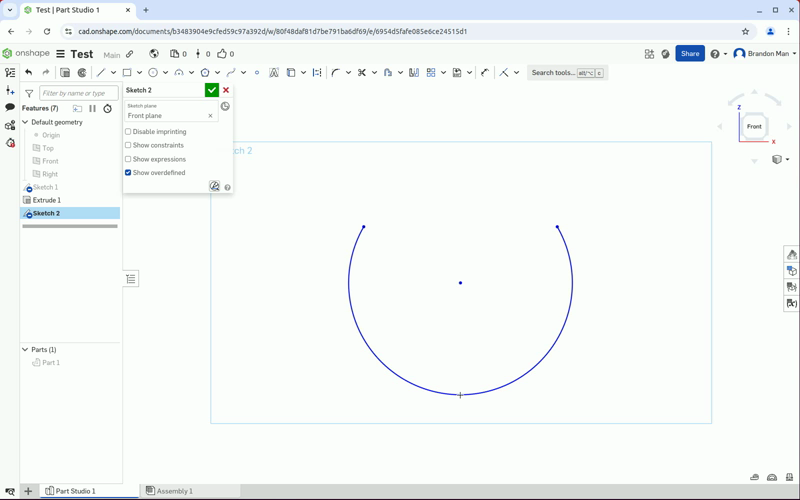
mouse_move(557, 226)
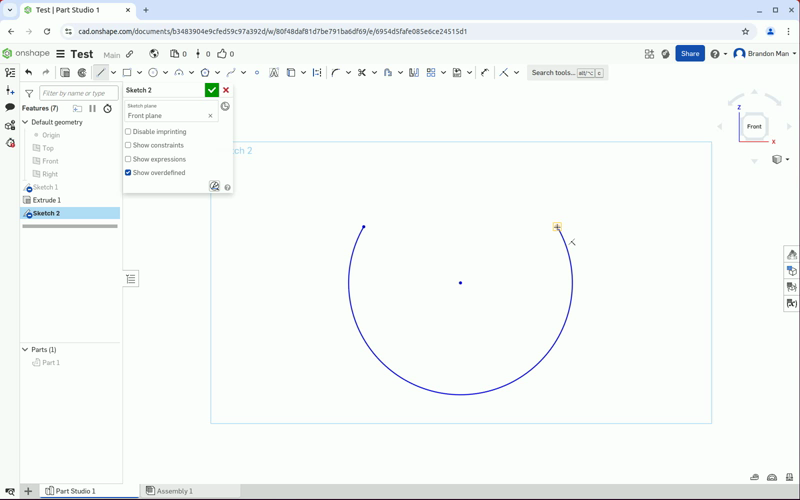
click(557, 226)
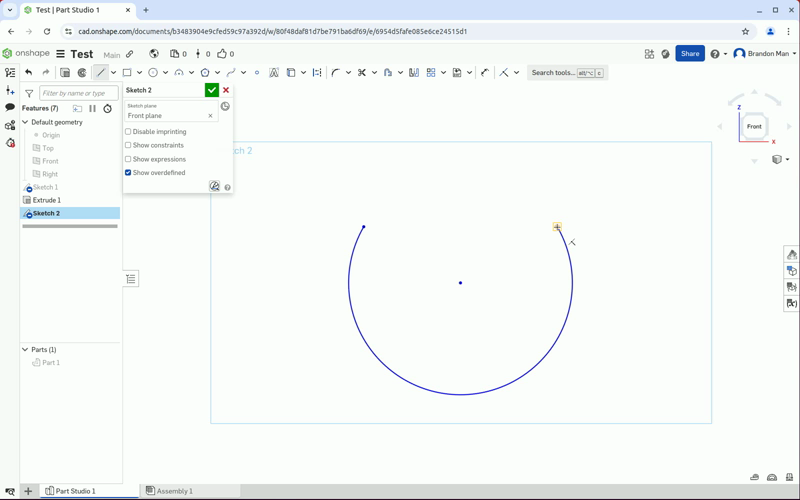
key_down(shift)
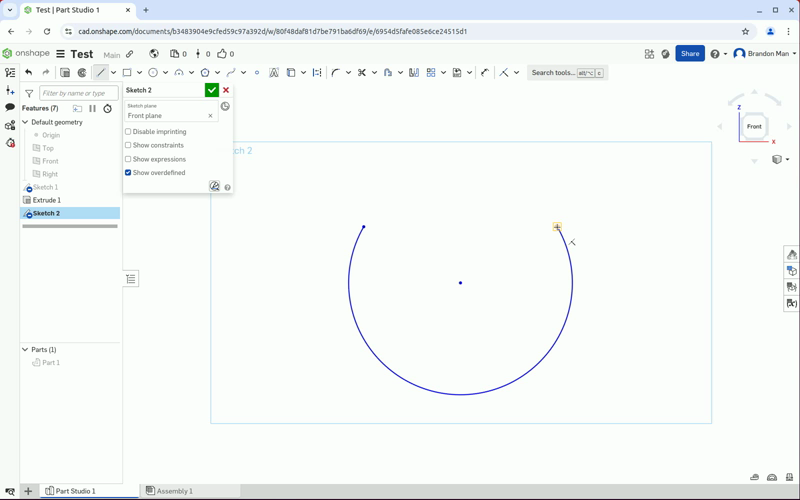
mouse_move(587, 226)
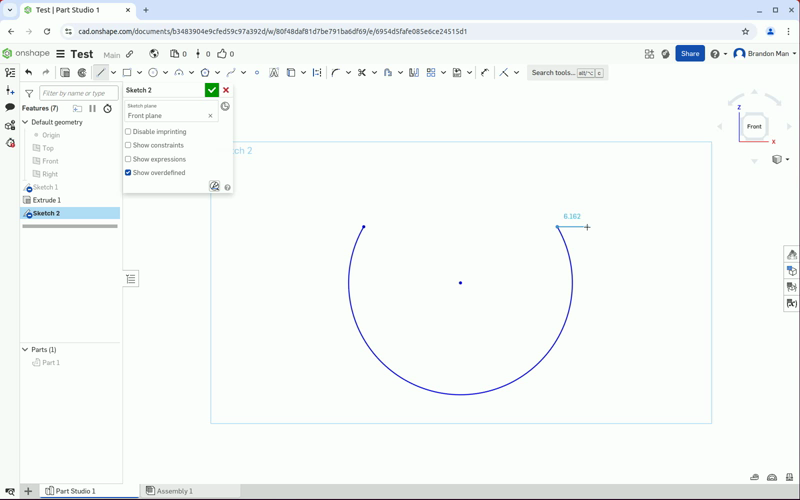
mouse_move(543, 235)
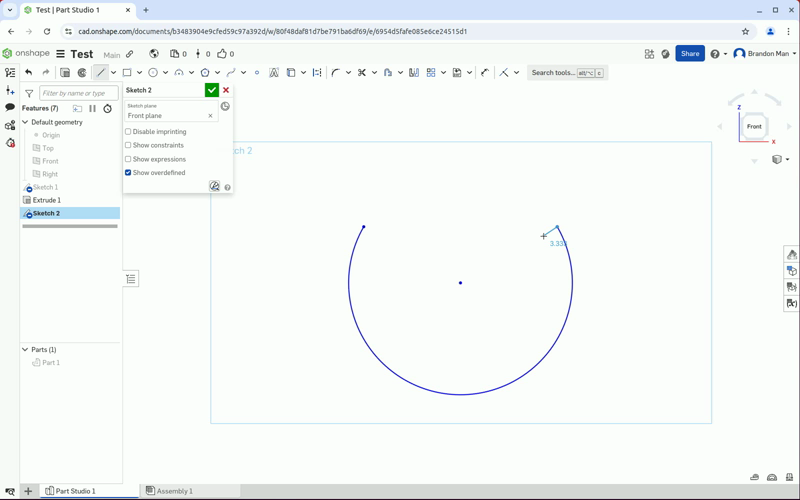
click(543, 235)
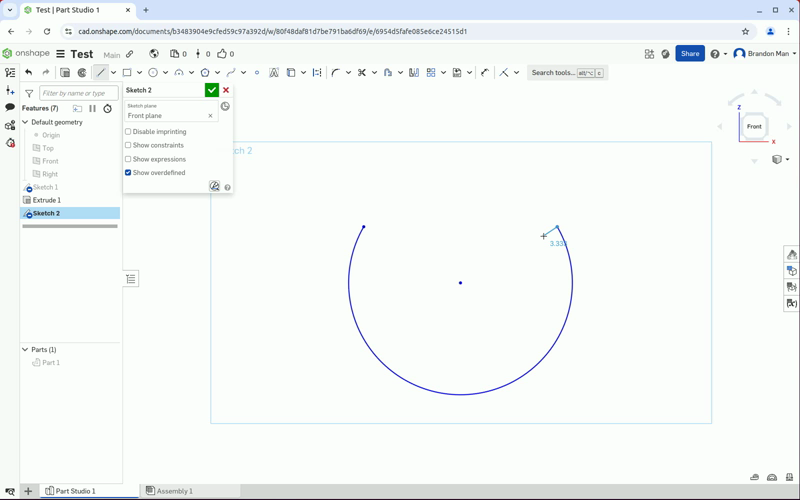
key_up(shift)
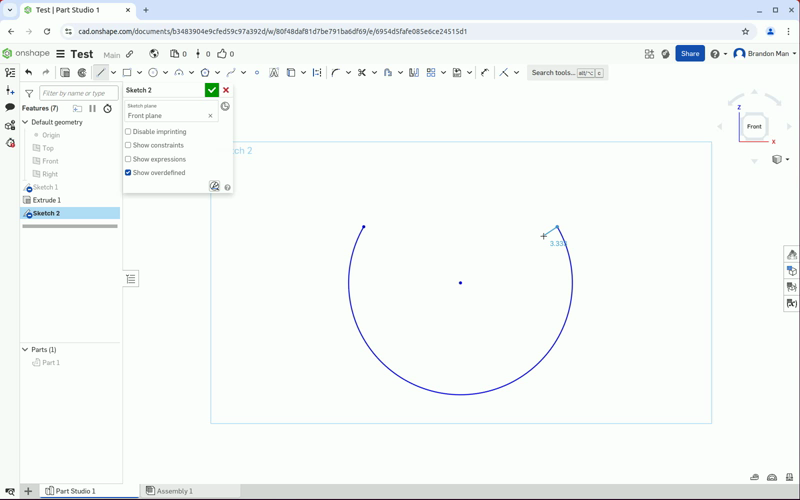
key(esc)
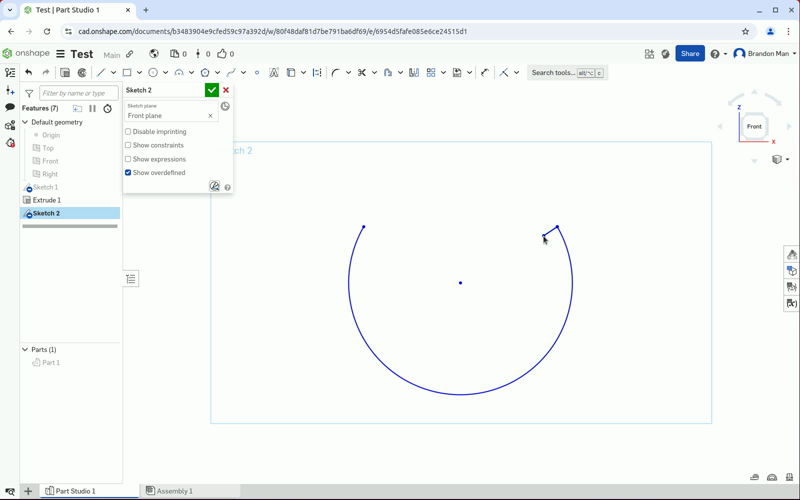
key(a)
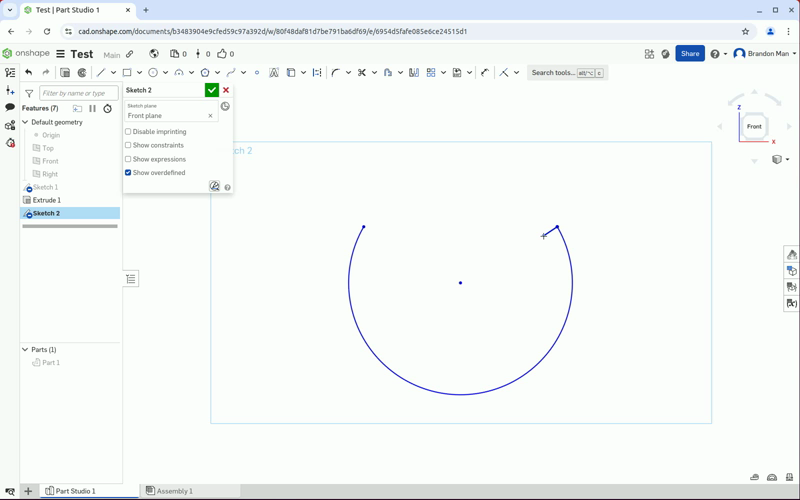
mouse_move(543, 235)
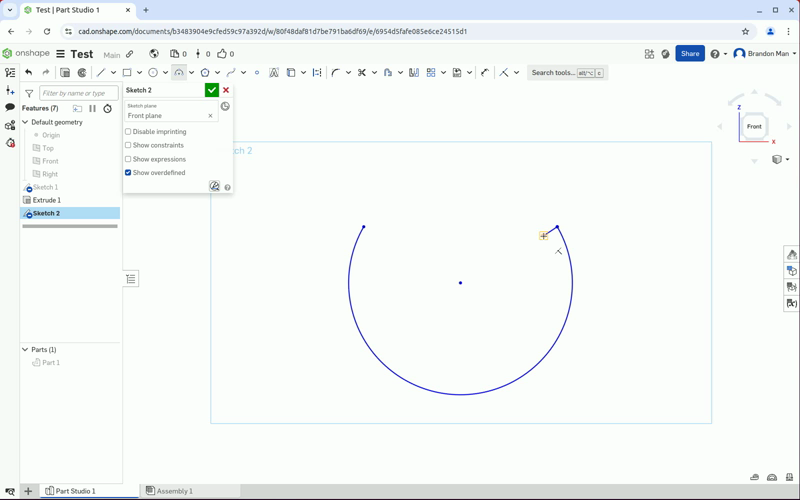
click(543, 235)
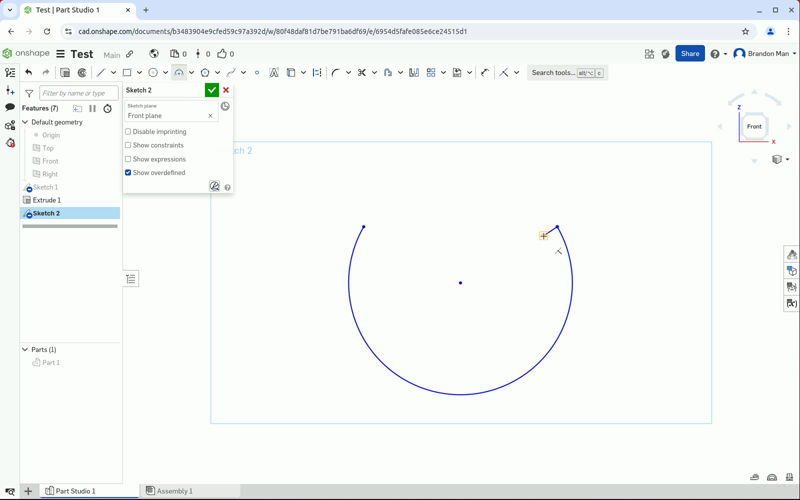
key_down(shift)
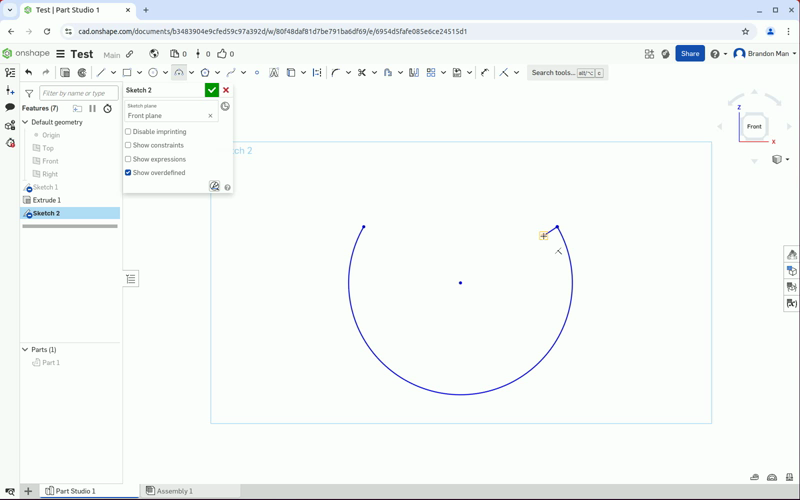
mouse_move(515, 250)
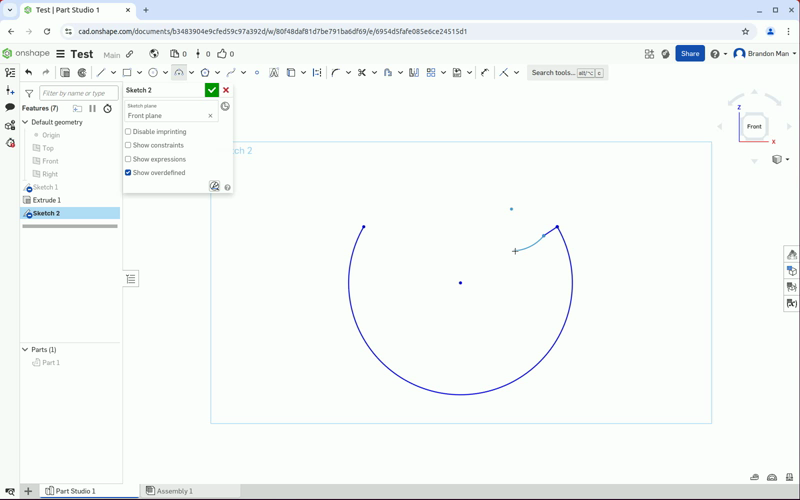
click(515, 250)
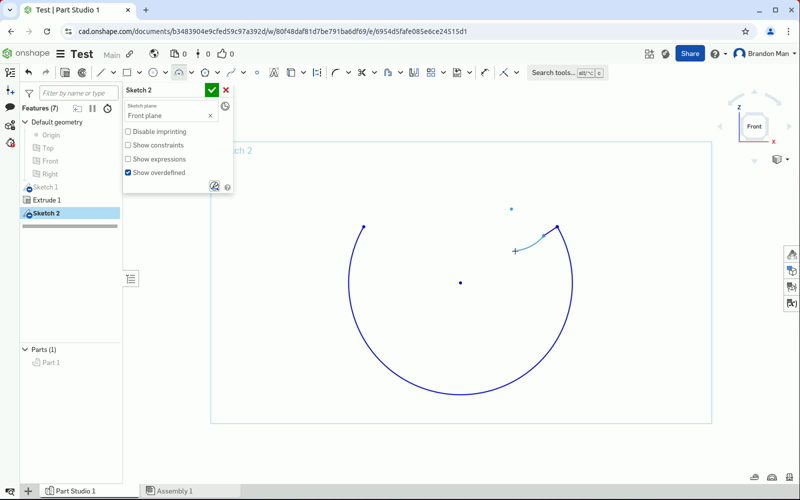
mouse_move(537, 257)
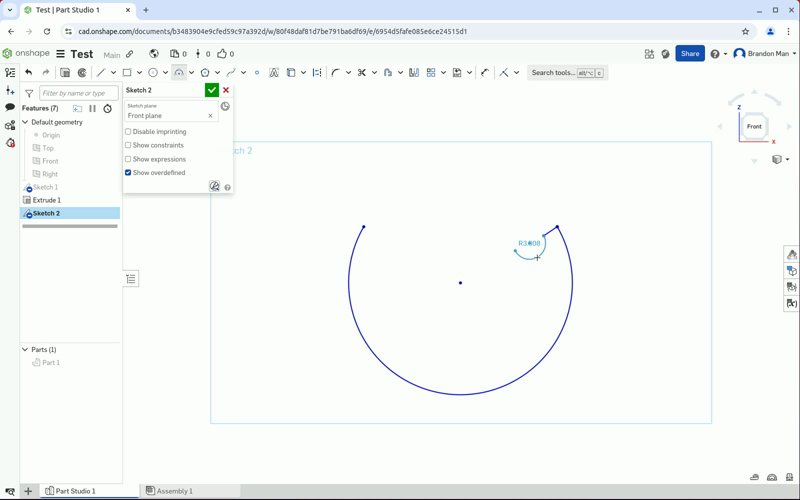
click(537, 257)
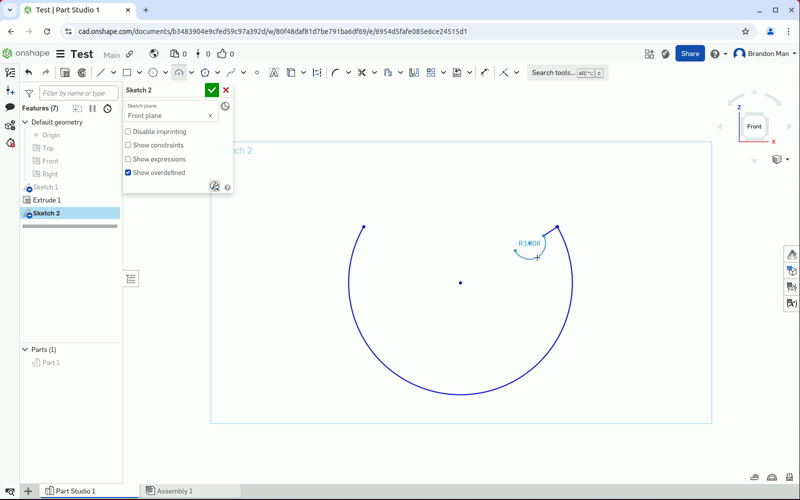
key_up(shift)
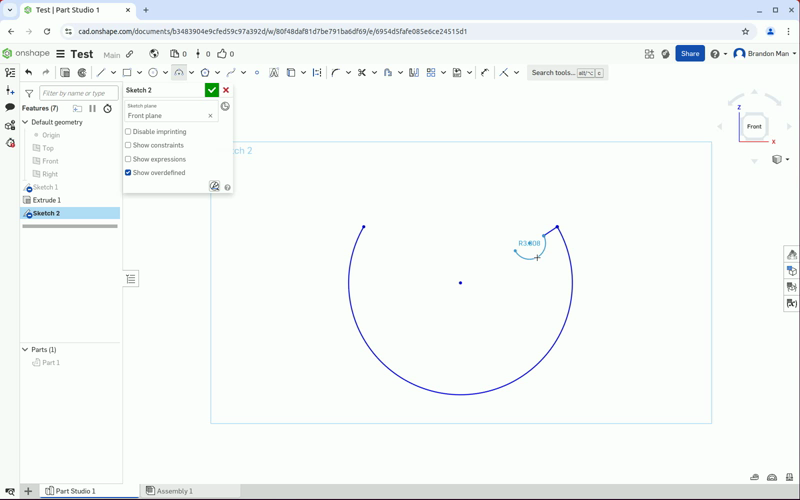
key(esc)
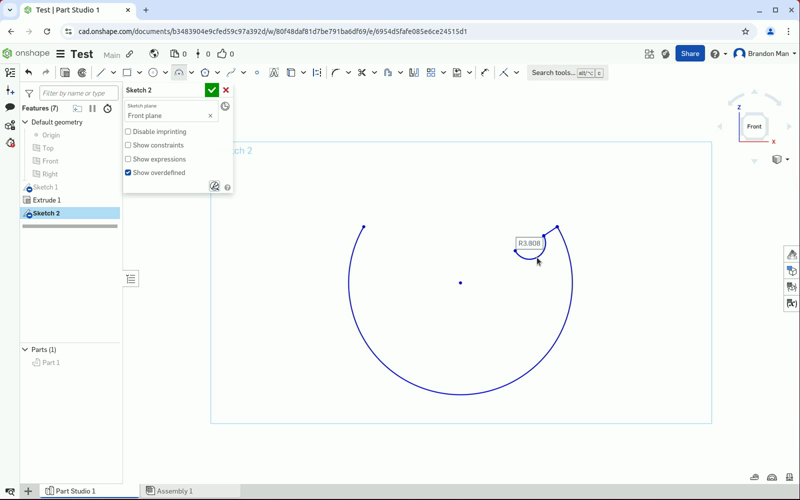
key(l)
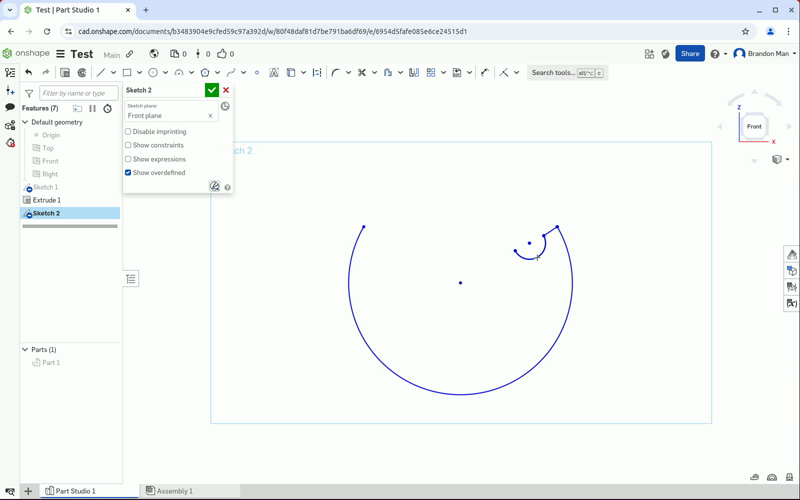
mouse_move(515, 250)
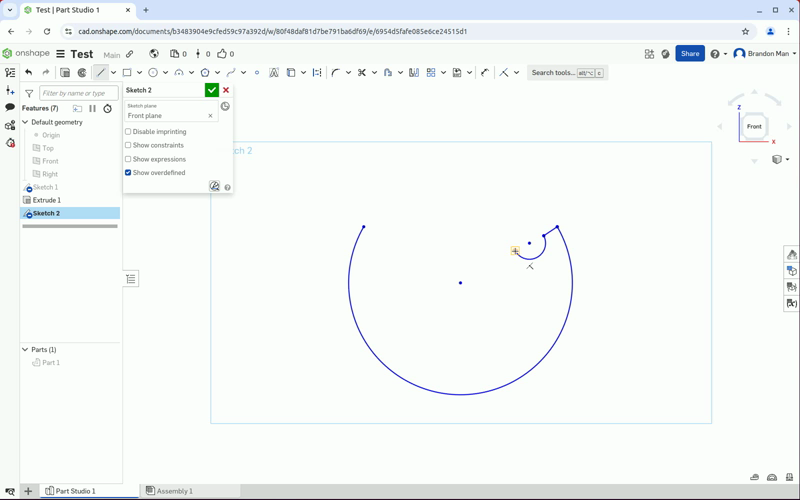
click(515, 250)
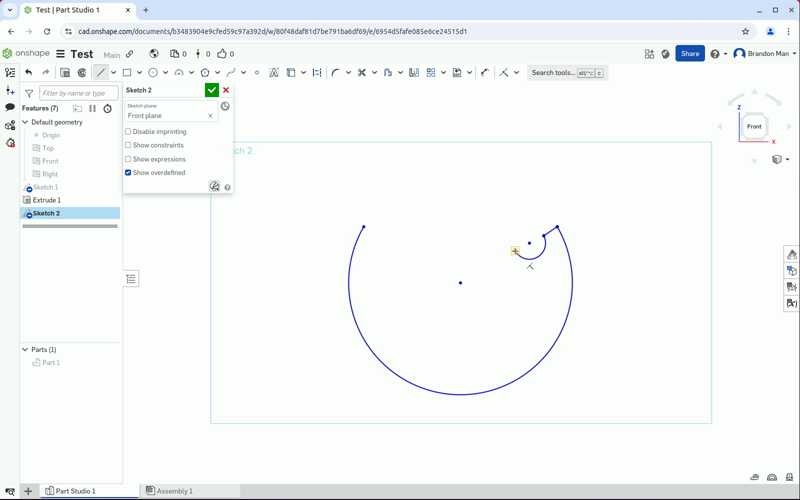
key_down(shift)
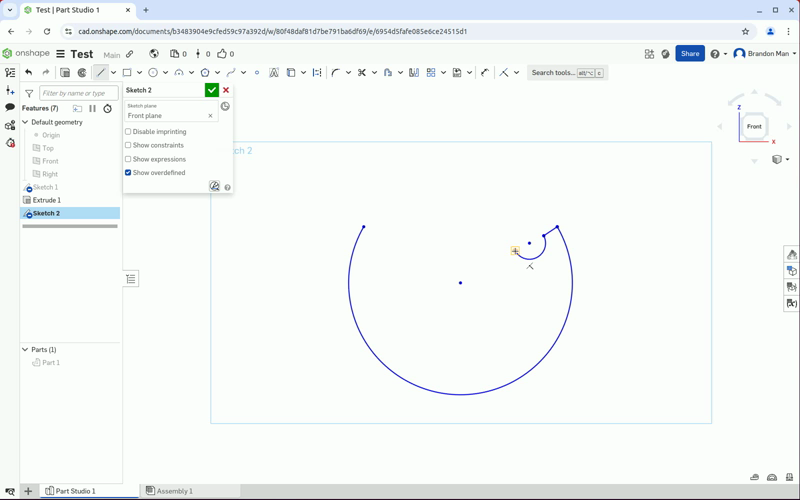
mouse_move(545, 250)
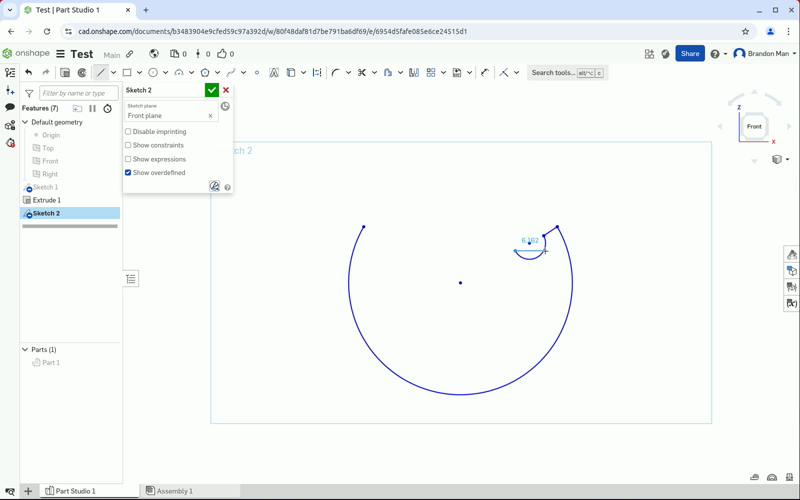
mouse_move(497, 259)
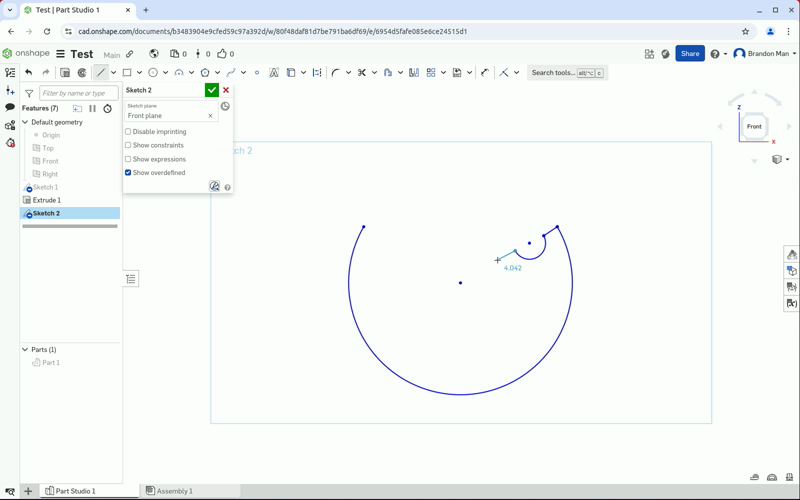
click(497, 259)
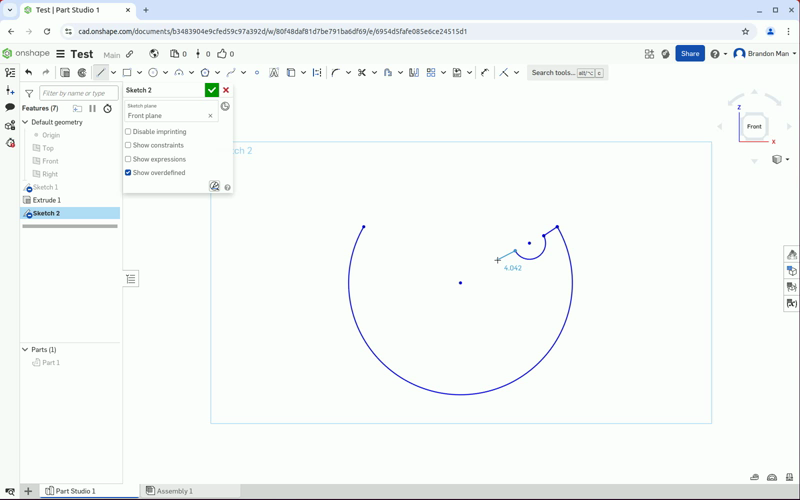
key_up(shift)
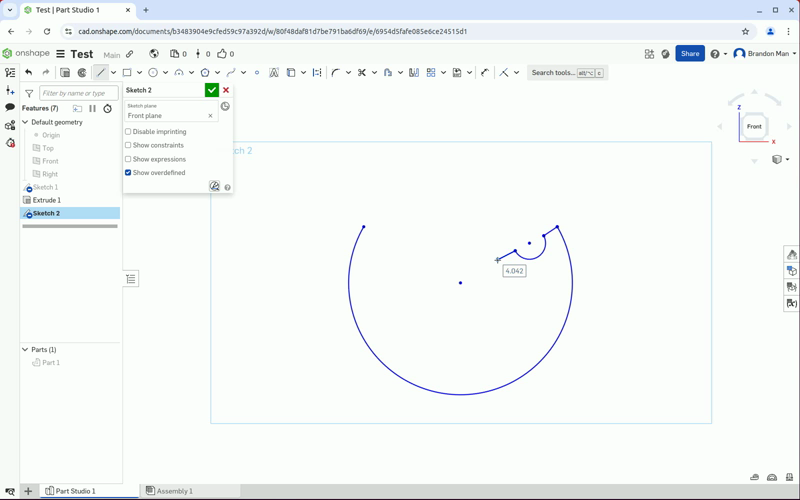
key(esc)
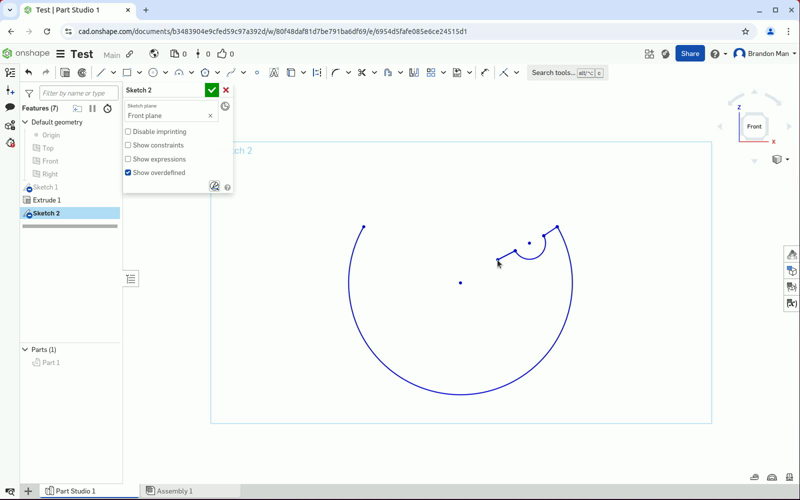
key(a)
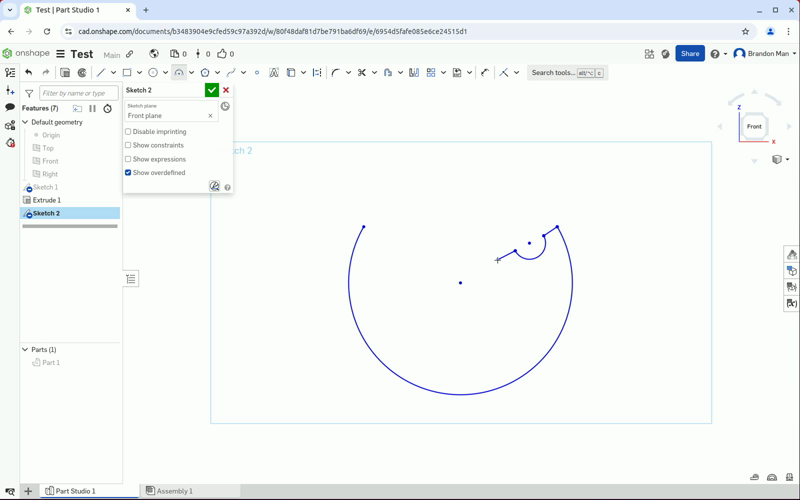
mouse_move(497, 259)
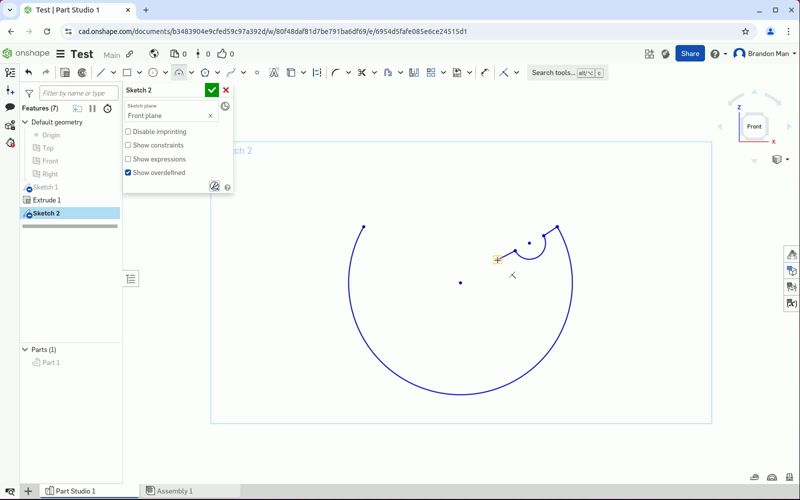
click(497, 259)
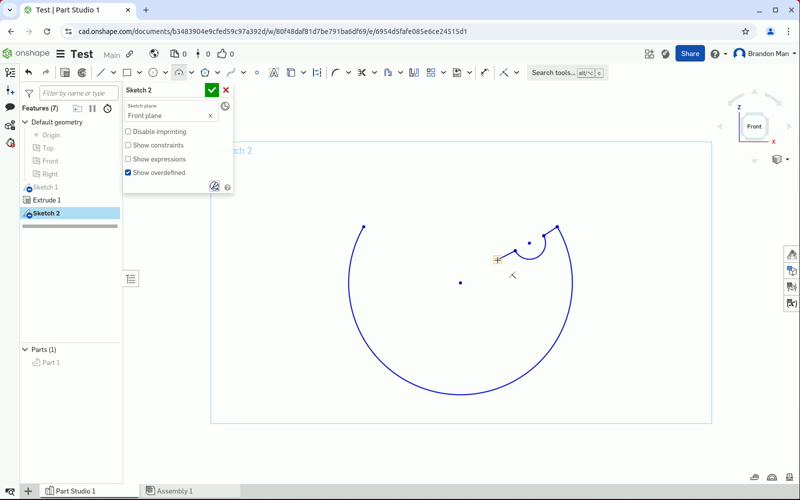
key_down(shift)
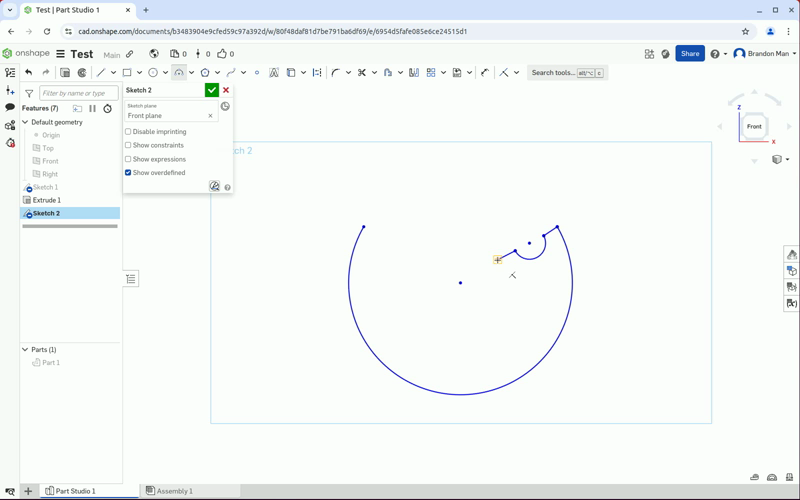
mouse_move(422, 259)
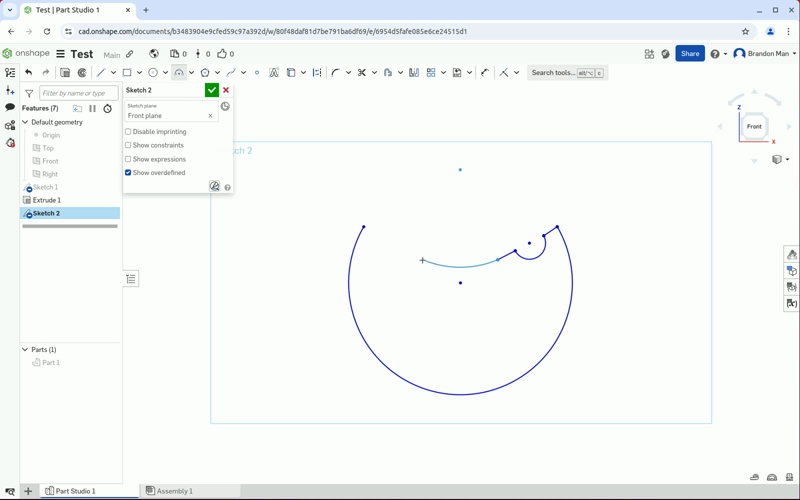
click(422, 259)
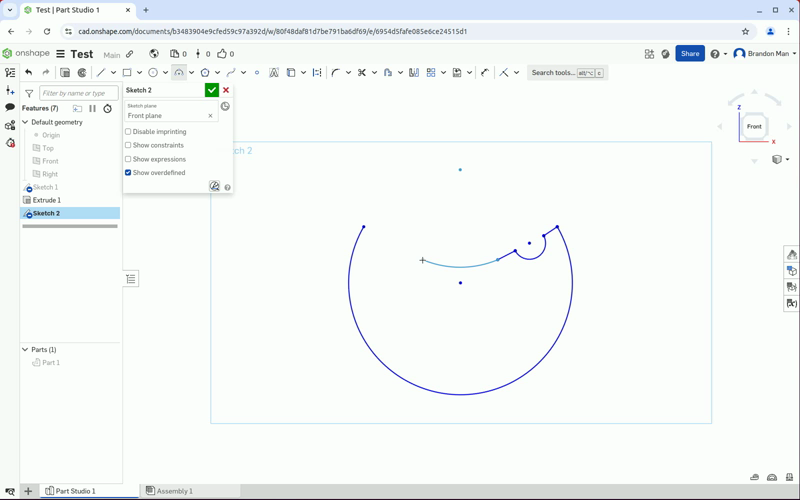
mouse_move(460, 324)
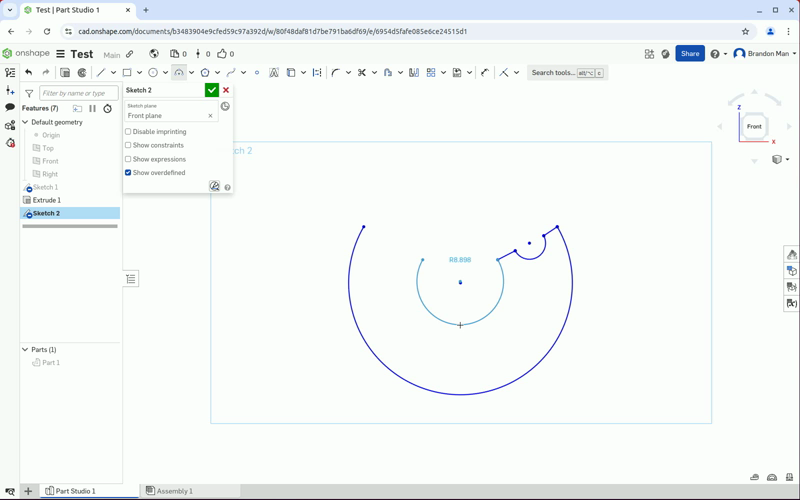
click(460, 324)
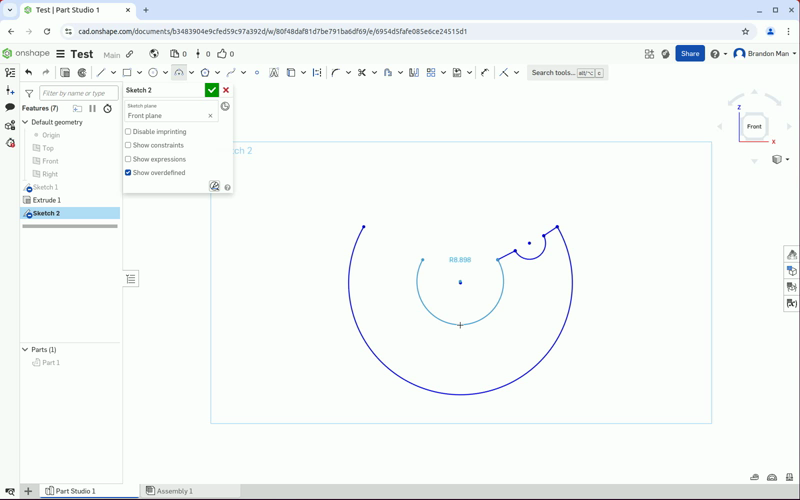
key_up(shift)
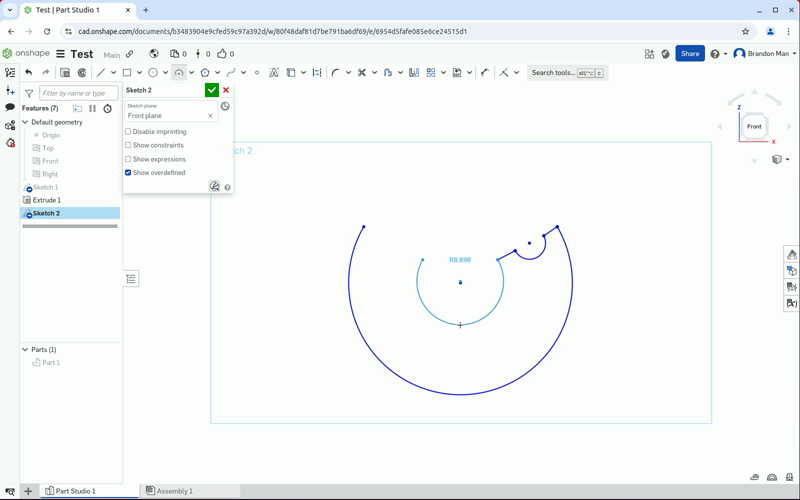
key(esc)
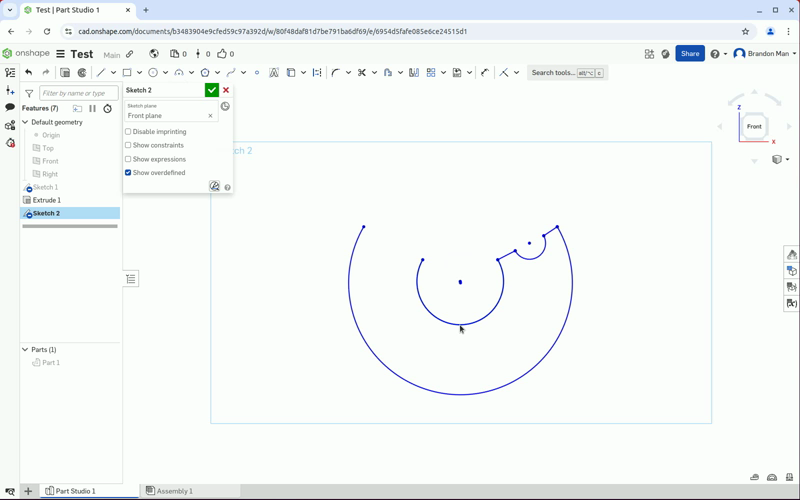
key(l)
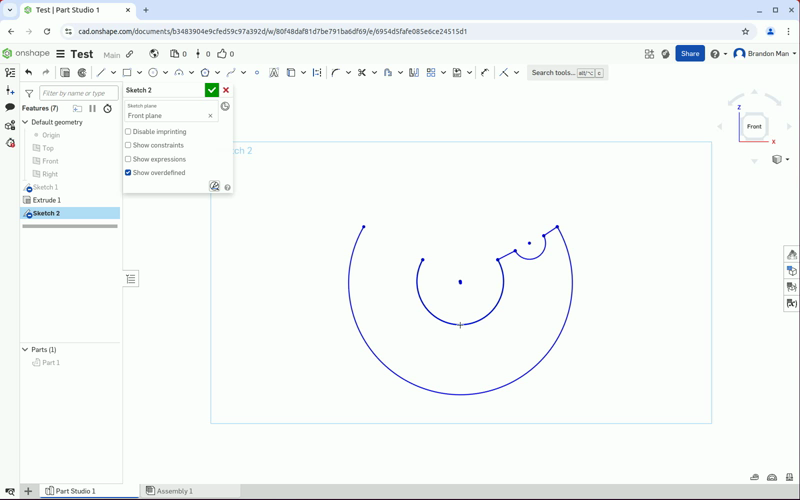
mouse_move(422, 259)
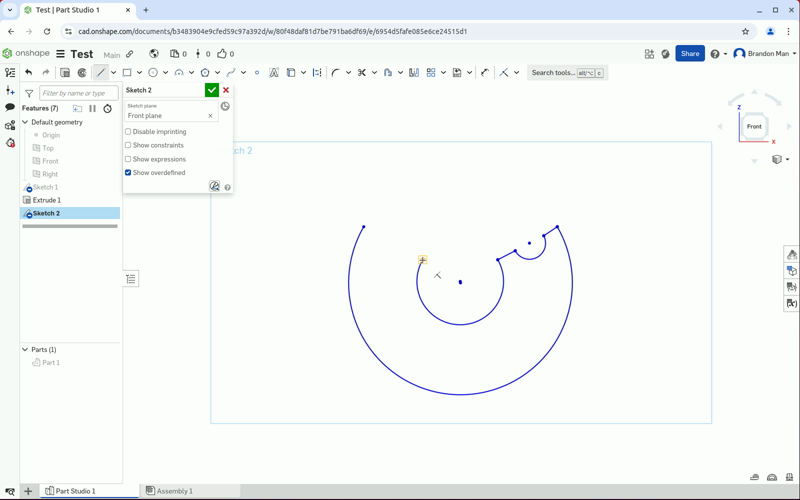
click(422, 259)
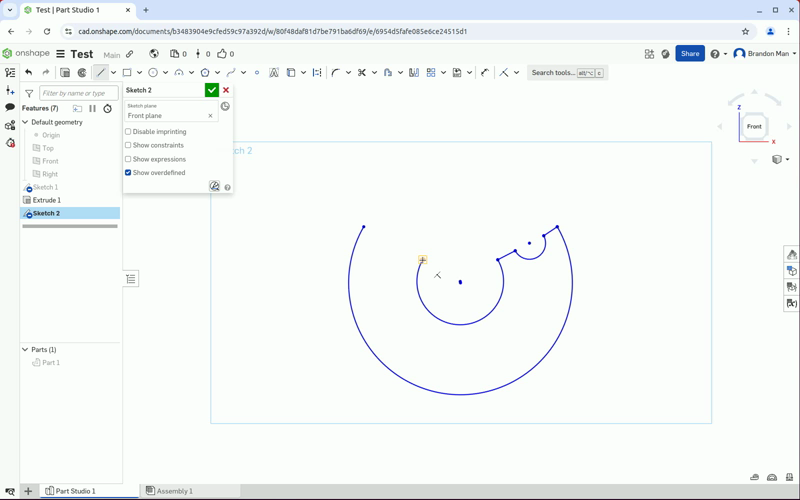
key_down(shift)
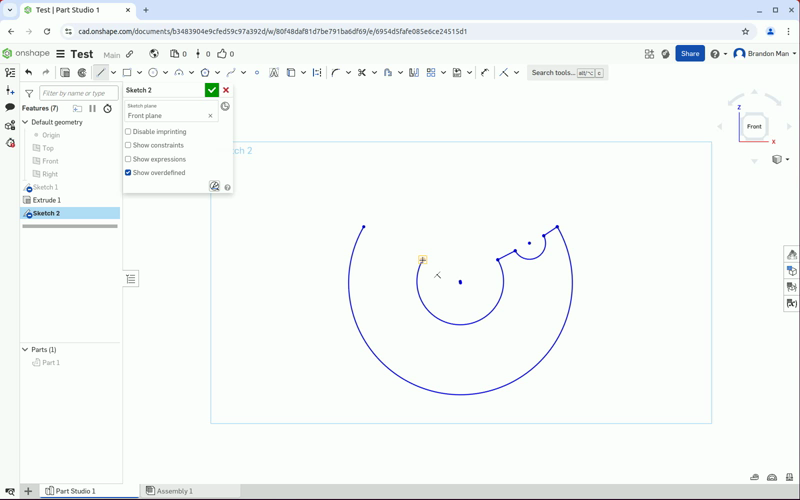
mouse_move(453, 259)
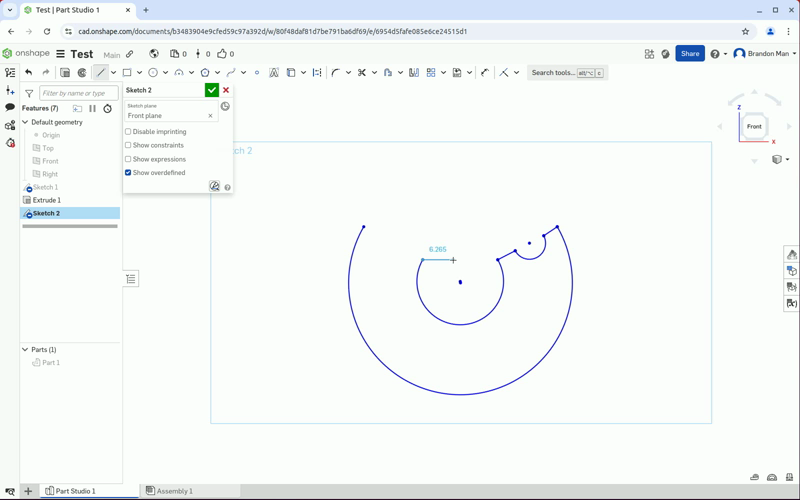
mouse_move(405, 250)
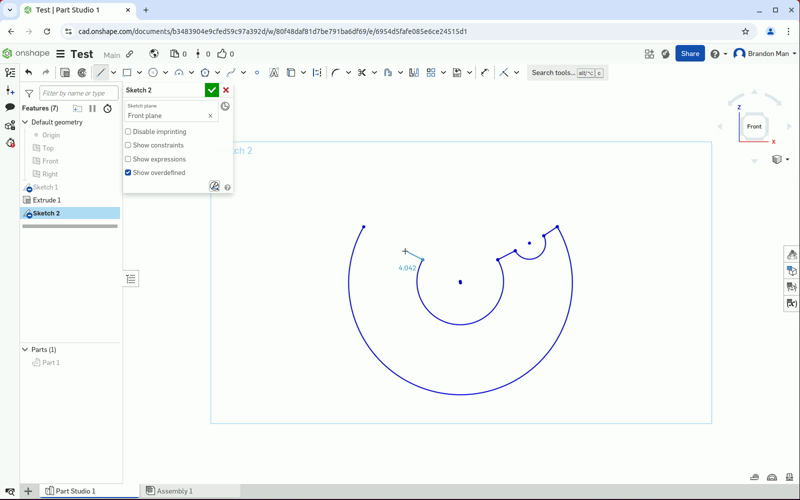
click(405, 250)
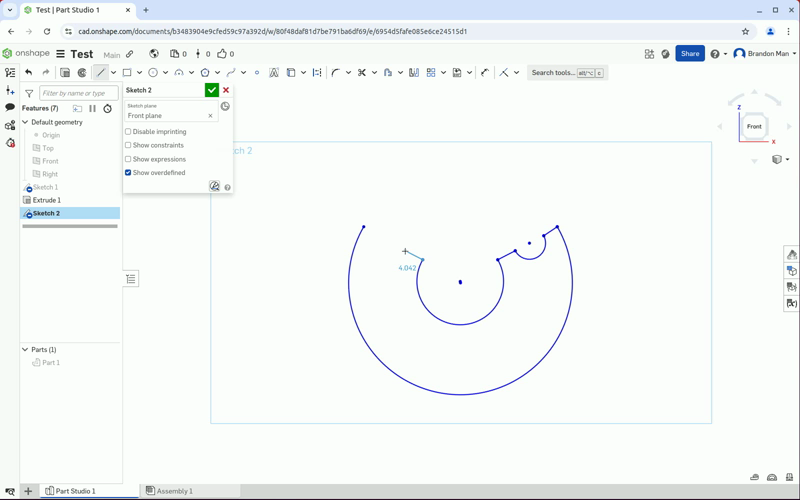
key_up(shift)
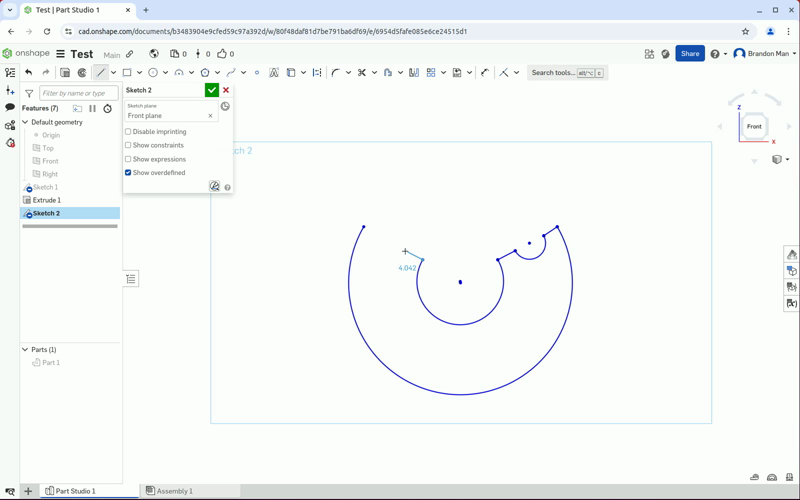
key(esc)
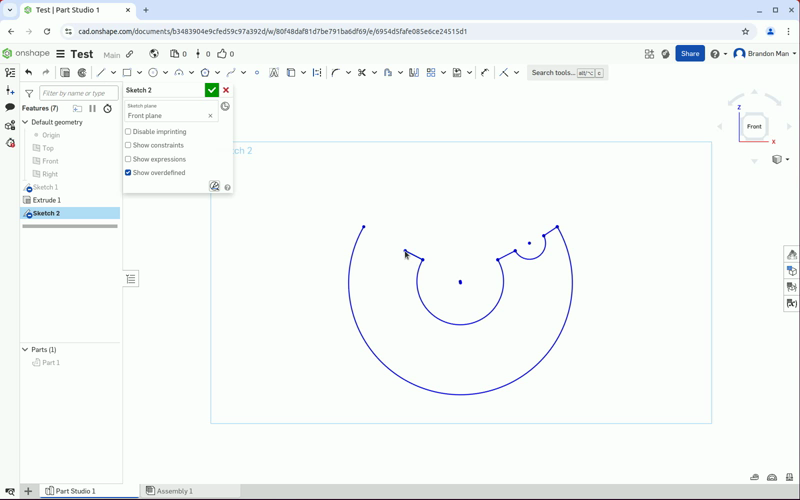
key(a)
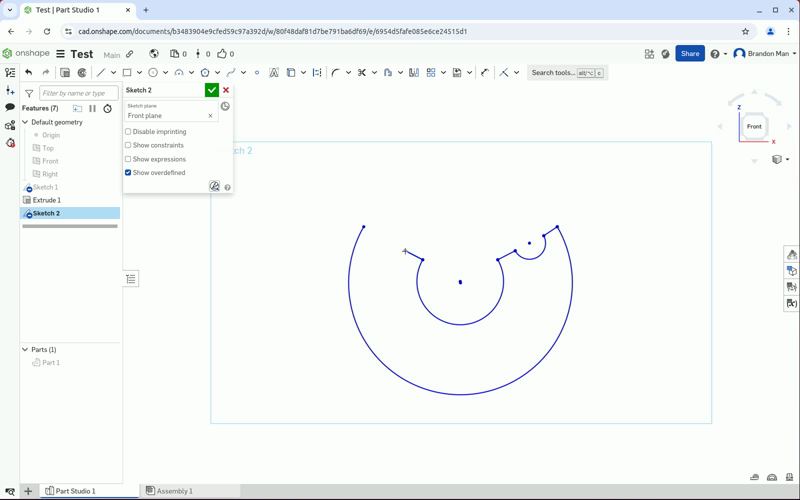
mouse_move(405, 250)
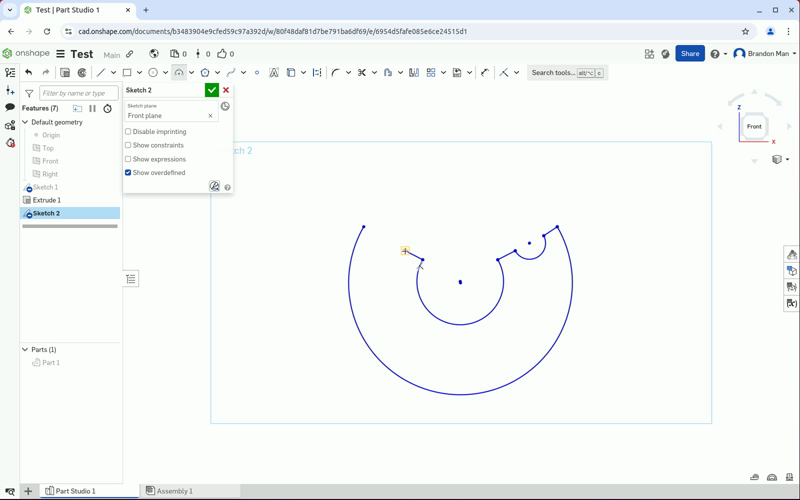
click(405, 250)
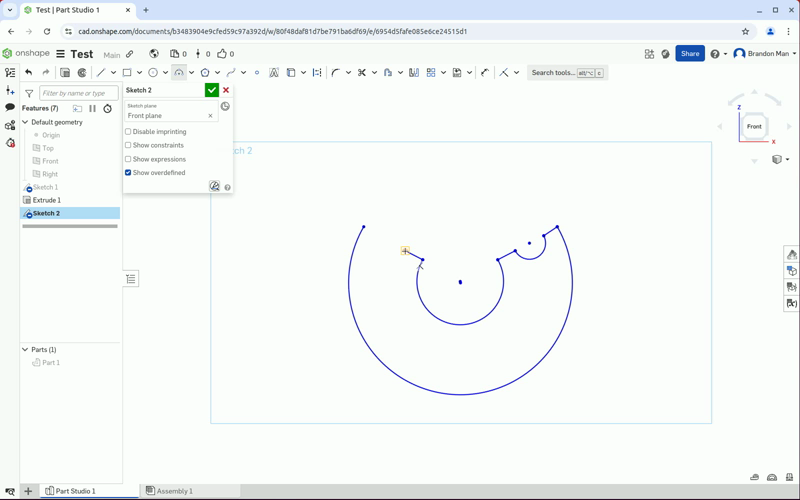
key_down(shift)
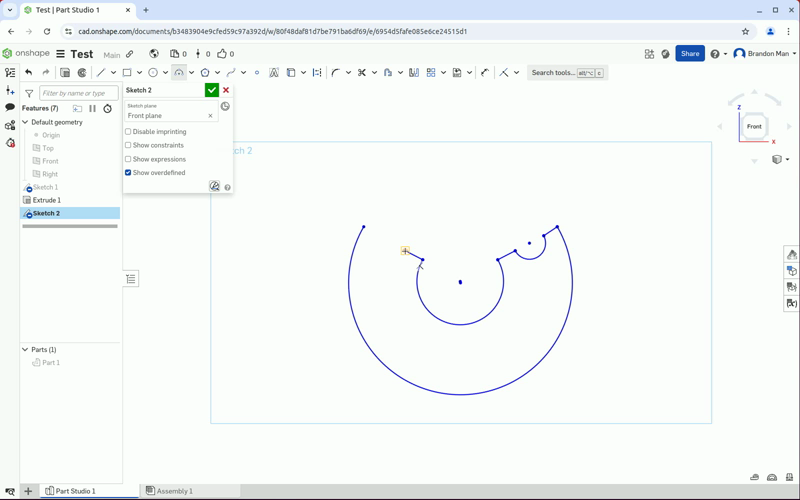
mouse_move(376, 235)
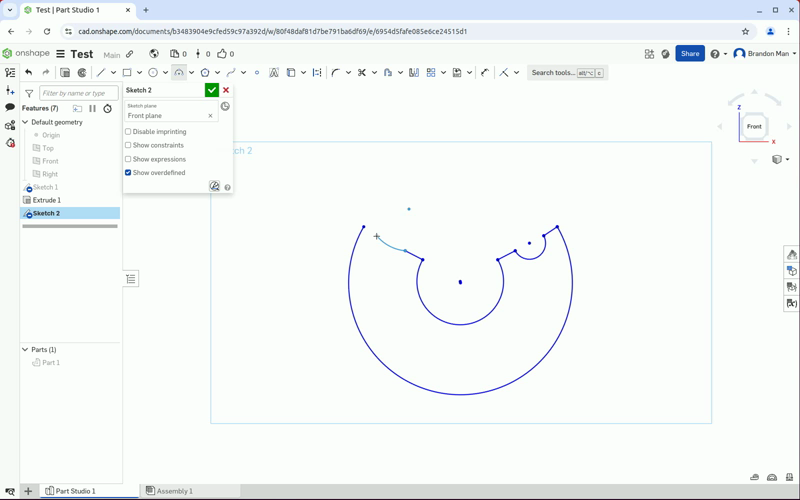
click(376, 235)
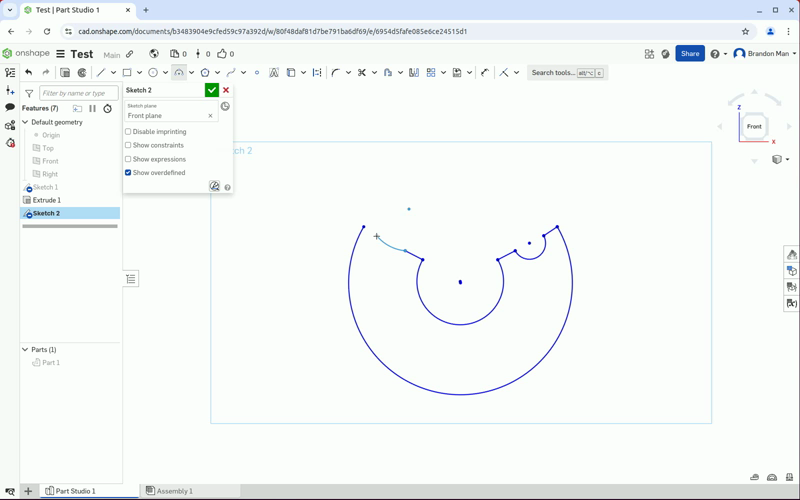
mouse_move(383, 257)
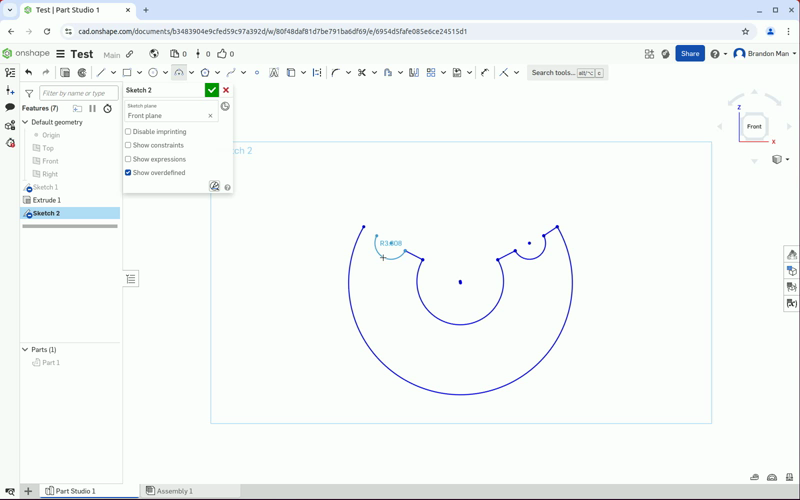
click(383, 257)
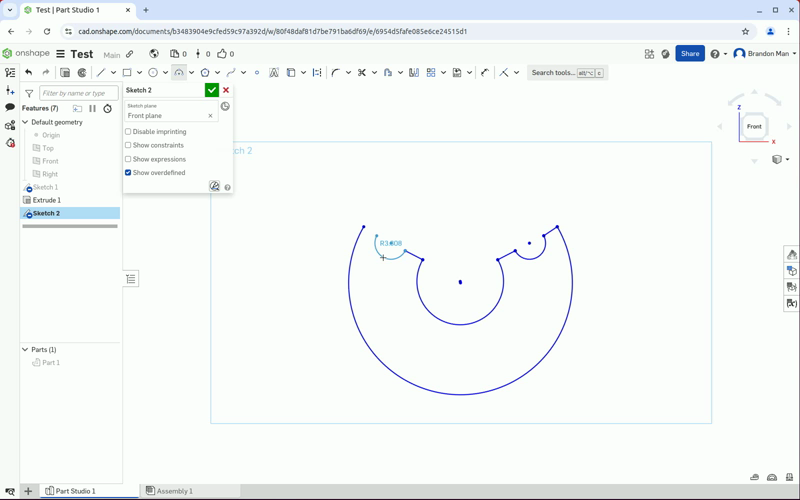
key_up(shift)
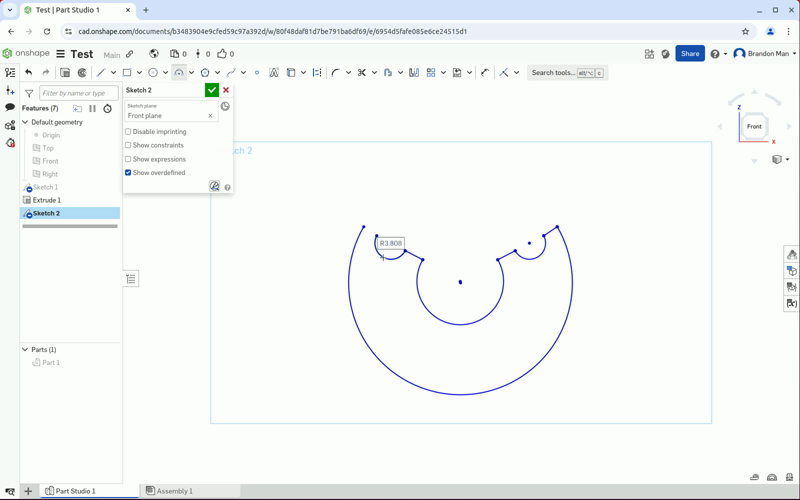
key(esc)
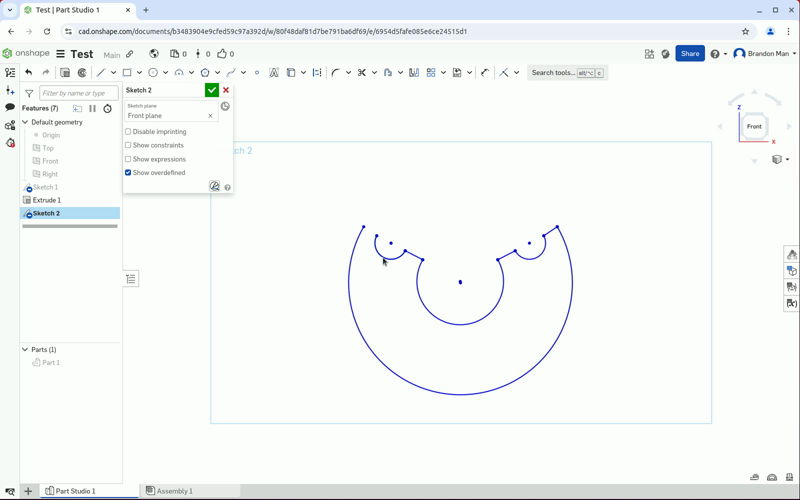
key(l)
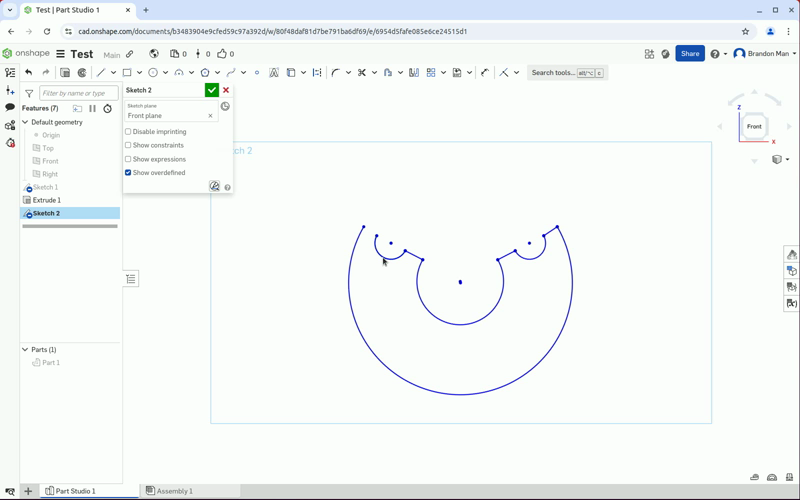
mouse_move(376, 235)
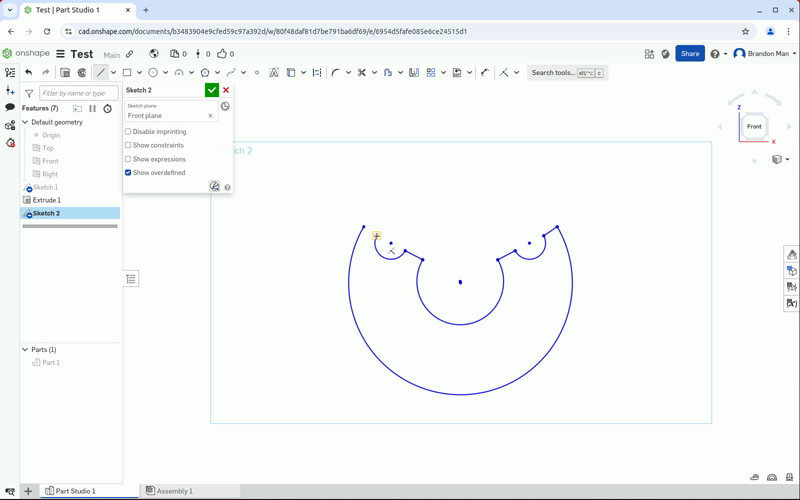
click(376, 235)
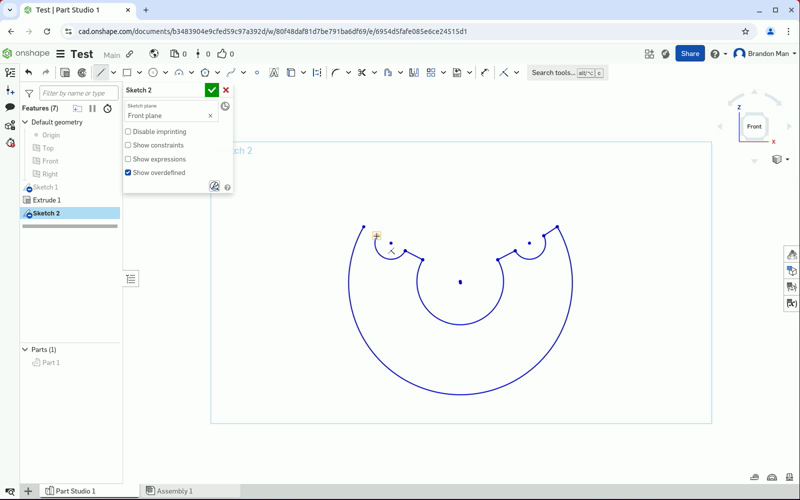
mouse_move(406, 235)
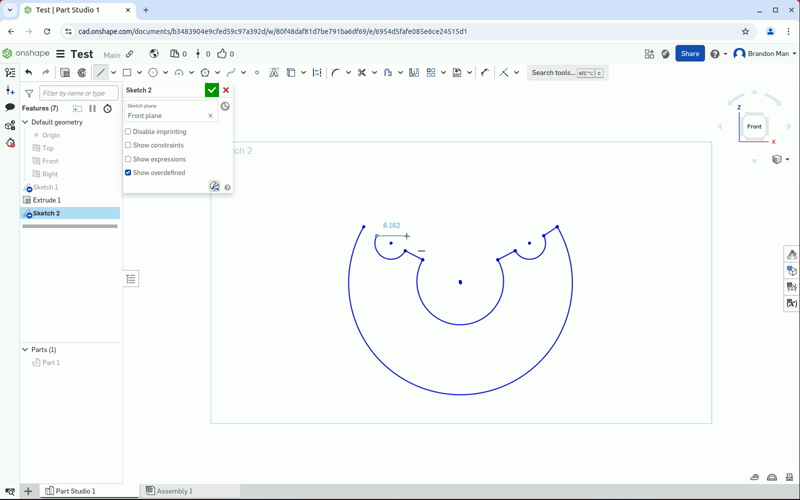
key_down(shift)
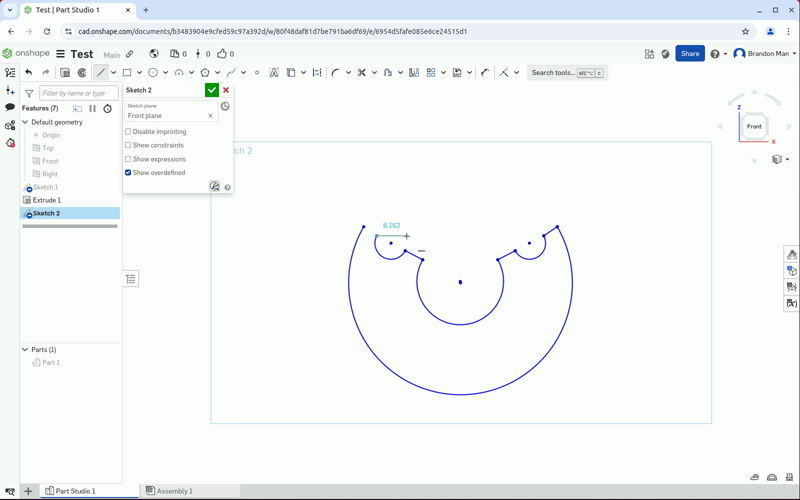
mouse_move(363, 226)
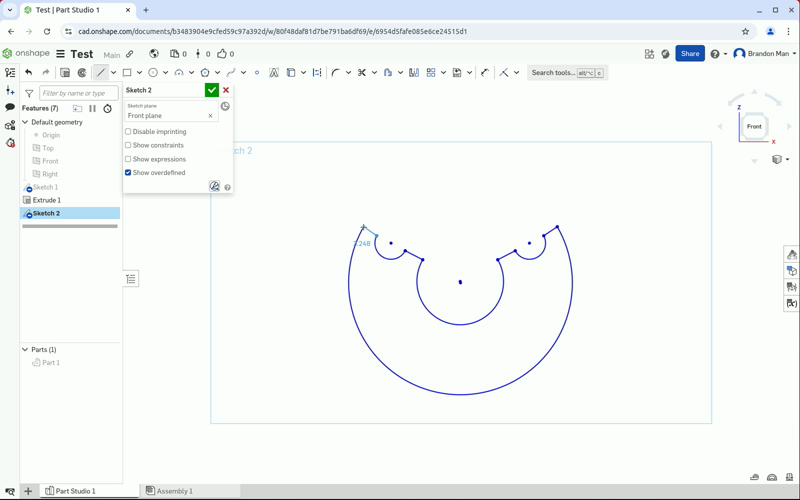
key_up(shift)
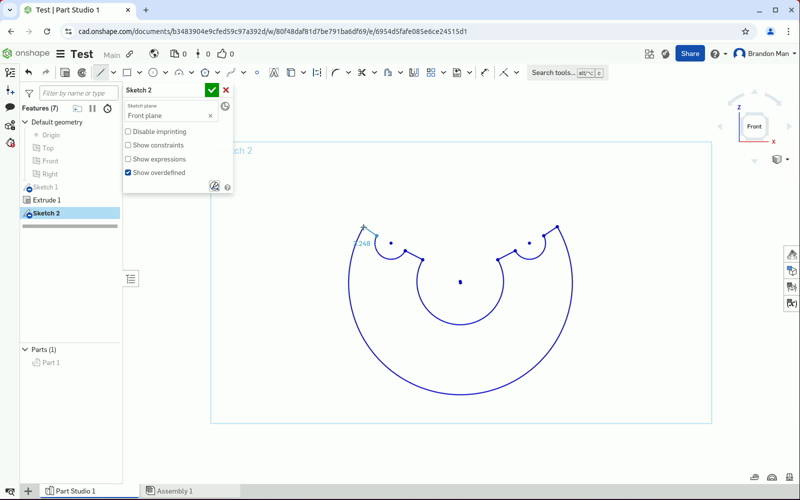
click(363, 226)
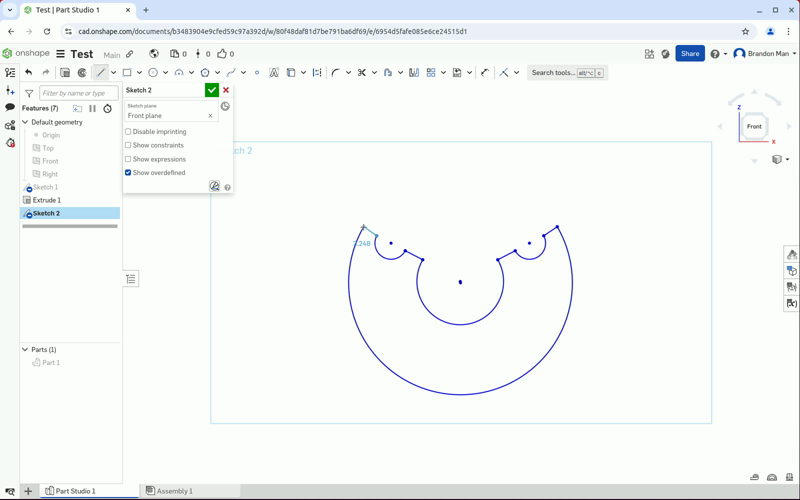
key(esc)
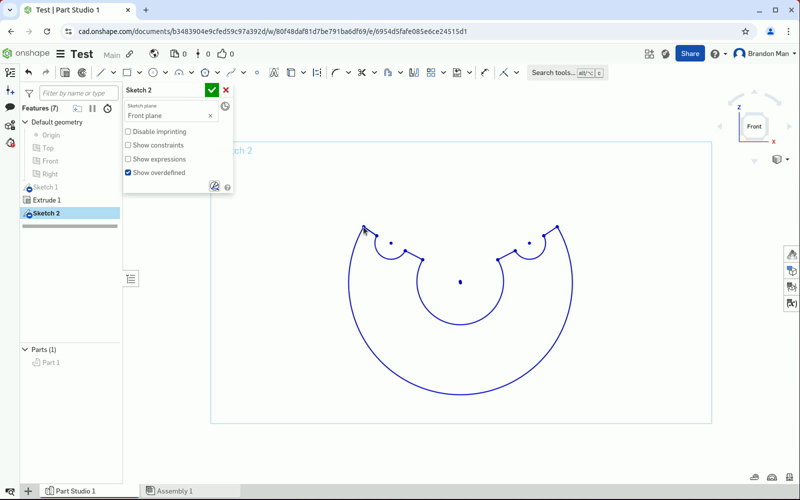
key(c)
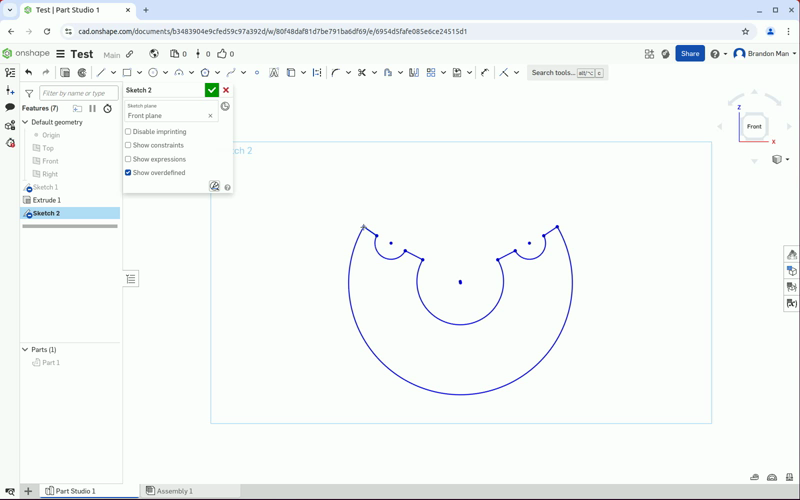
key_down(shift)
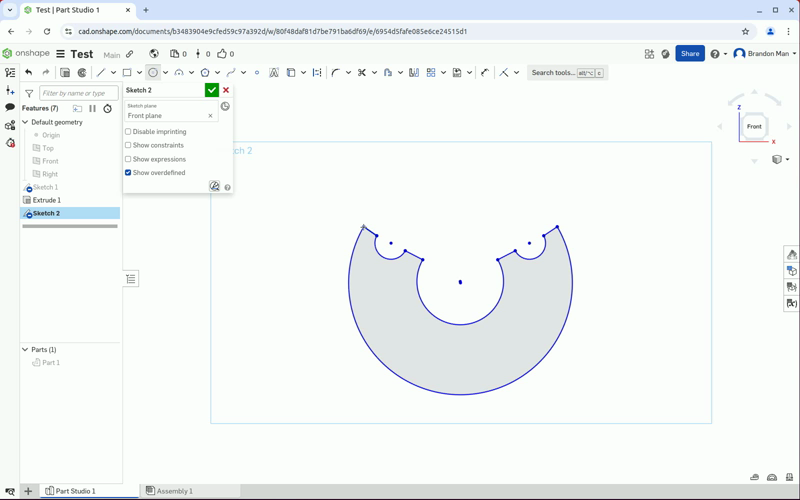
mouse_move(460, 363)
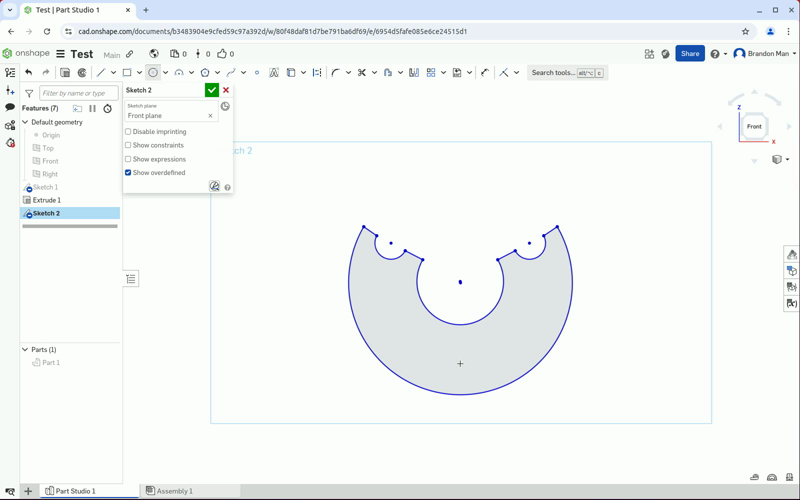
click(460, 363)
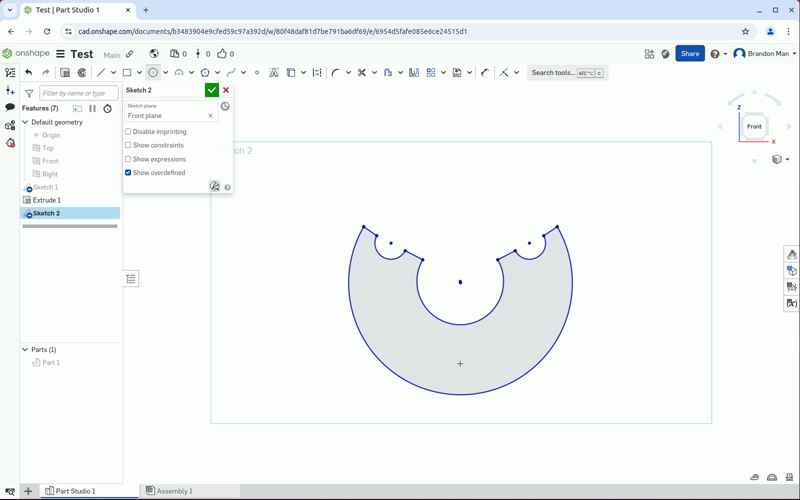
key_up(shift)
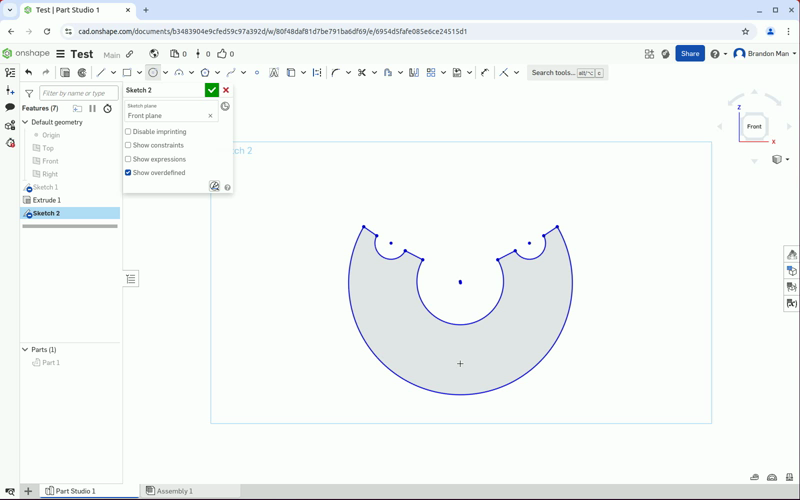
mouse_move(475, 363)
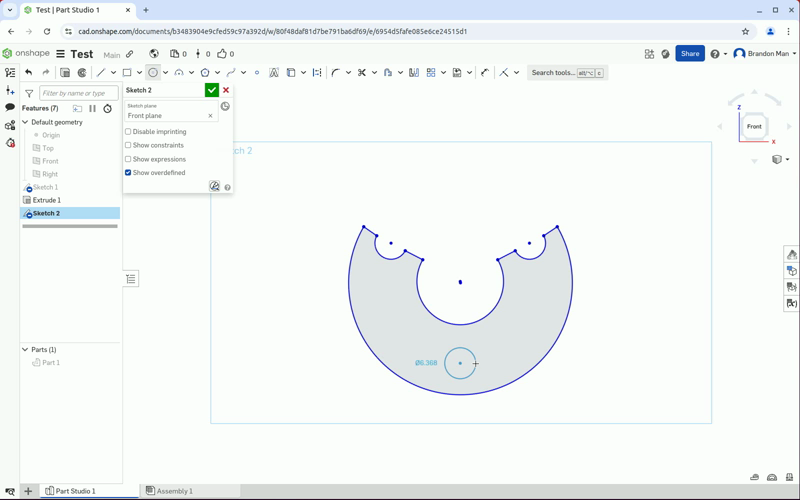
click(475, 363)
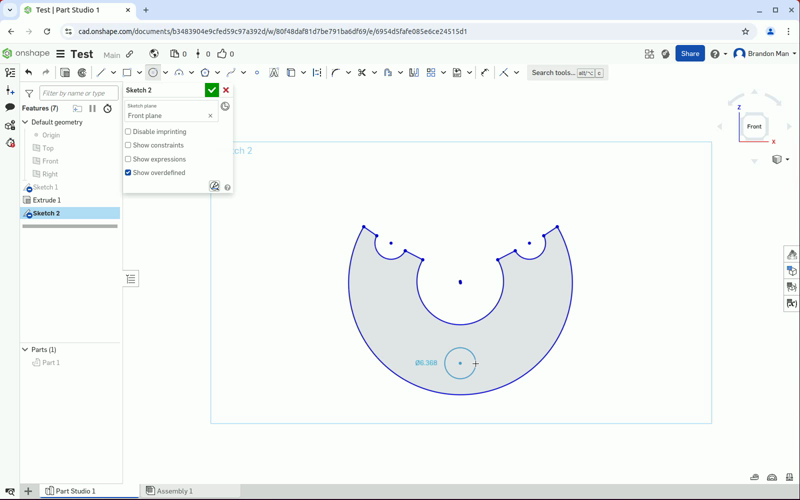
key(esc)
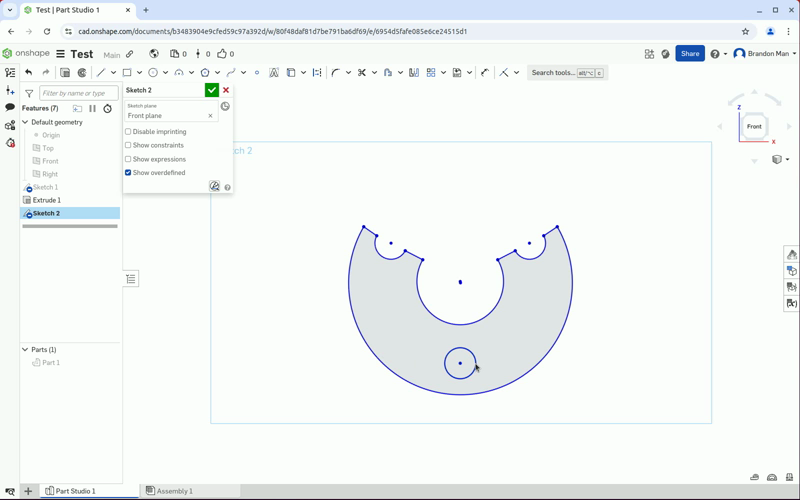
mouse_move(510, 339)
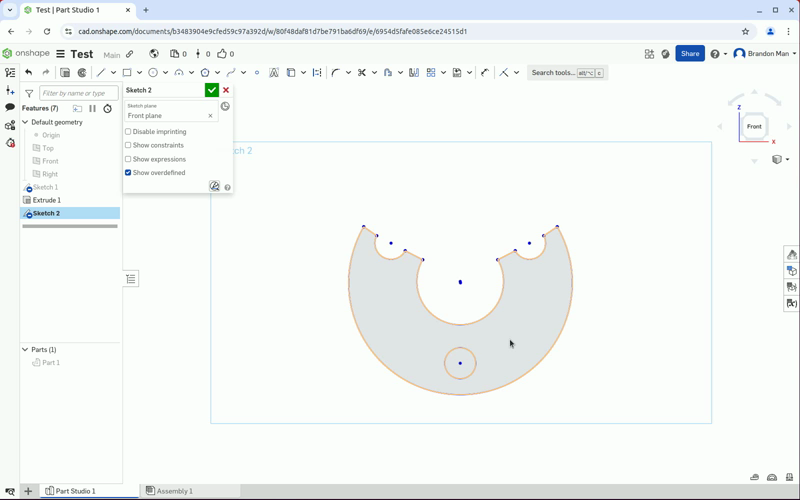
click(510, 339)
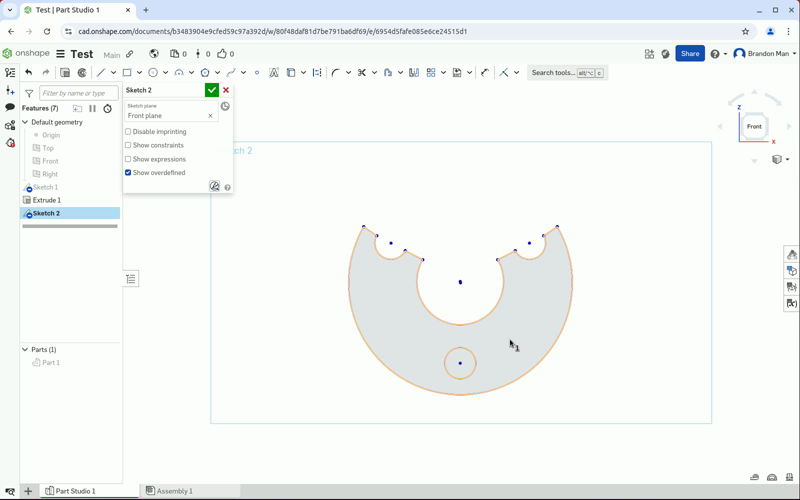
mouse_move(73, 352)
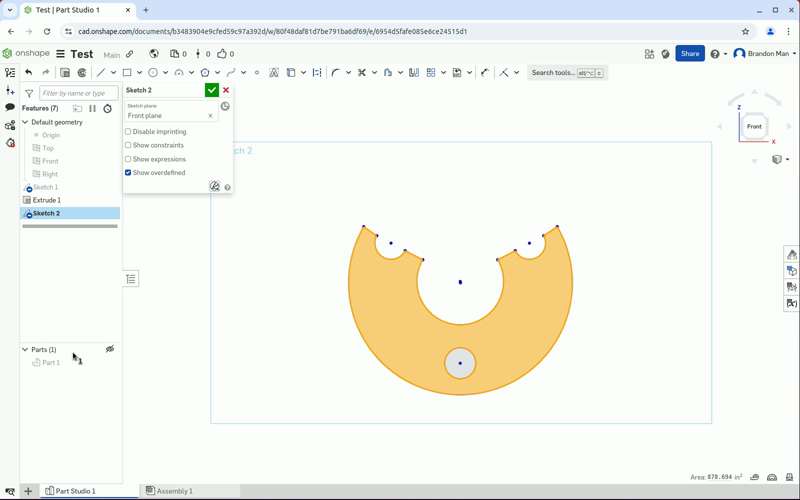
key(shift+y)
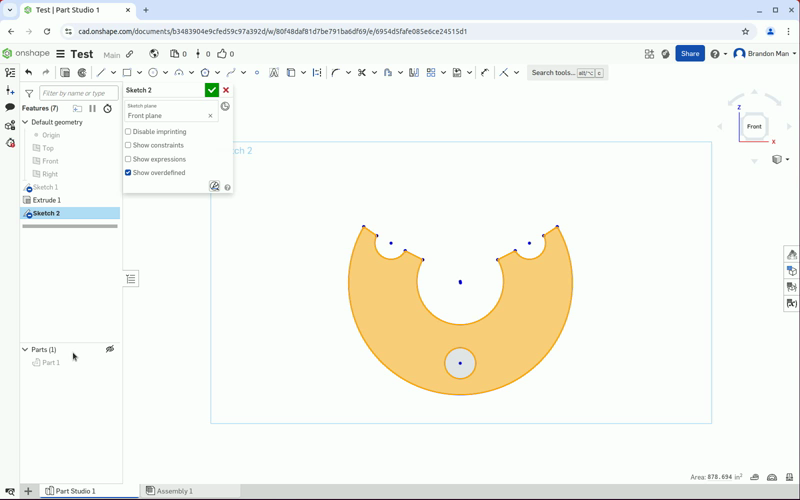
key(shift+e)
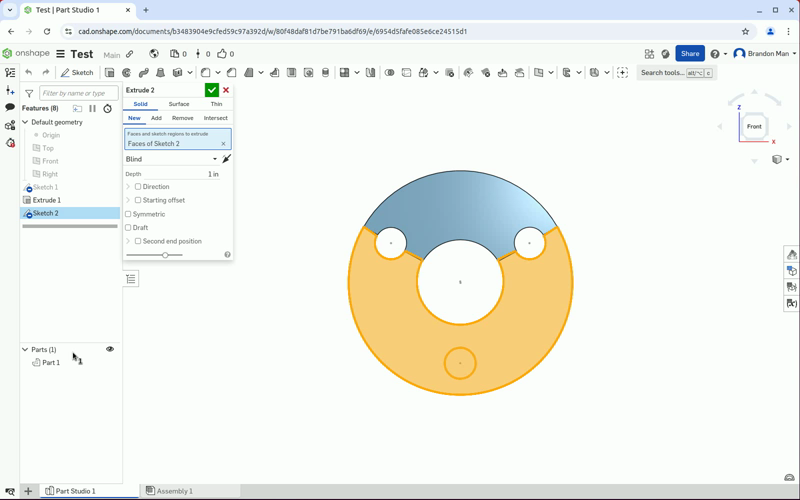
mouse_move(143, 106)
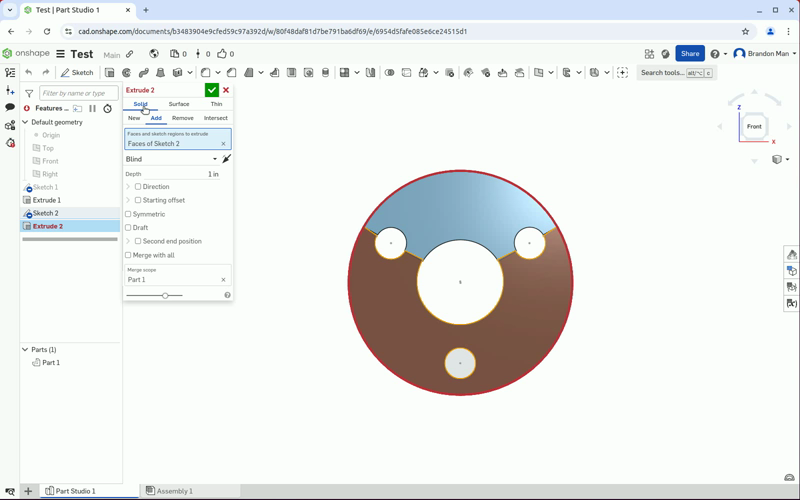
click(143, 106)
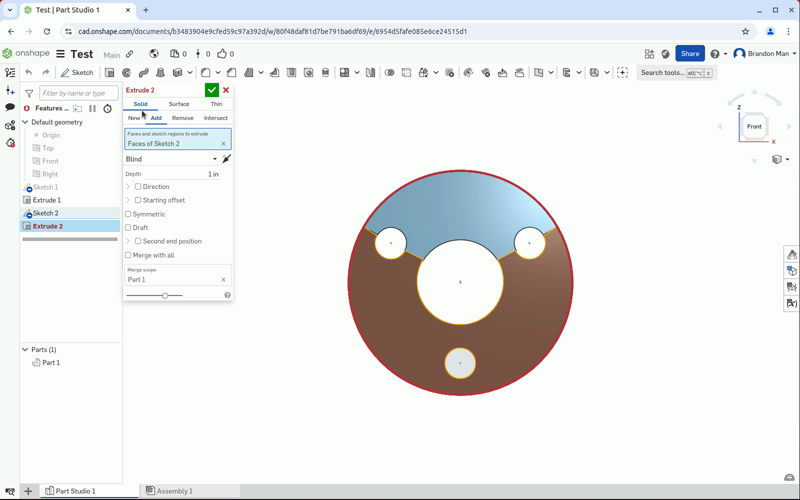
mouse_move(137, 120)
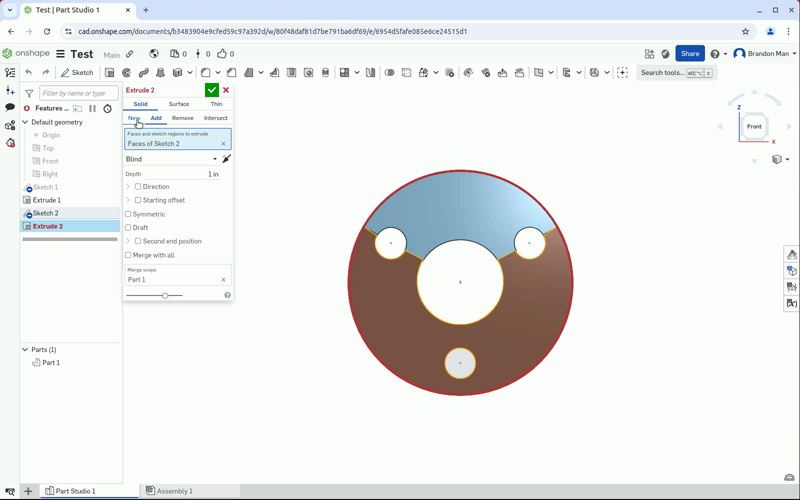
click(137, 120)
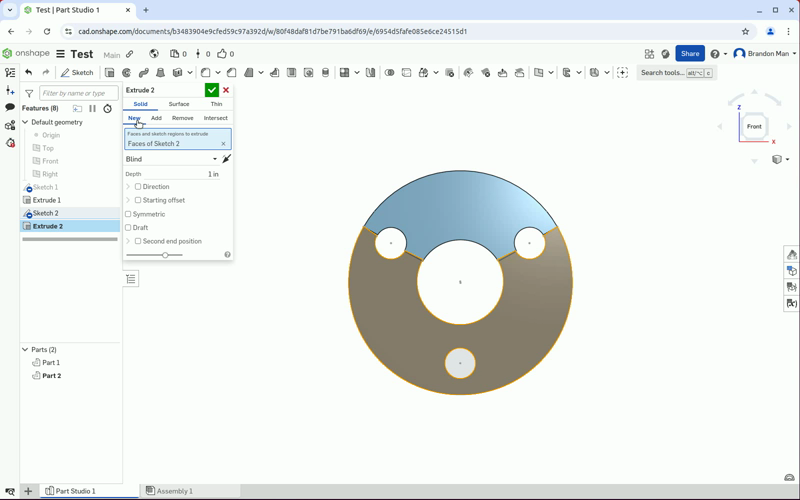
key(tab, 4)
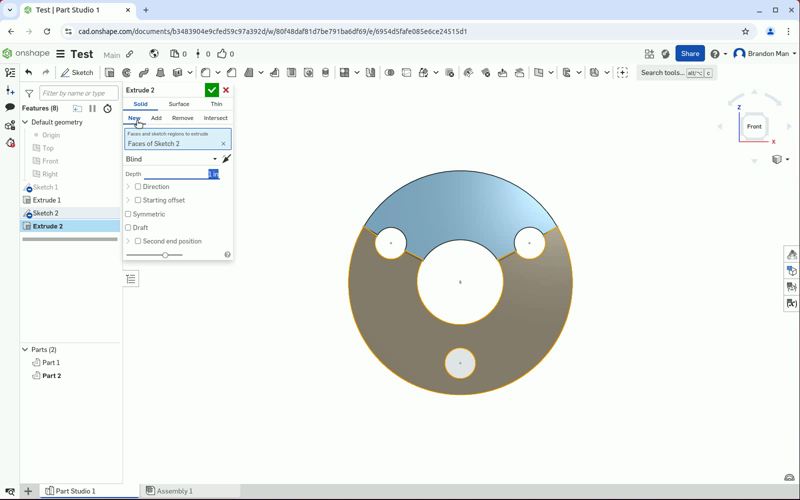
text(1.685)
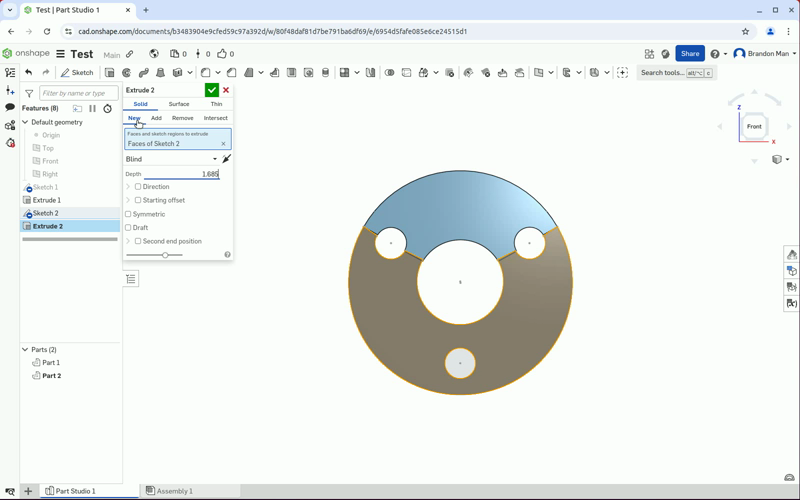
key(enter)
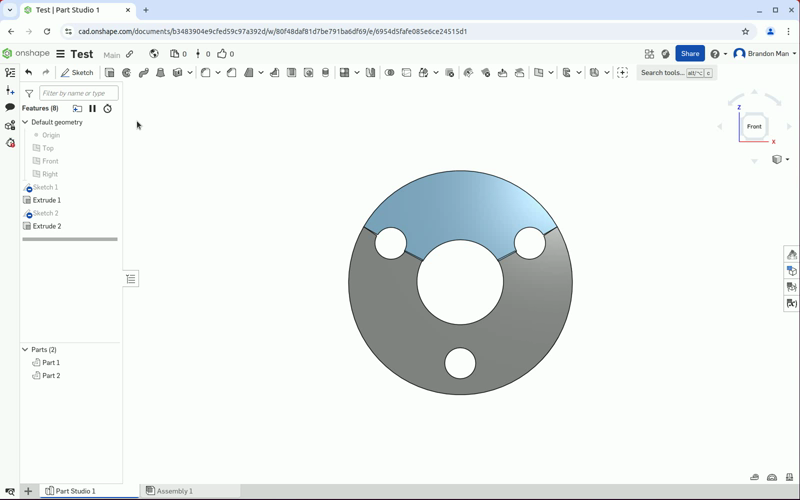
key(shift+h)
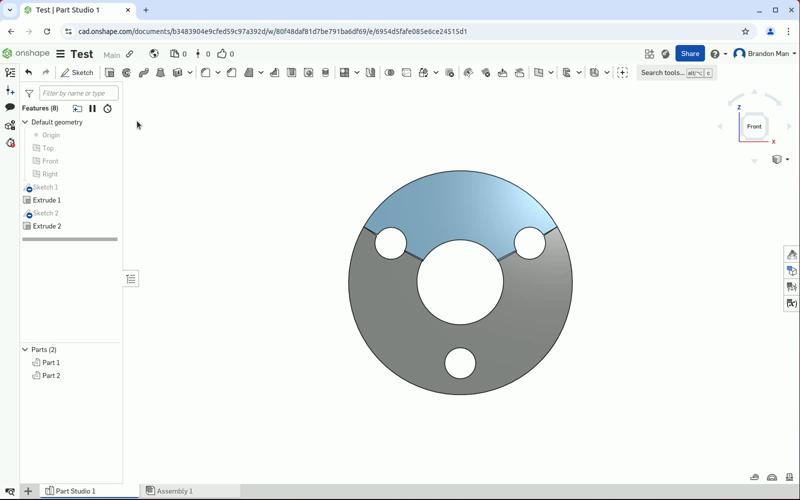
key(shift+h)
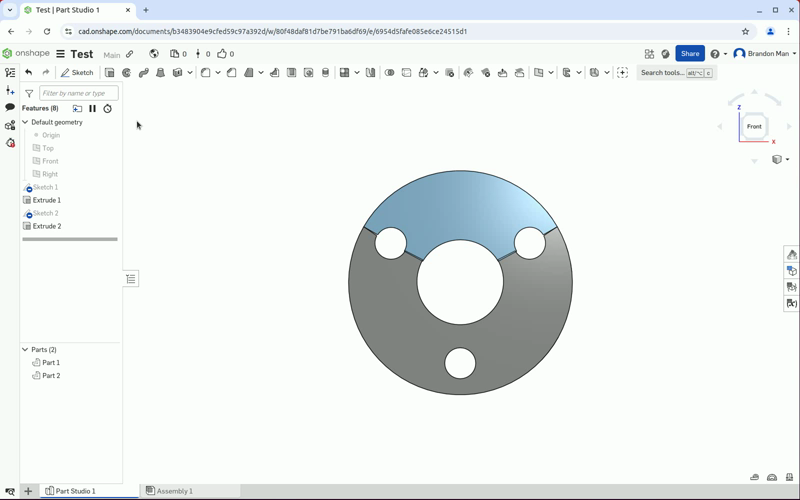
key(shift+7)
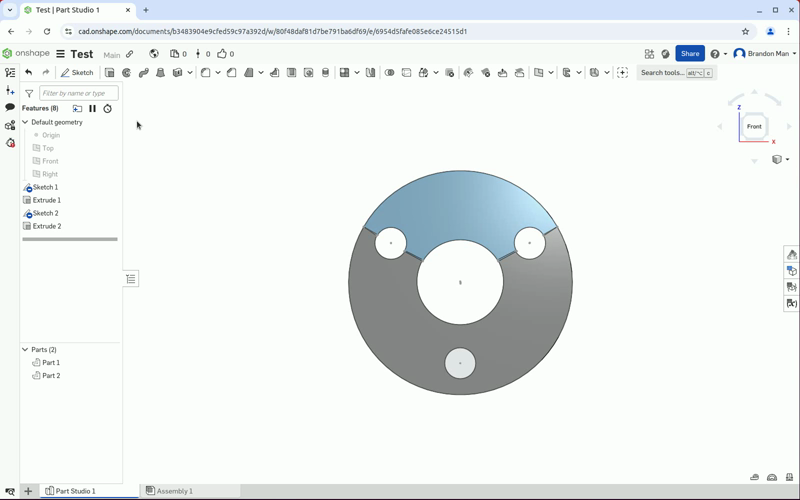
key(left, 2)
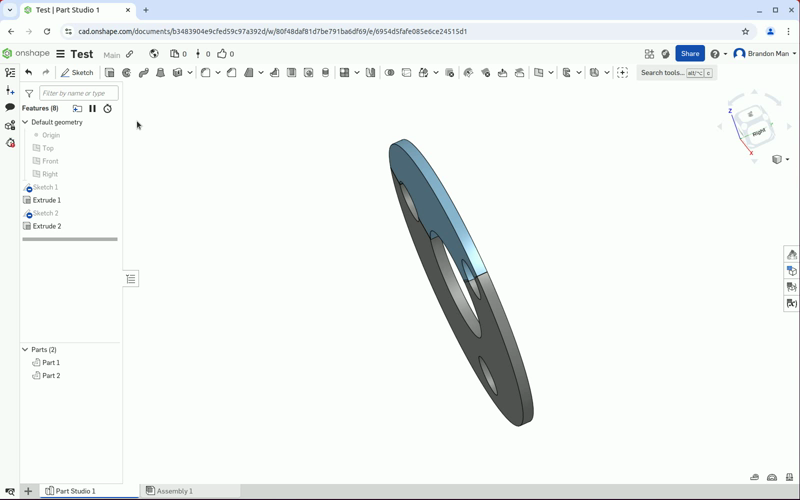
key(down, 2)
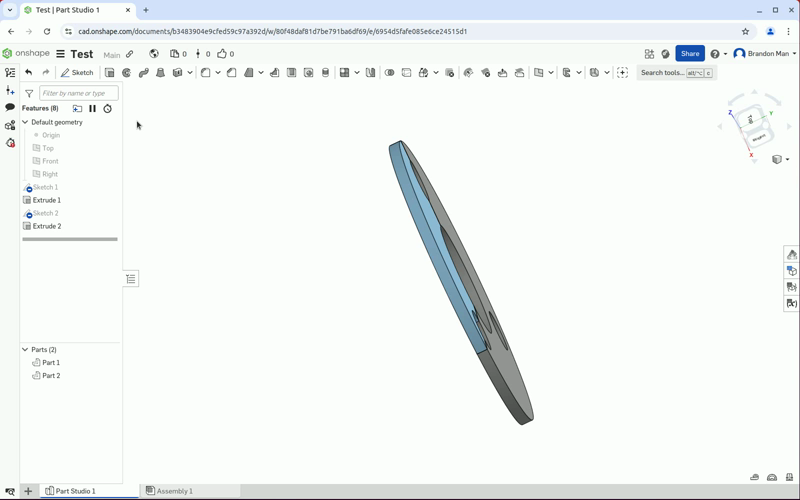
key(up, 2)
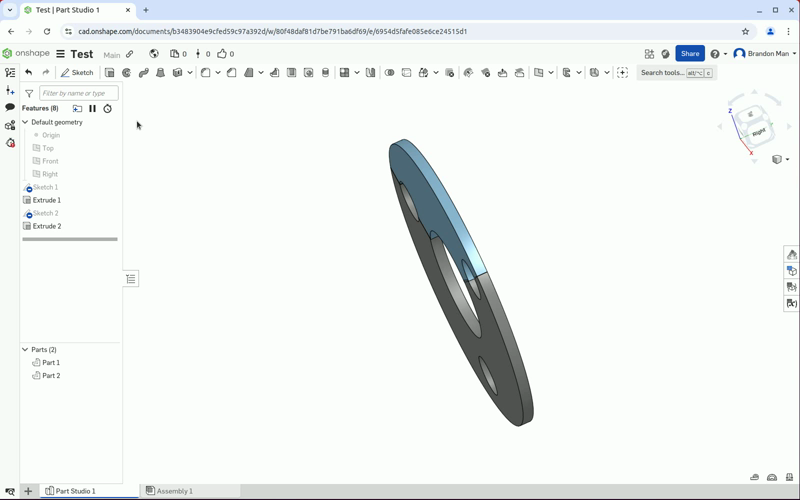
key(right, 2)
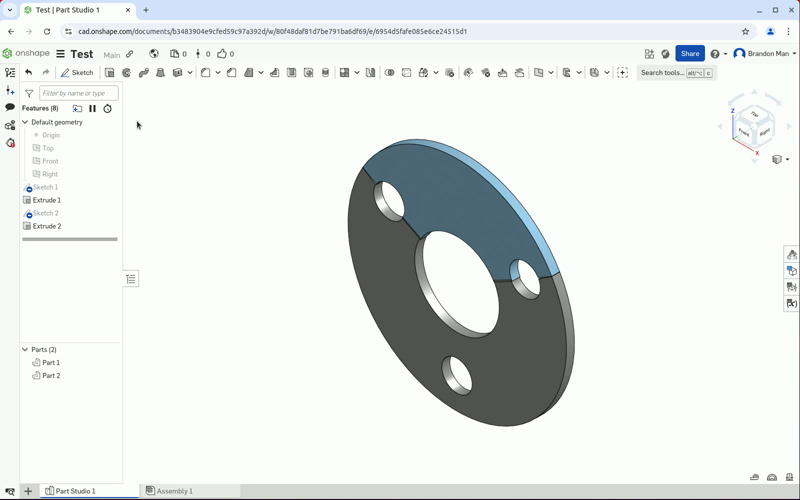
mouse_move(73, 189)
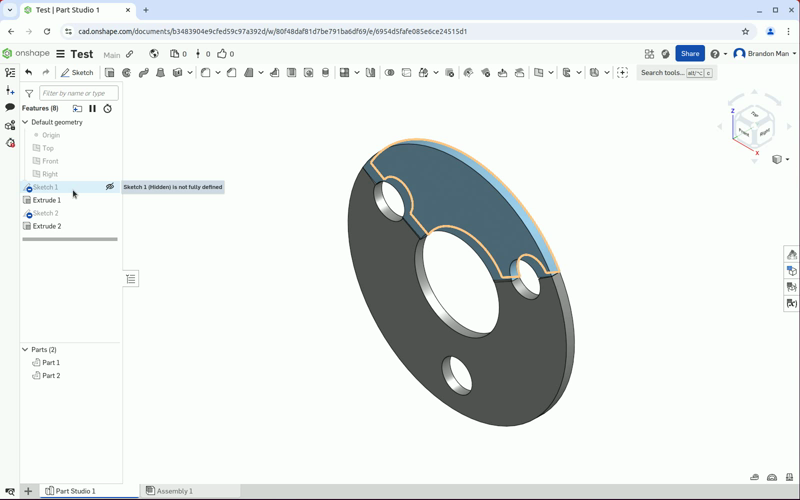
click(73, 189)